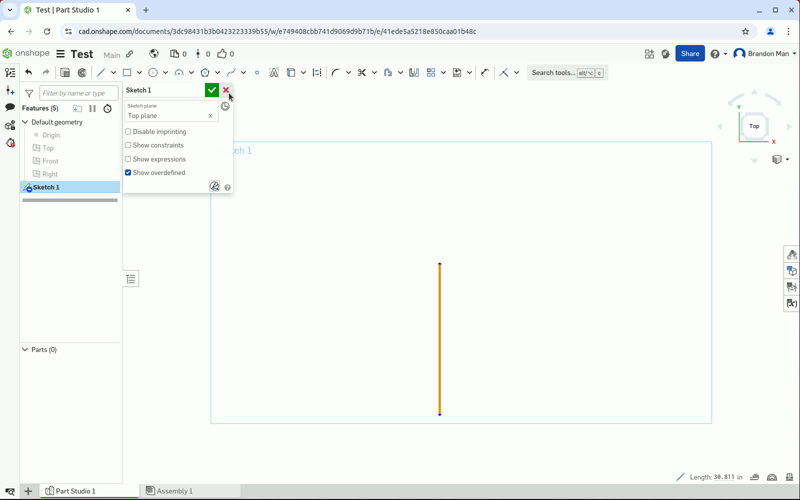
key(shift+h)
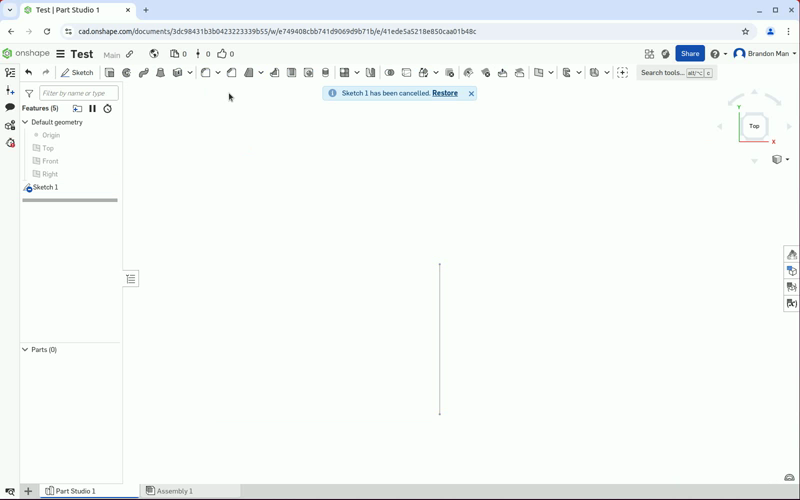
key(shift+s)
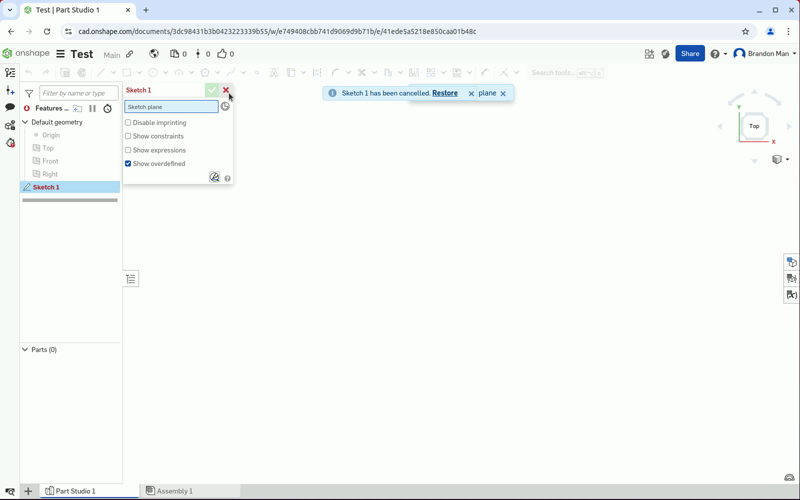
mouse_move(73, 150)
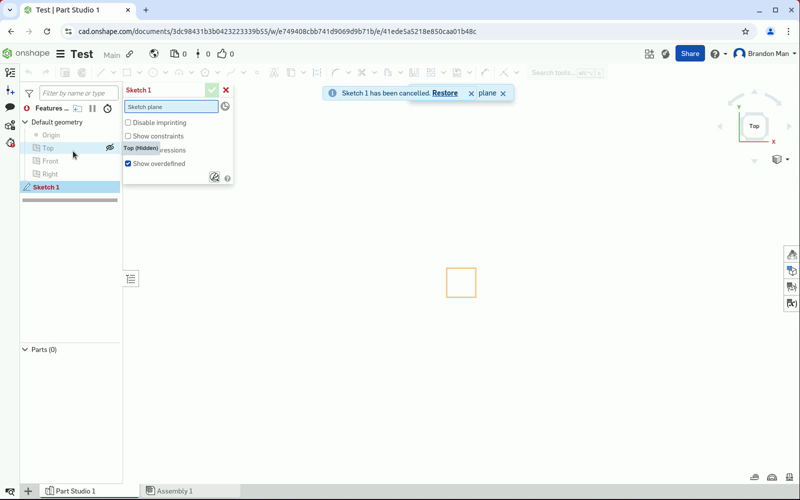
click(73, 150)
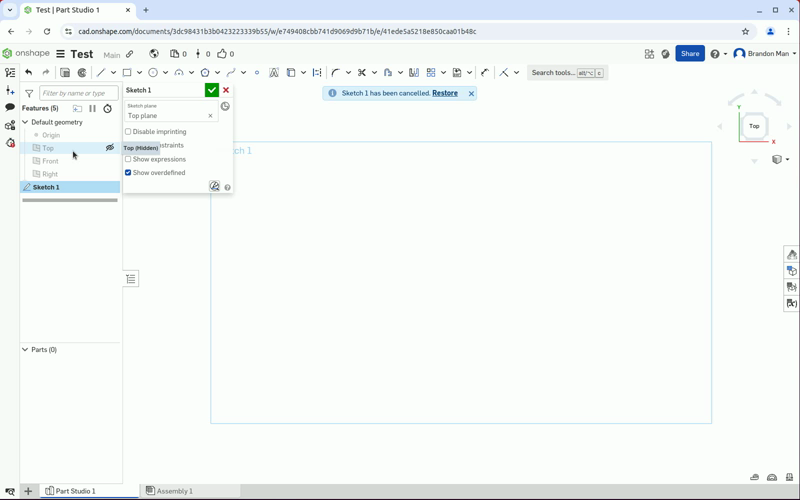
mouse_move(73, 352)
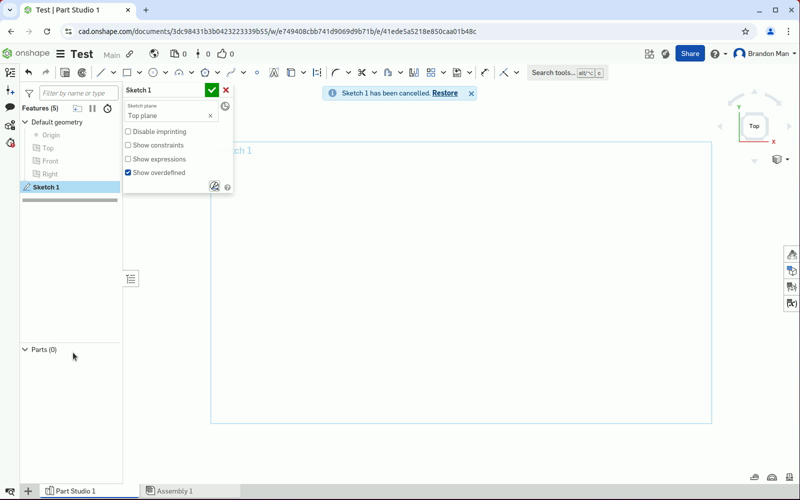
key(y)
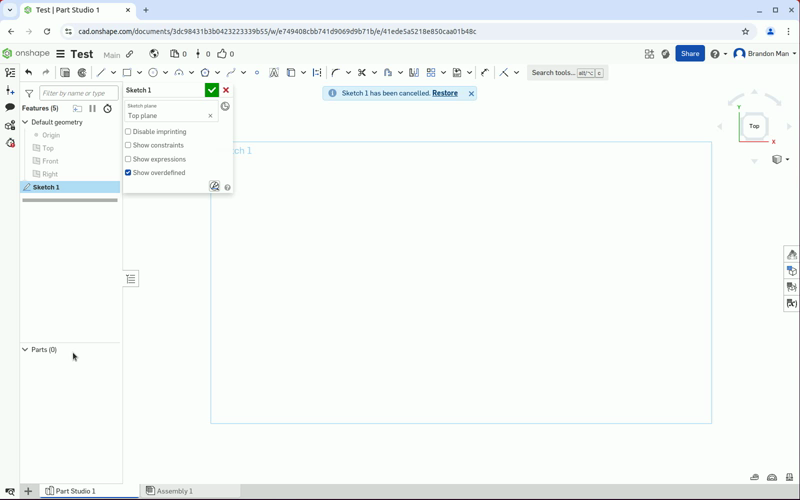
key(l)
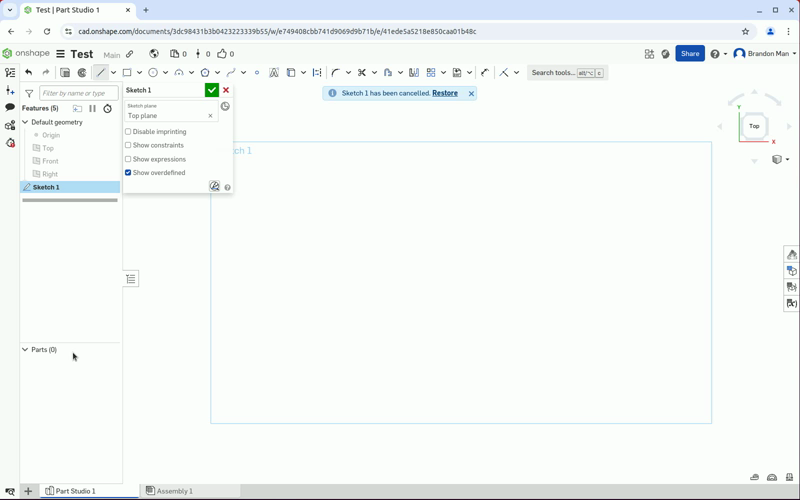
key_down(shift)
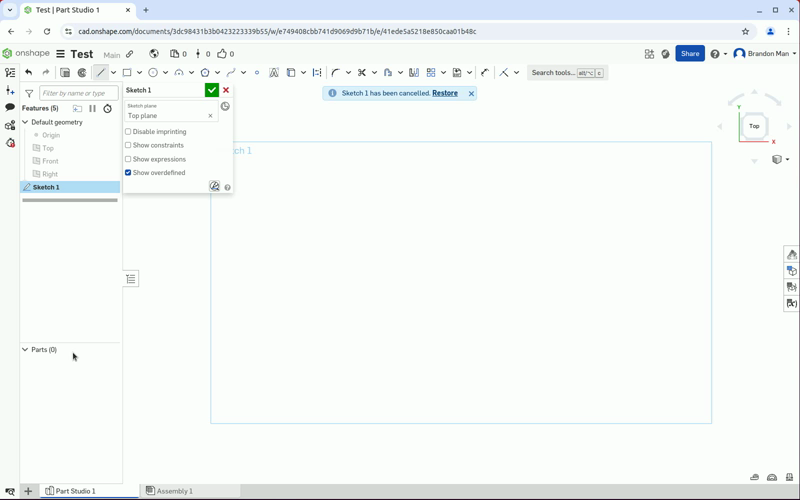
mouse_move(419, 324)
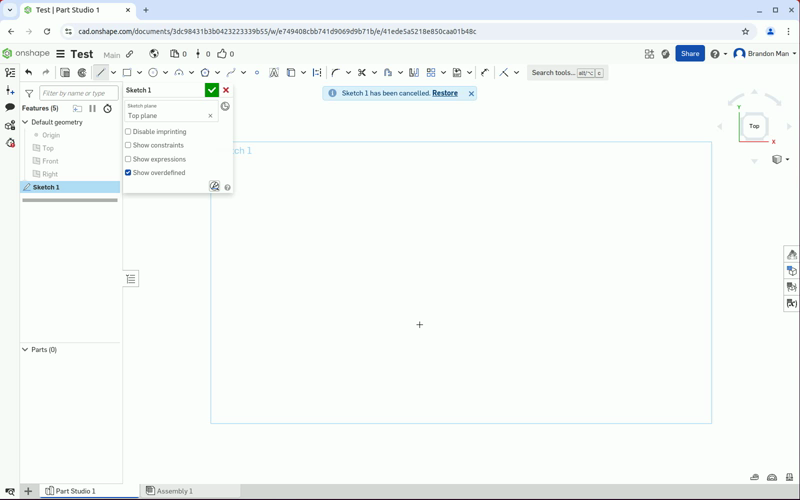
click(419, 324)
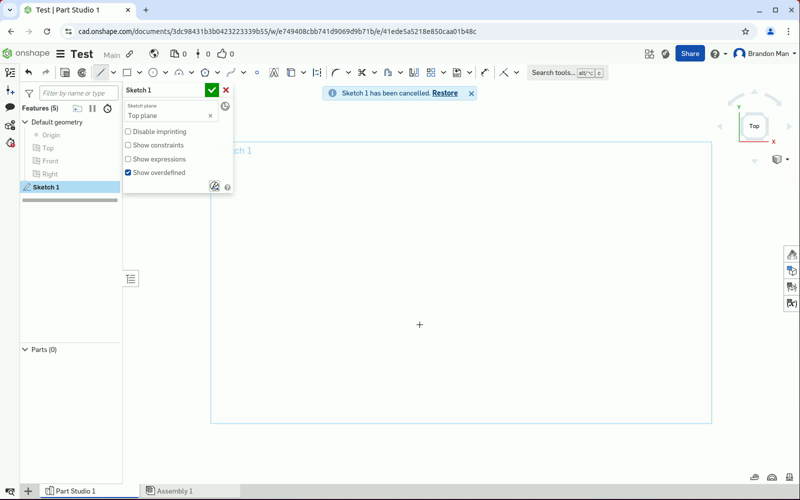
key_up(shift)
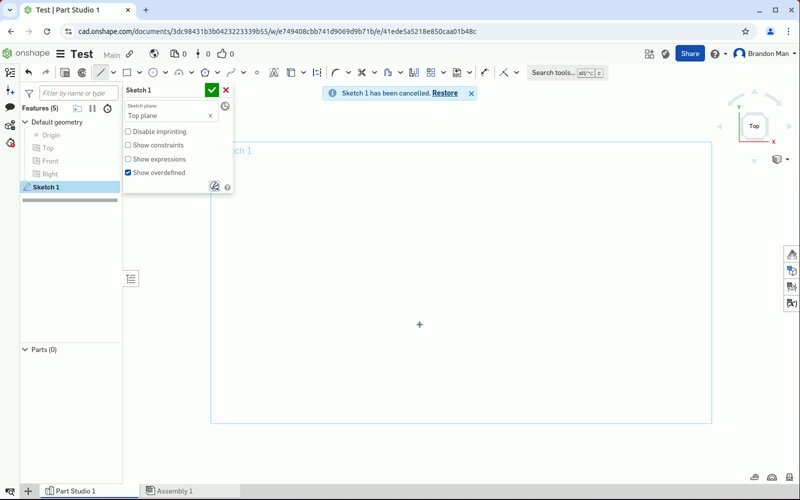
key_down(shift)
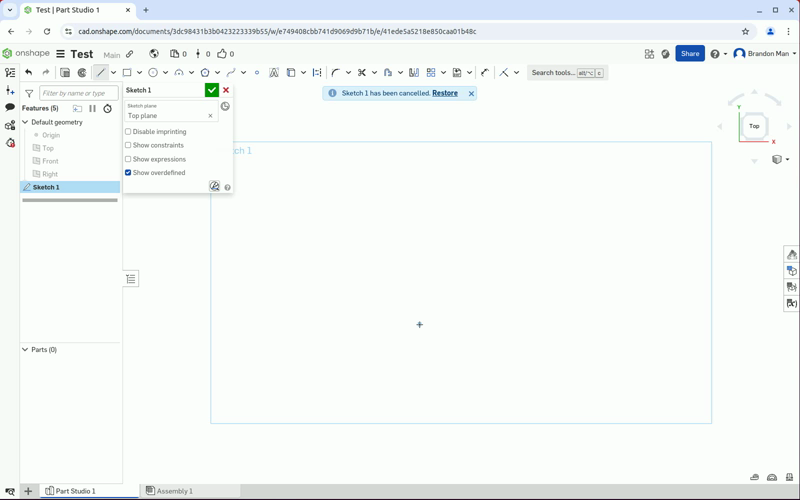
mouse_move(529, 324)
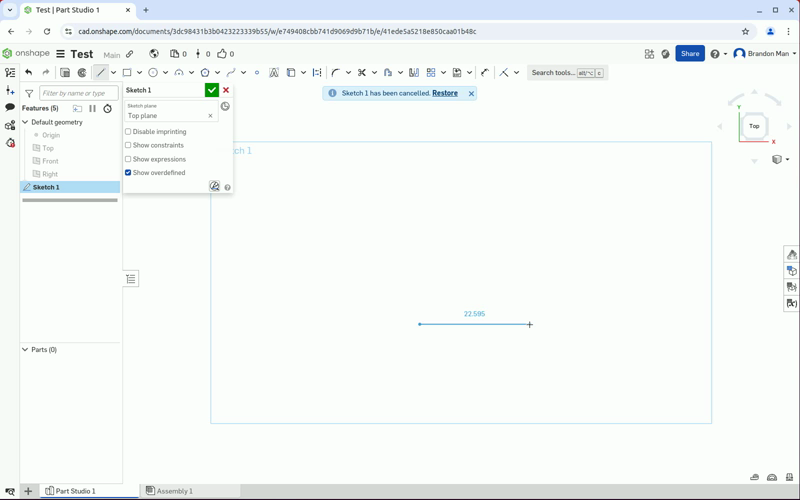
click(529, 324)
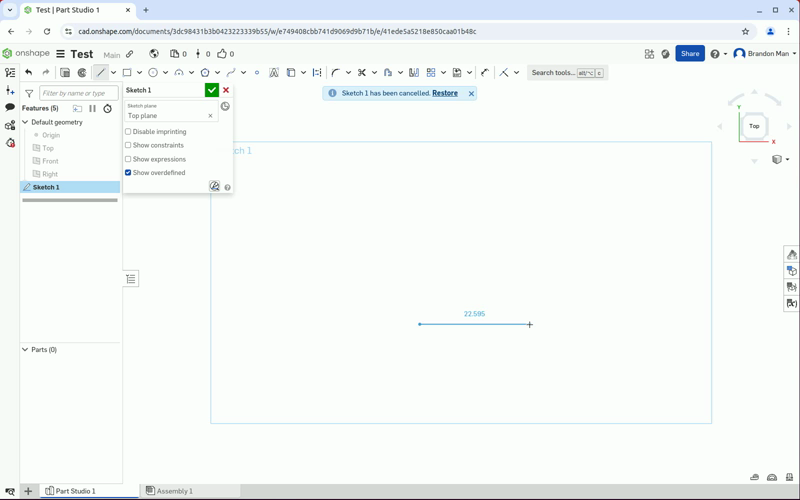
key_up(shift)
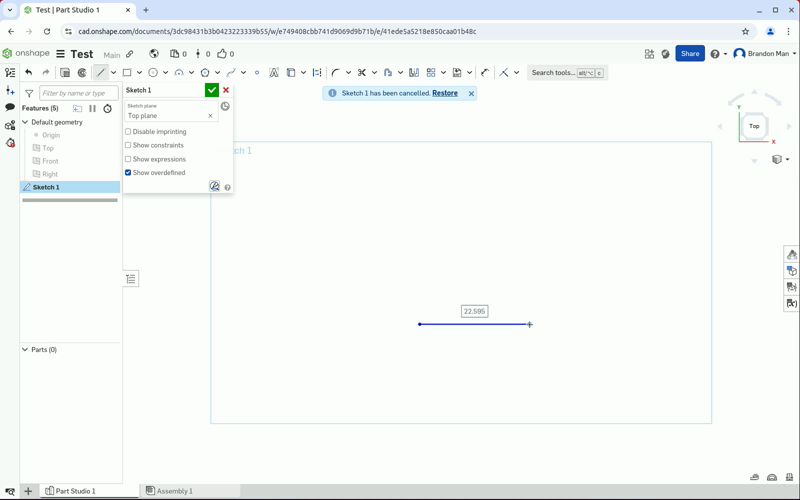
key_down(shift)
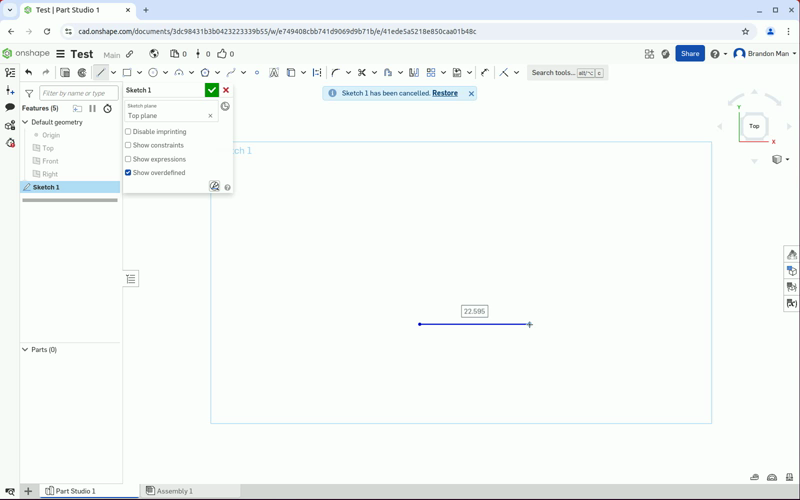
mouse_move(559, 324)
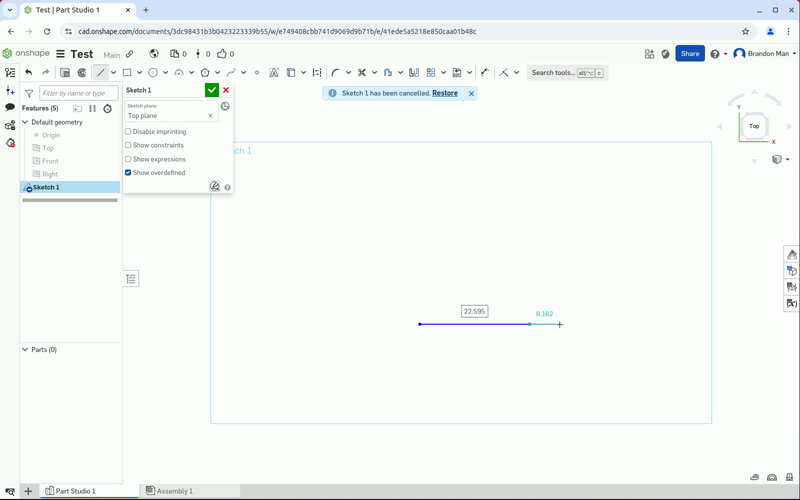
mouse_move(573, 299)
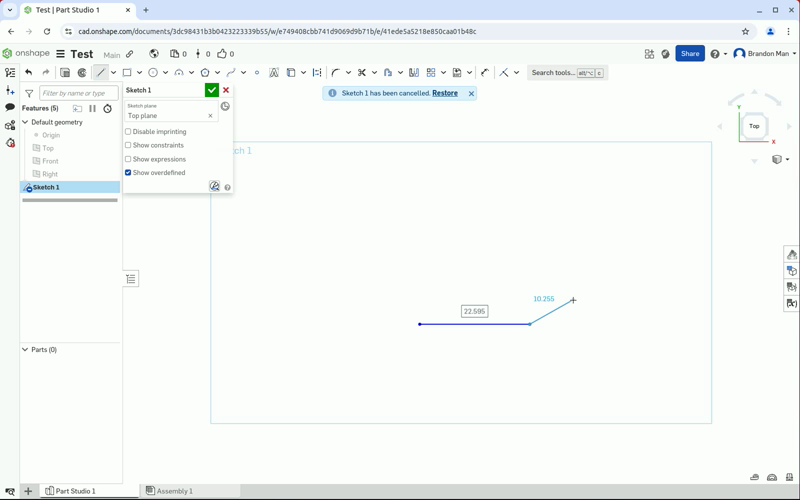
click(573, 299)
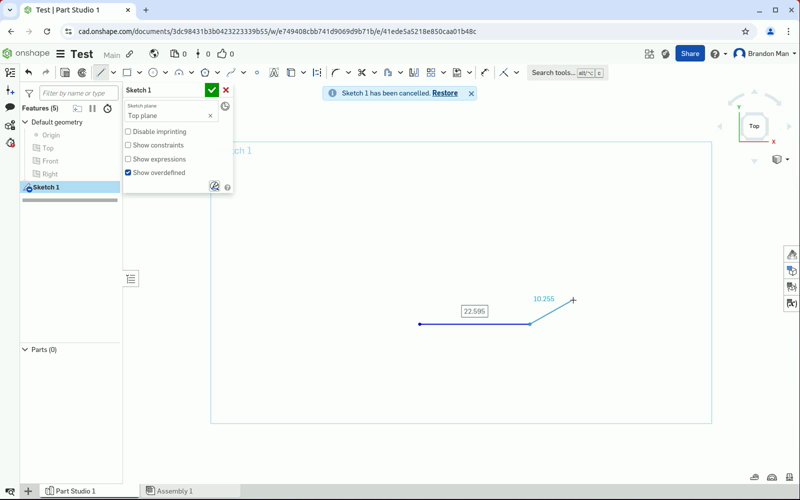
key_up(shift)
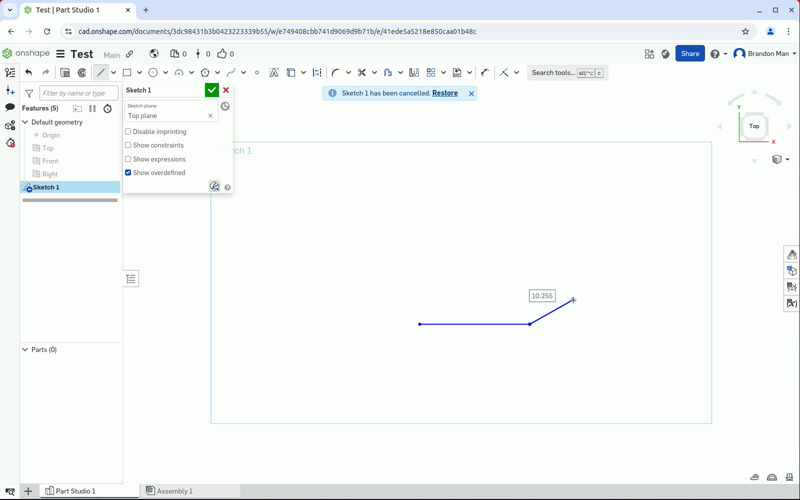
key_down(shift)
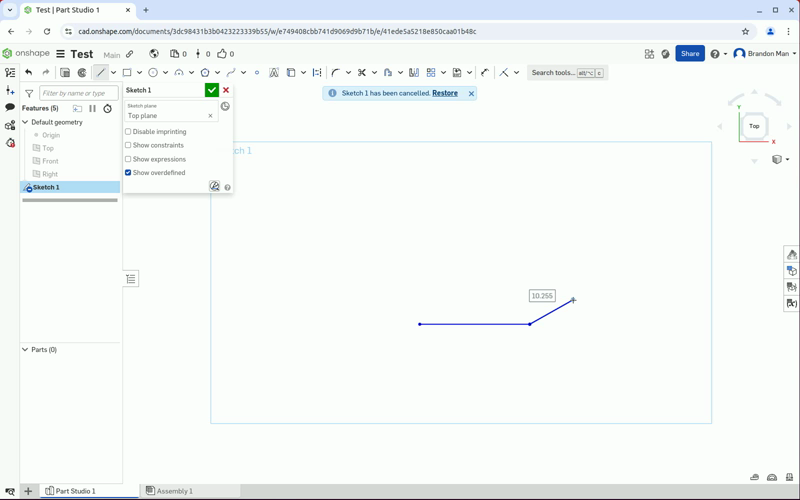
mouse_move(589, 299)
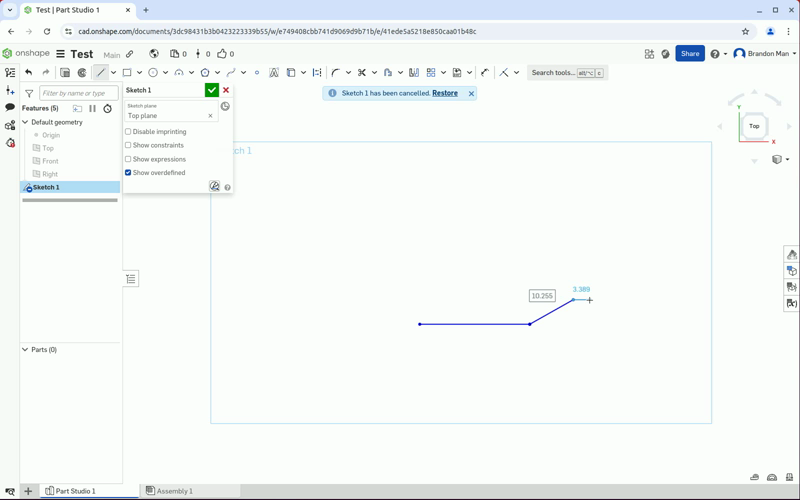
mouse_move(573, 291)
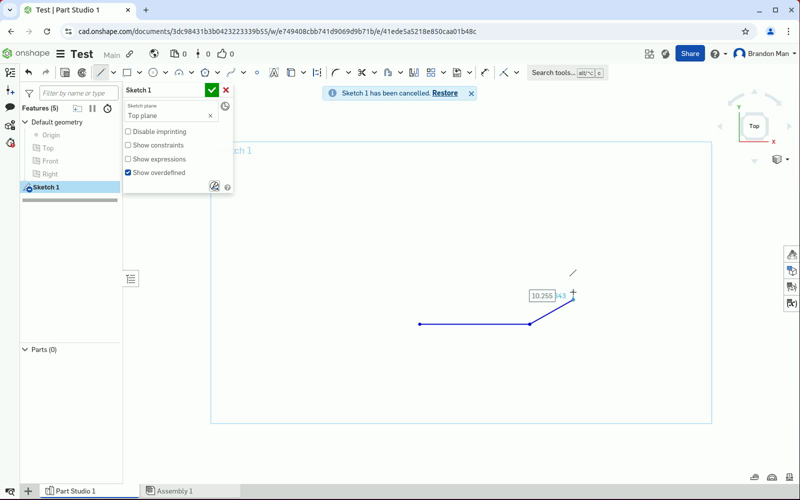
click(573, 291)
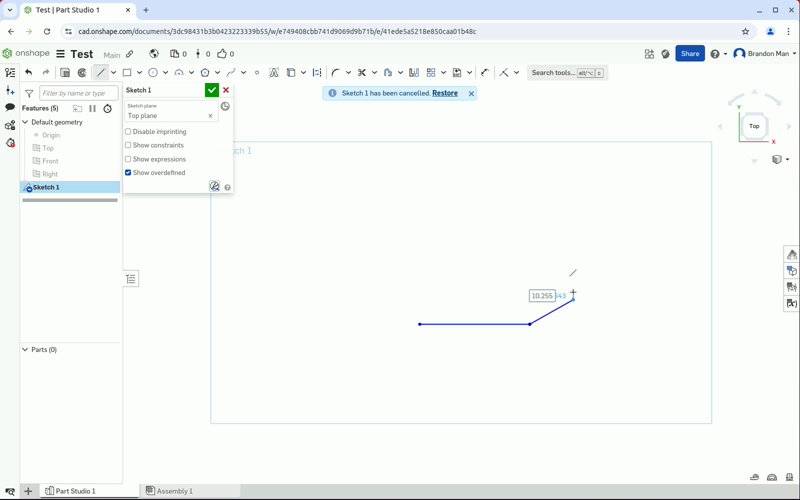
key_up(shift)
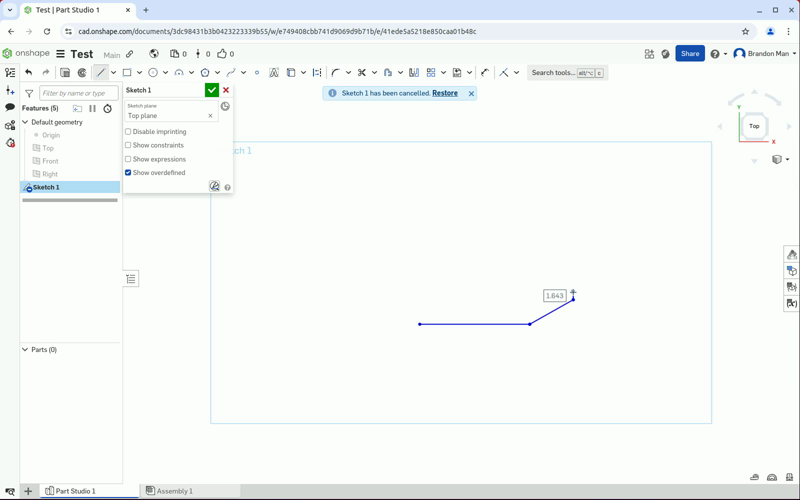
key_down(shift)
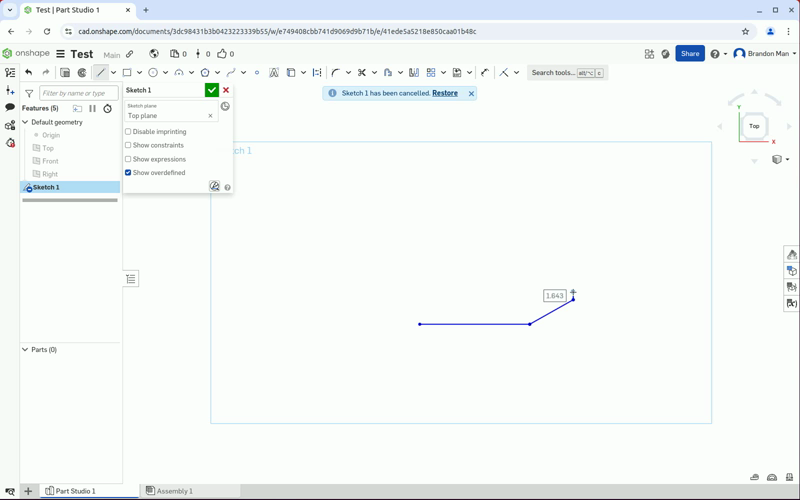
mouse_move(500, 291)
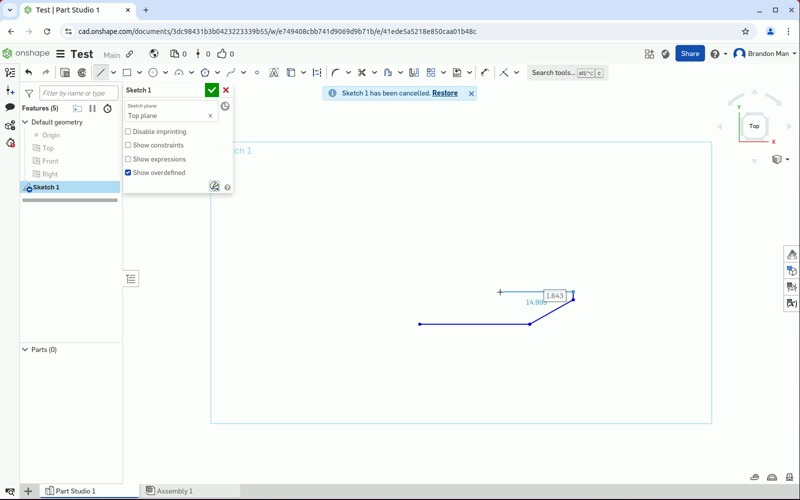
click(500, 291)
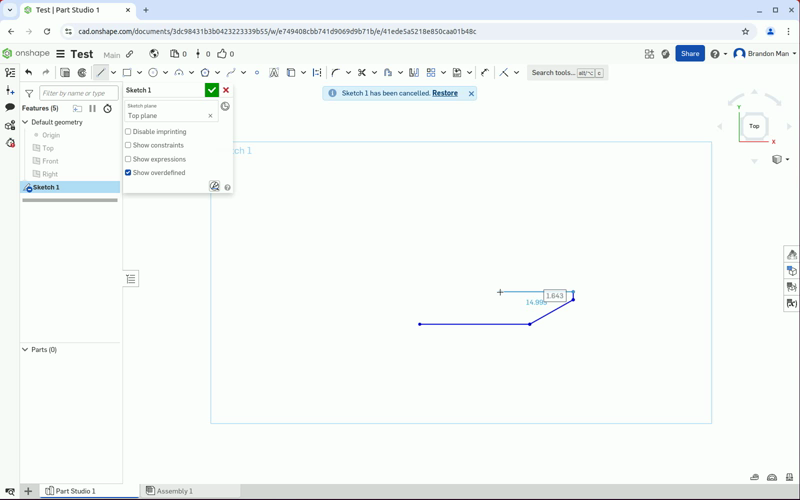
key_up(shift)
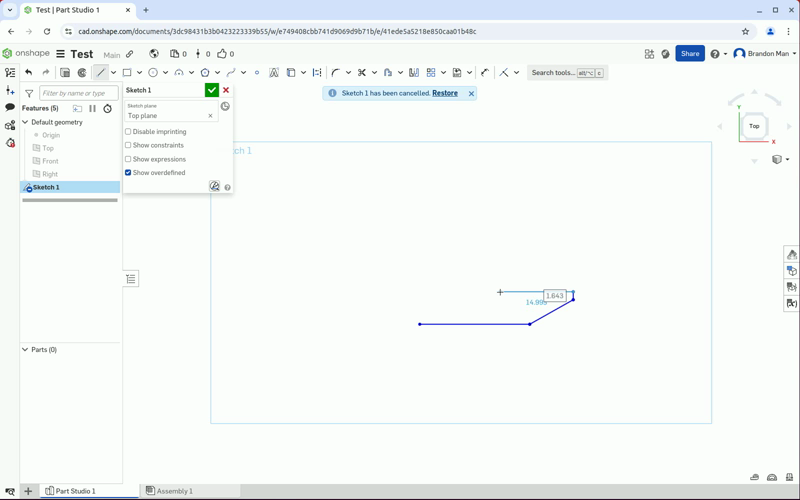
key_down(shift)
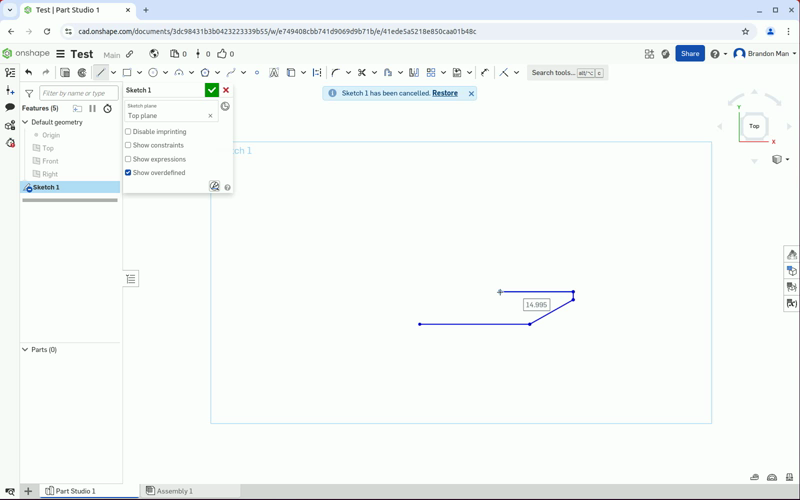
mouse_move(530, 291)
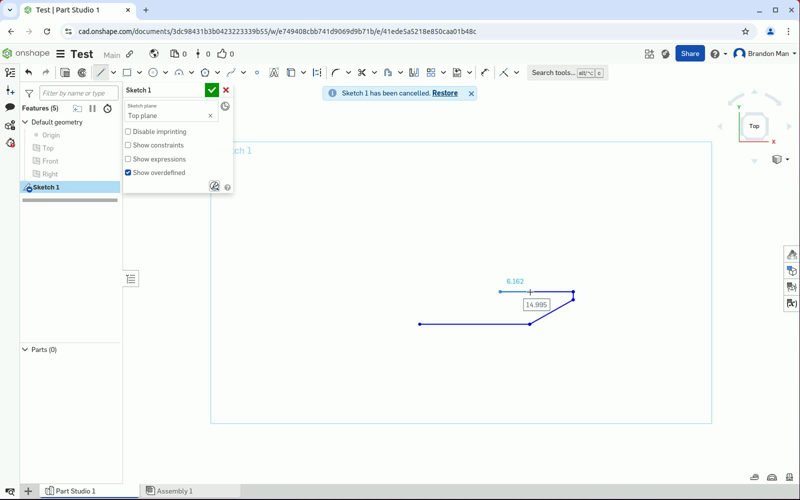
mouse_move(500, 272)
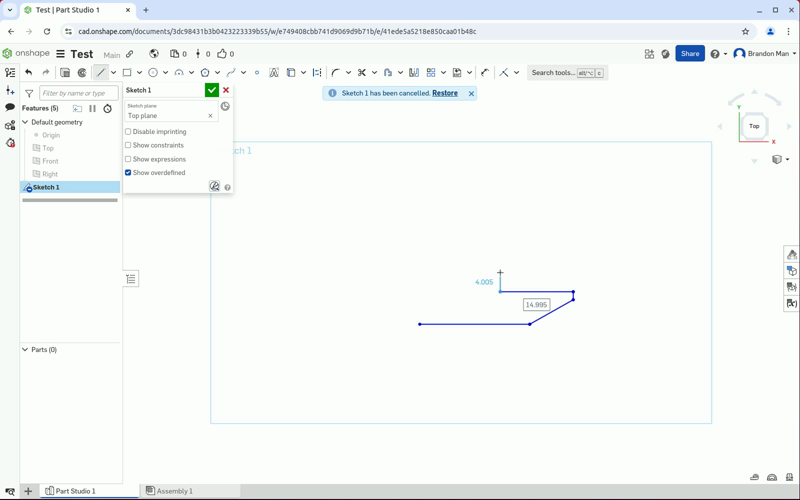
click(500, 272)
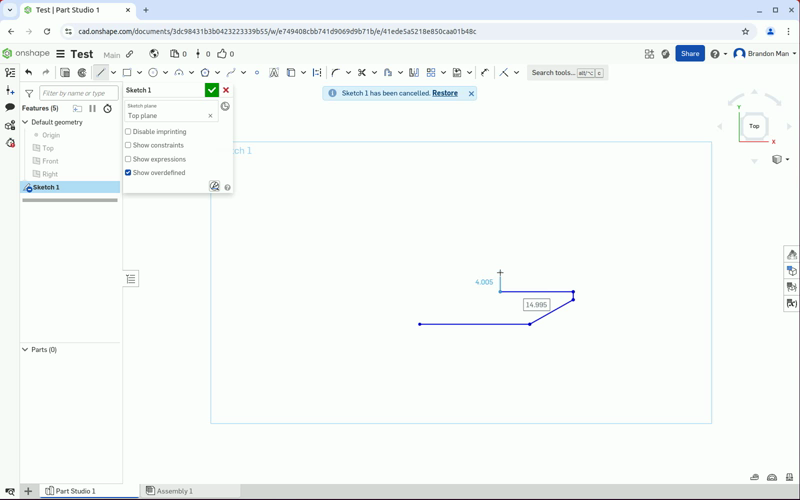
key_up(shift)
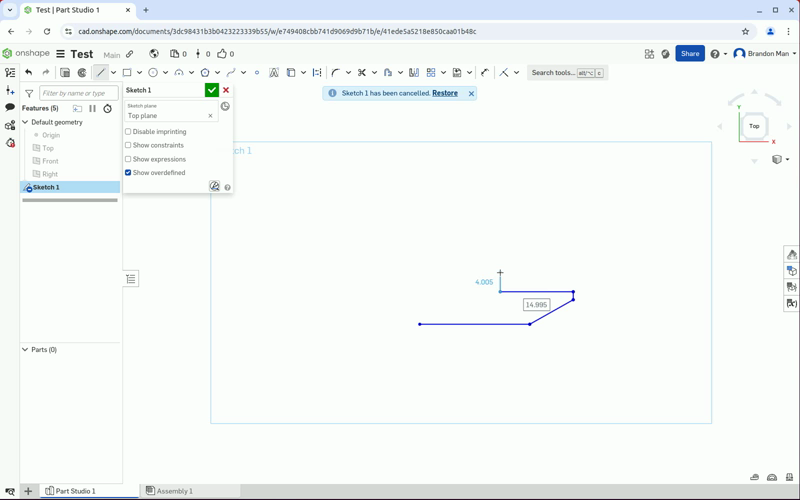
key_down(shift)
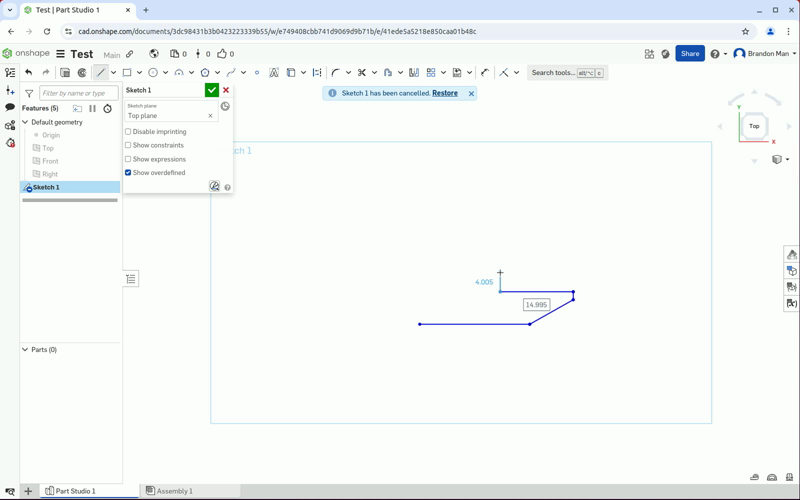
mouse_move(573, 272)
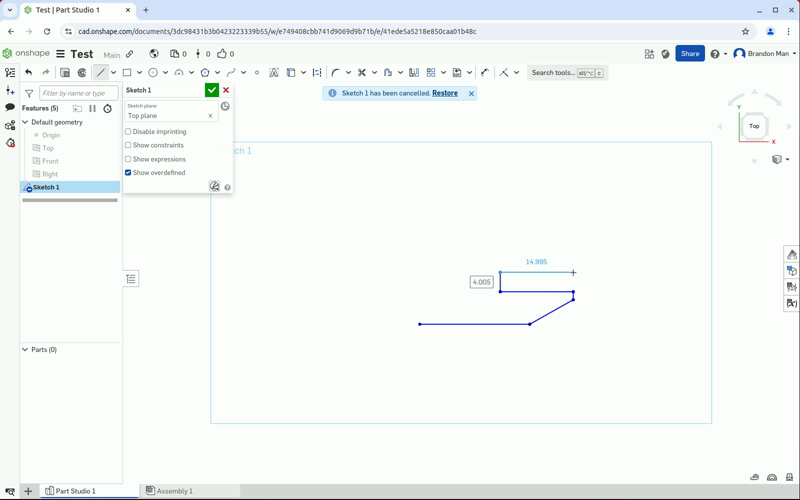
click(573, 272)
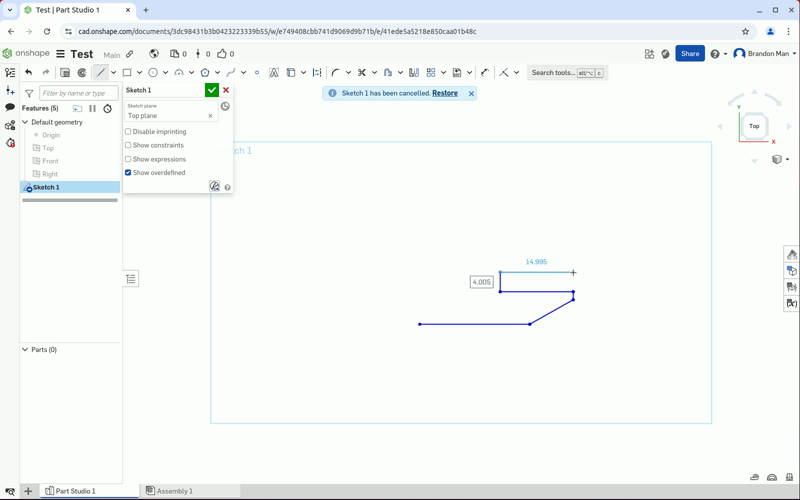
key_up(shift)
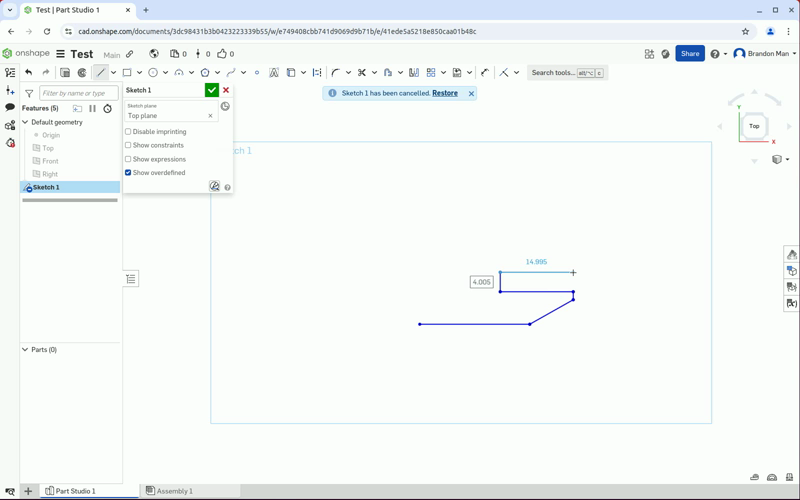
key_down(shift)
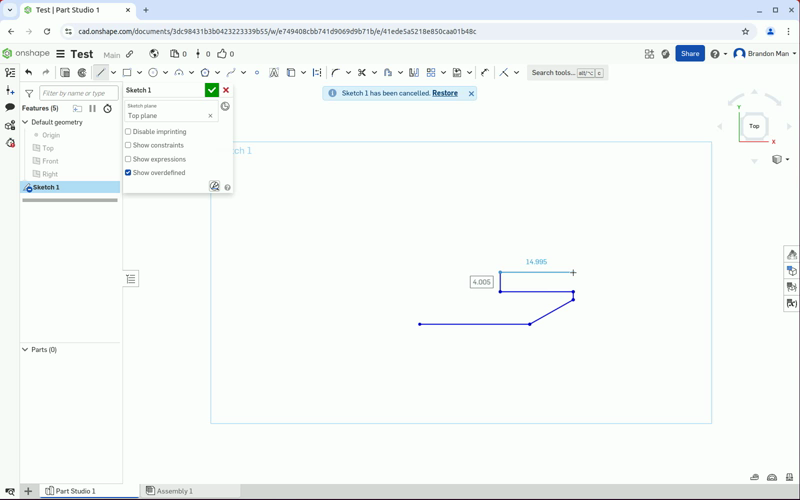
mouse_move(589, 272)
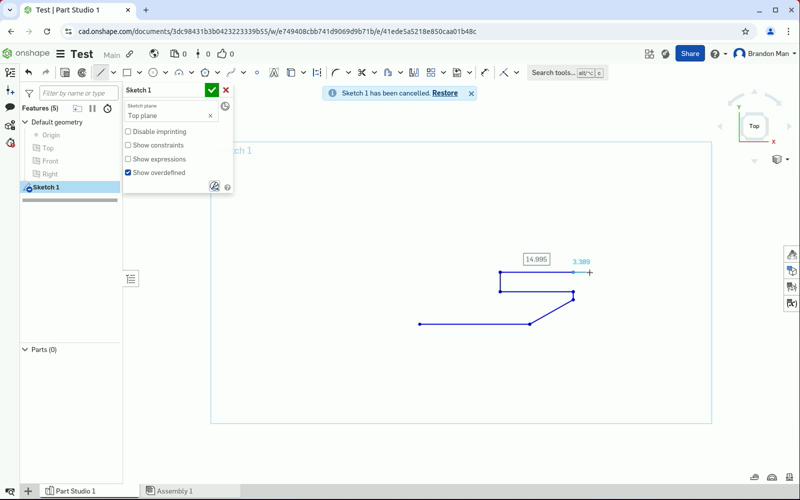
mouse_move(573, 265)
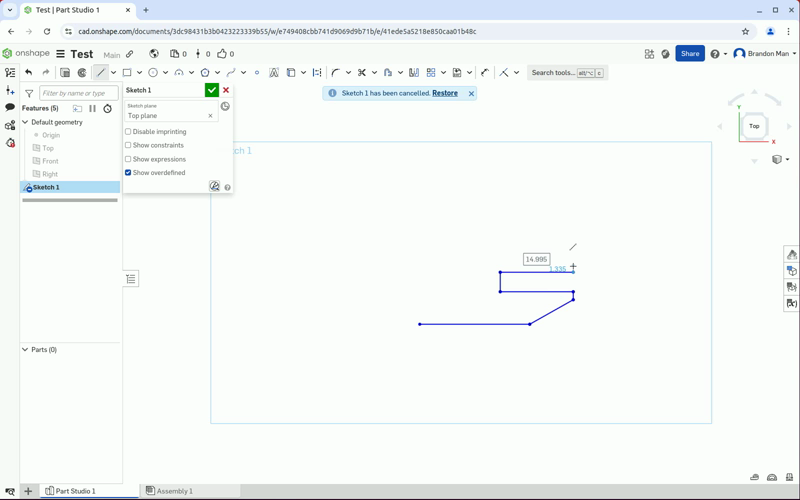
scroll(6)
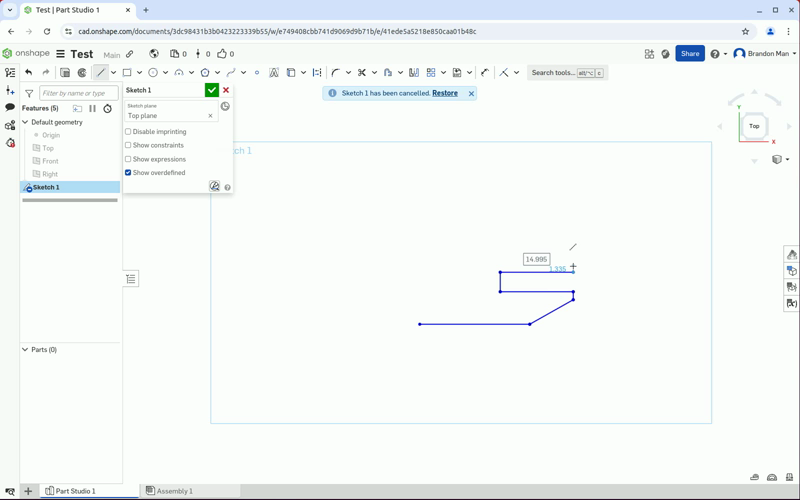
scroll(6)
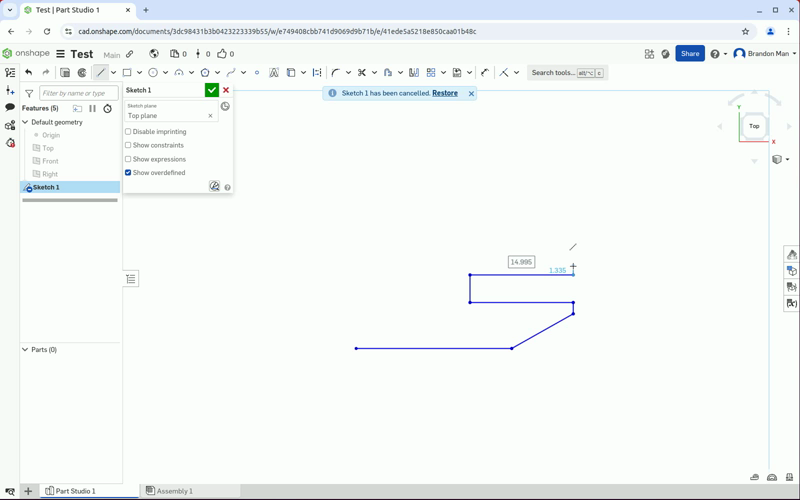
scroll(6)
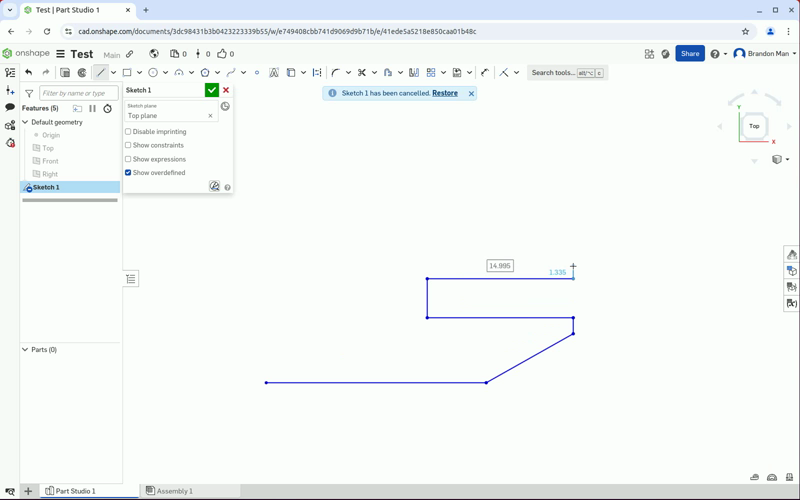
scroll(6)
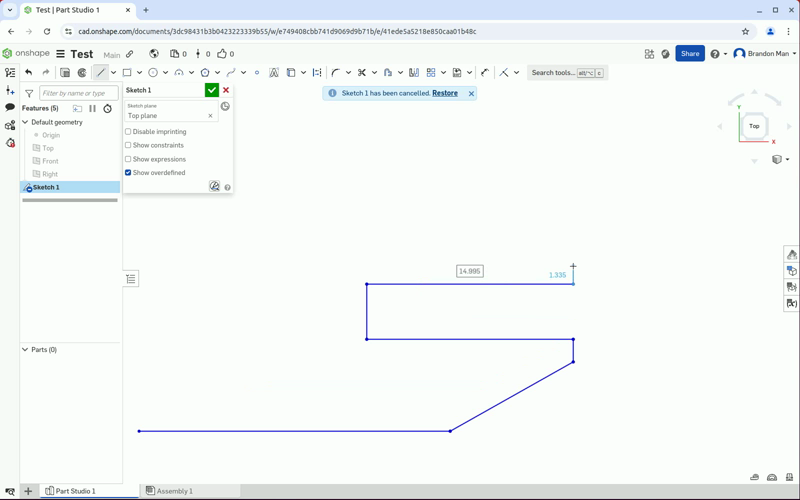
scroll(6)
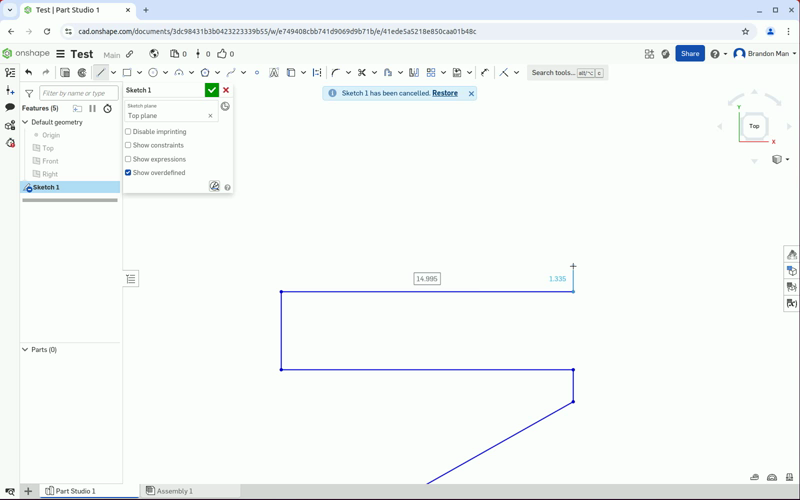
scroll(6)
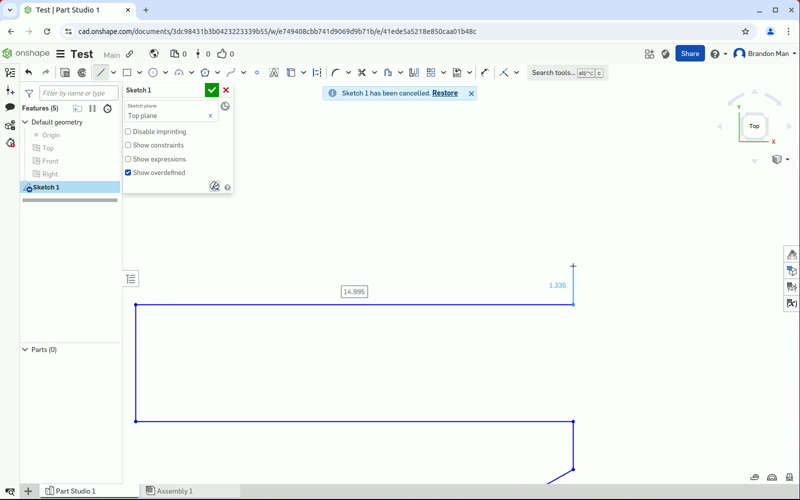
scroll(6)
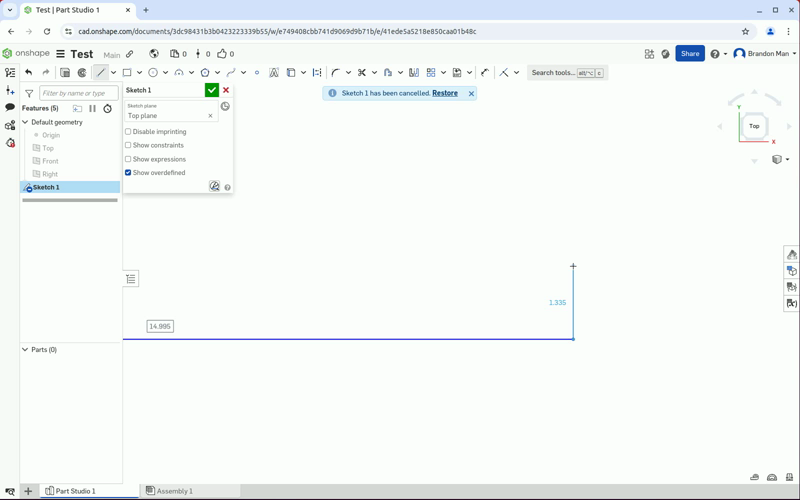
click(573, 265)
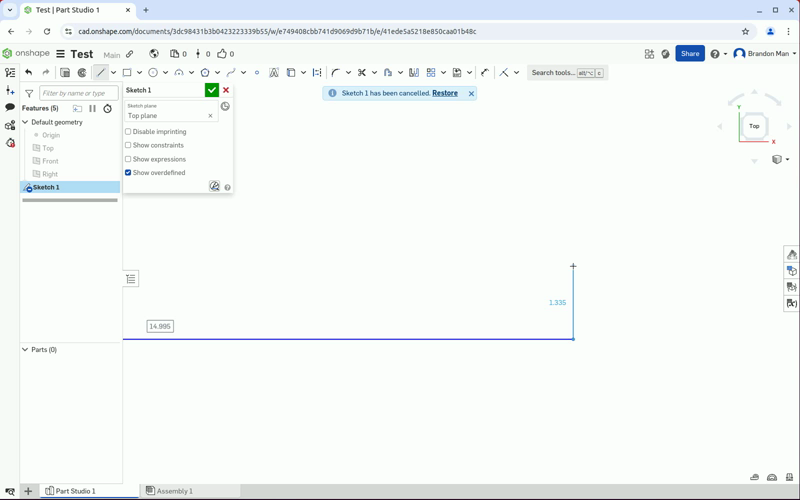
scroll(-6)
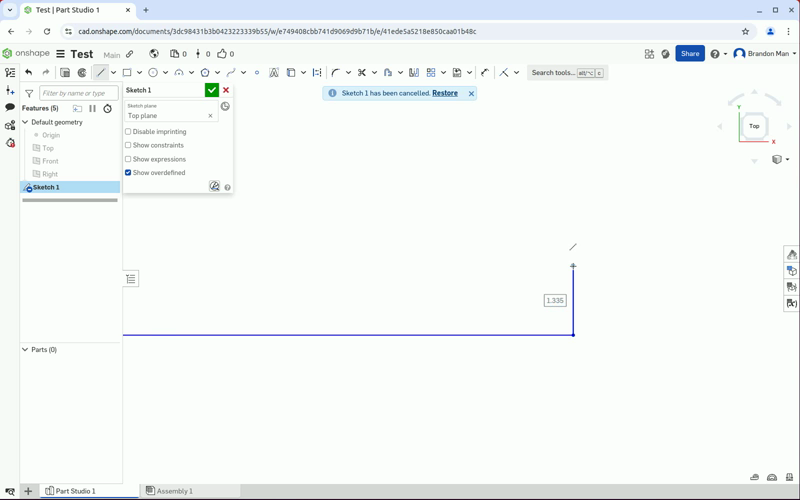
scroll(-6)
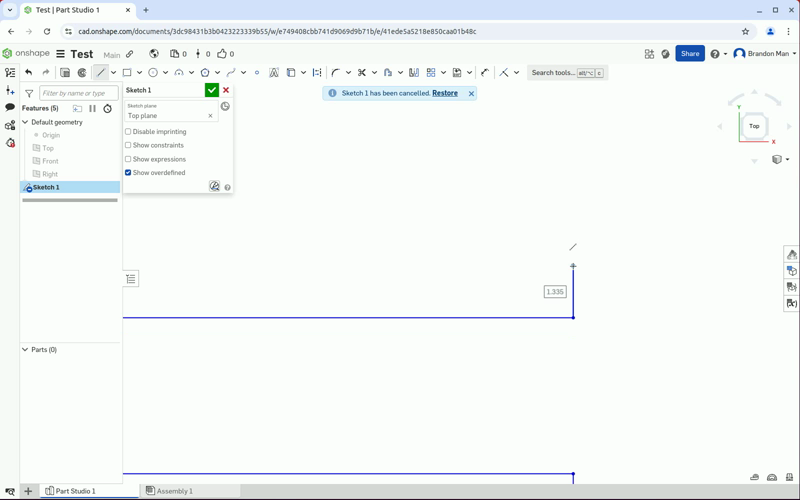
scroll(-6)
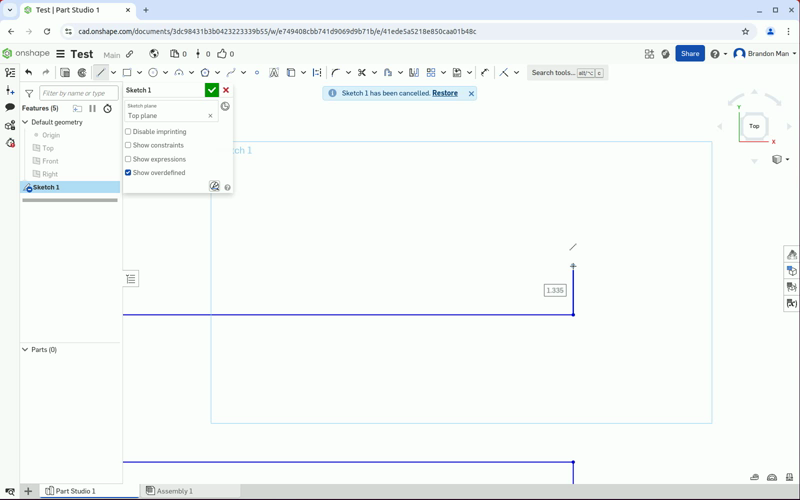
scroll(-6)
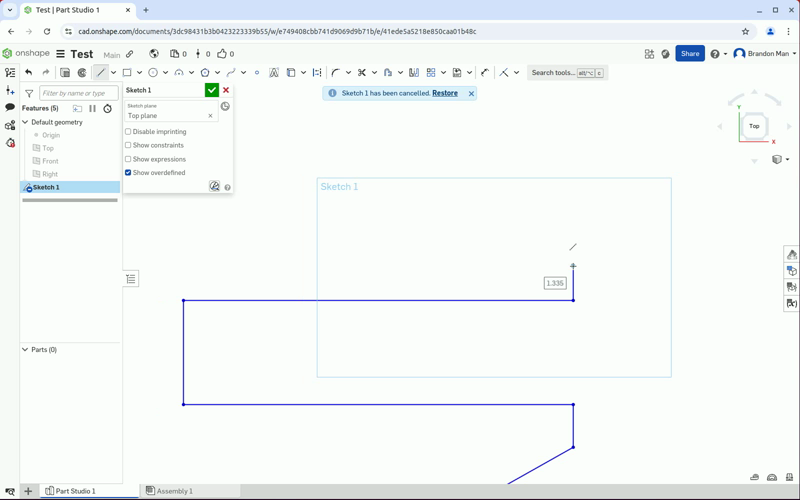
scroll(-6)
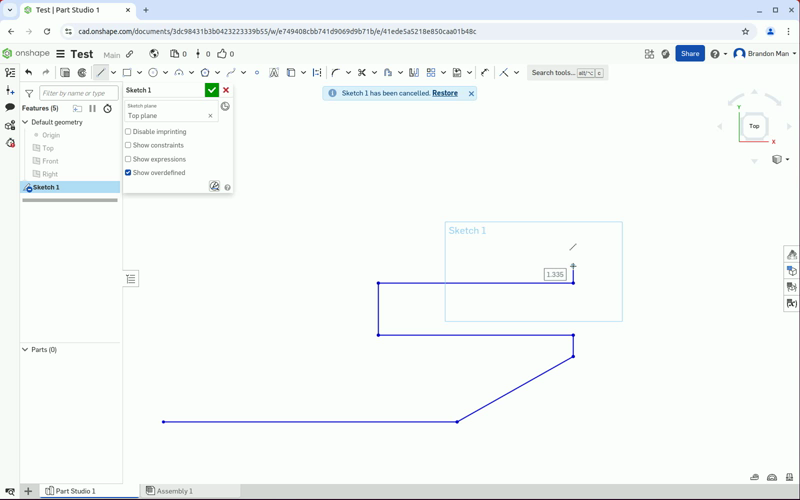
scroll(-6)
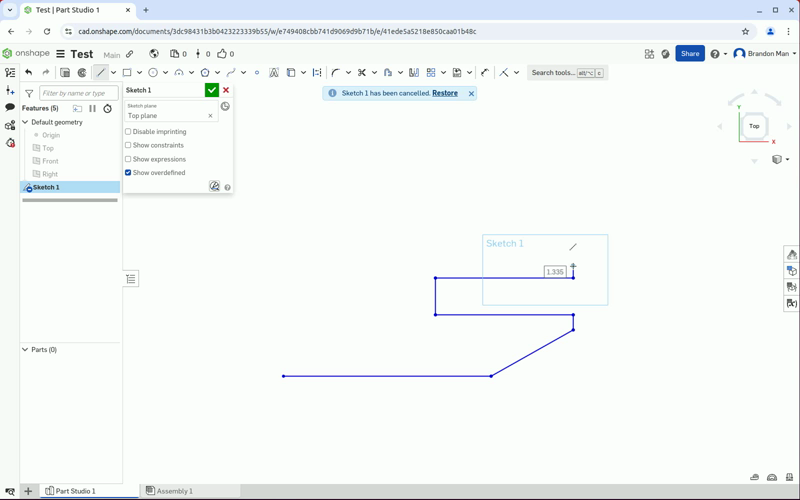
scroll(-6)
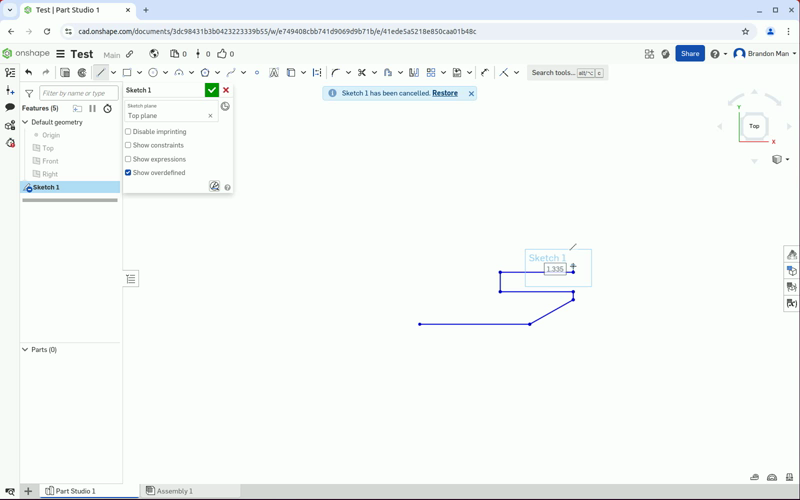
key_up(shift)
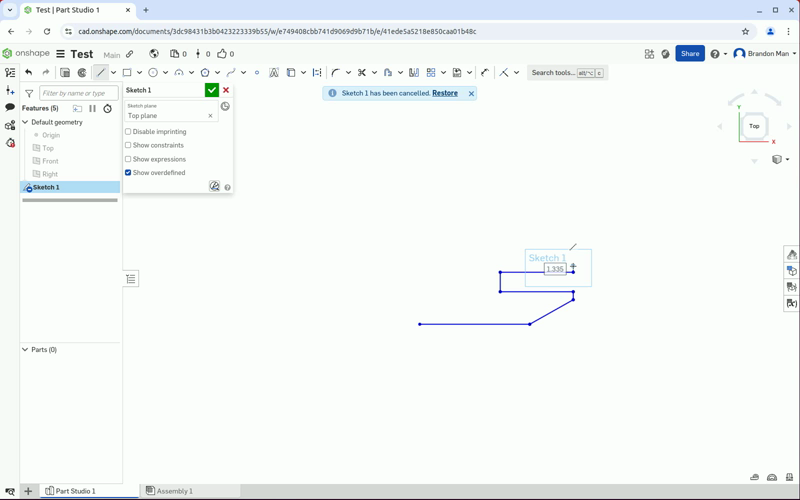
key_down(shift)
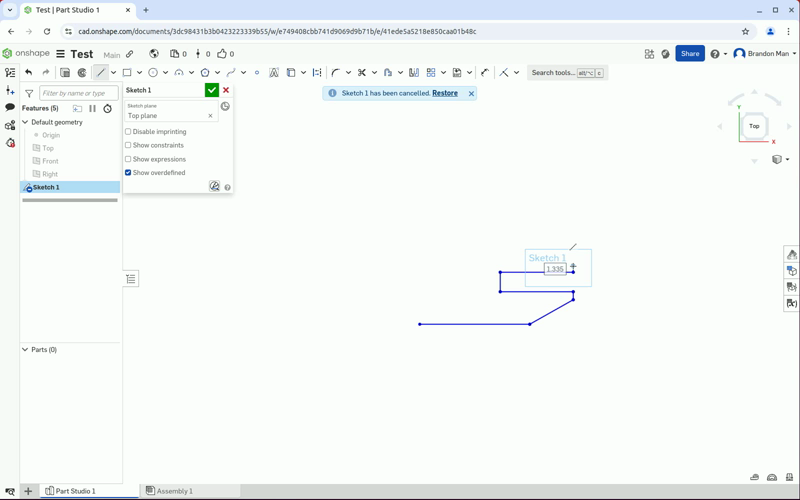
mouse_move(589, 265)
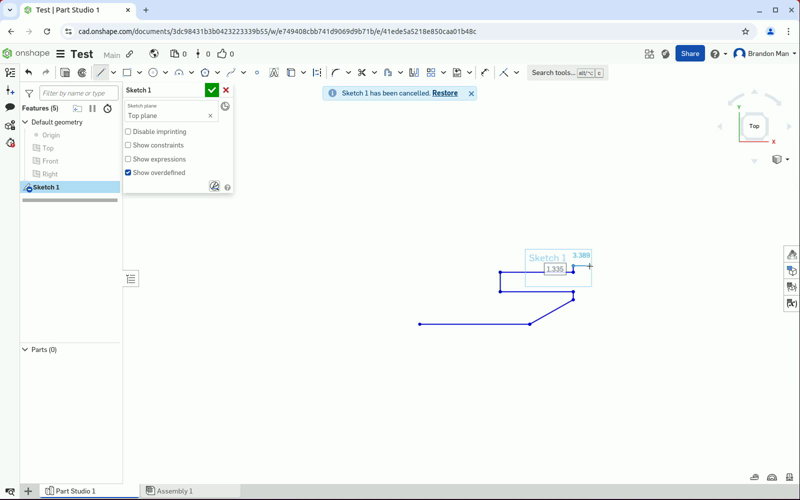
mouse_move(527, 240)
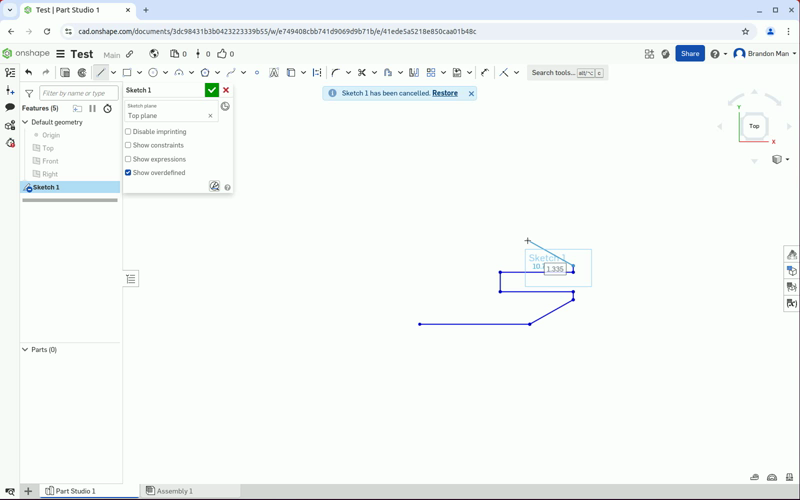
click(527, 240)
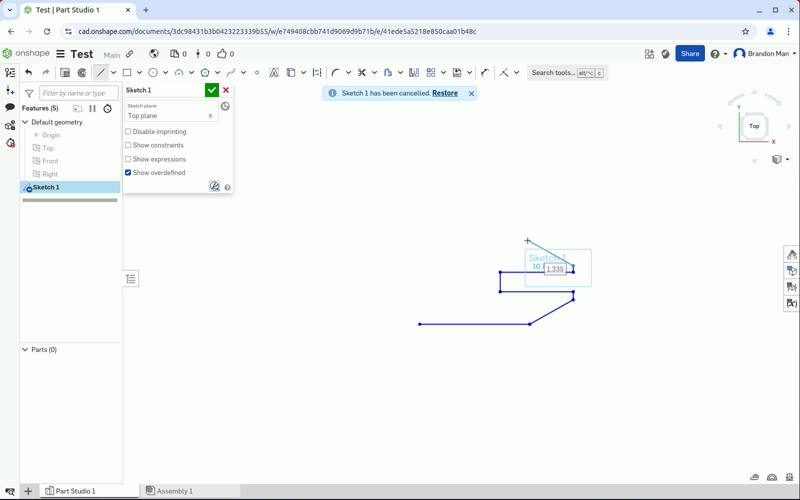
key_up(shift)
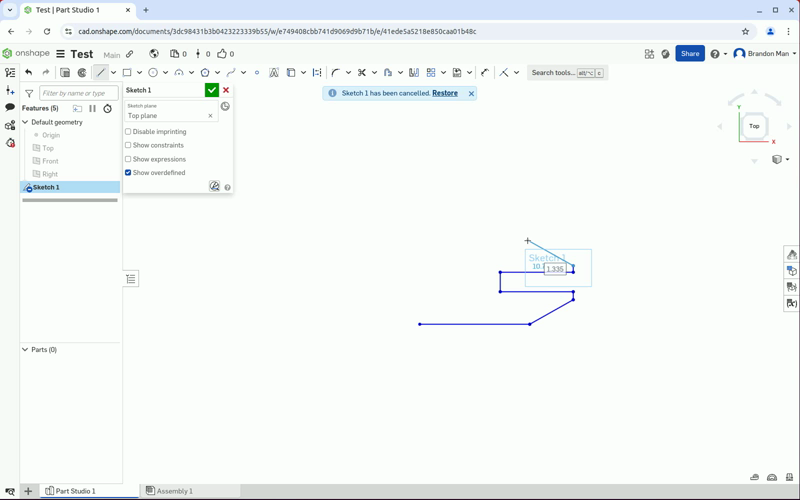
key_down(shift)
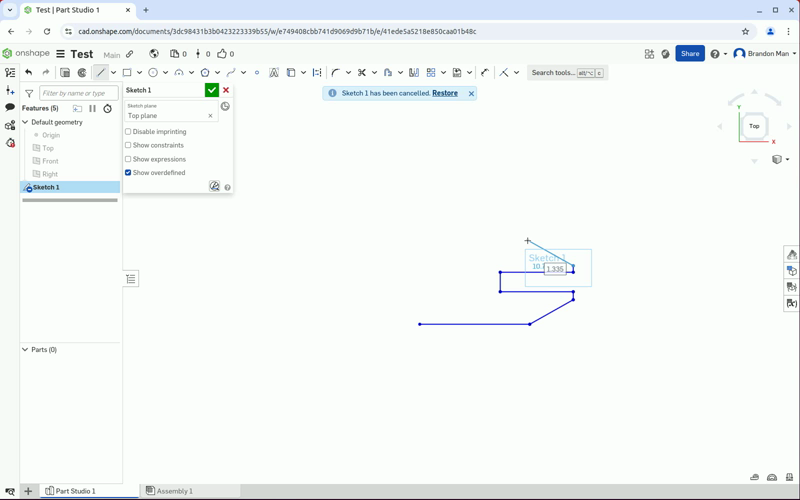
mouse_move(419, 240)
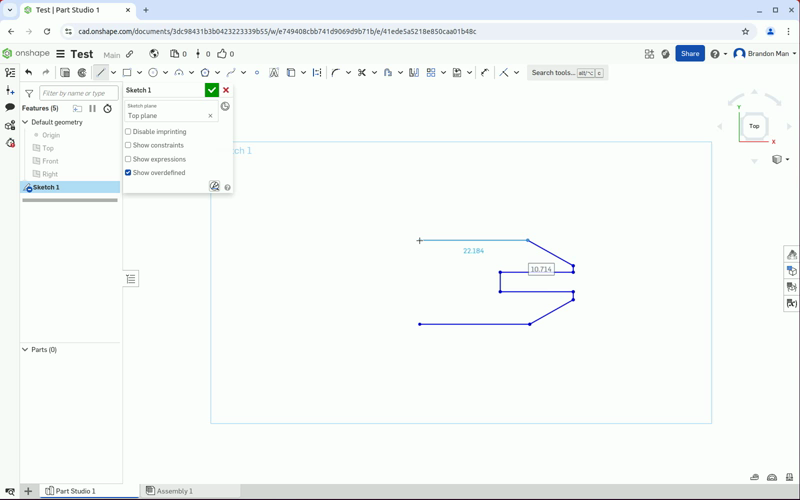
click(419, 240)
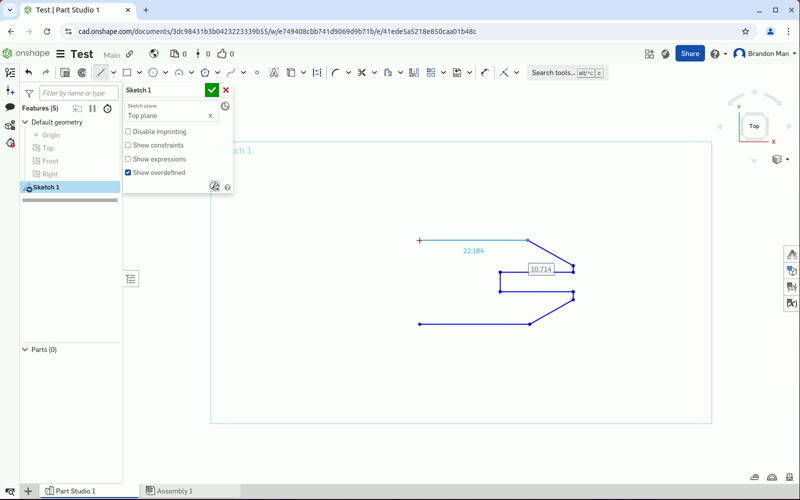
key_up(shift)
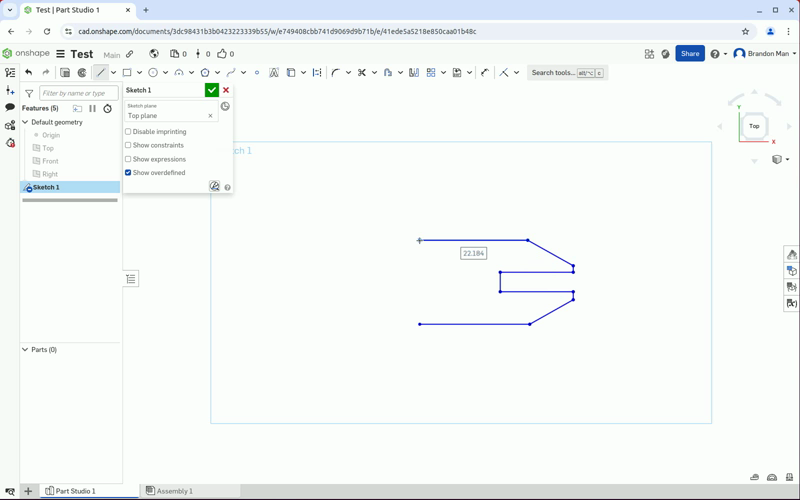
key_down(shift)
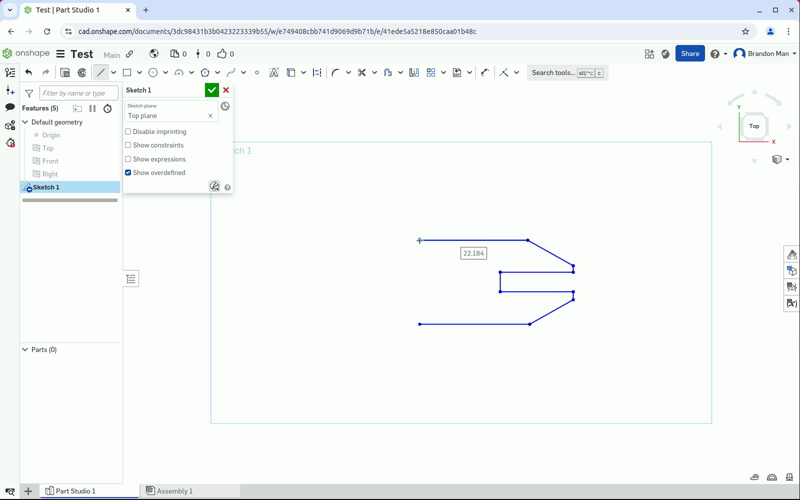
mouse_move(419, 324)
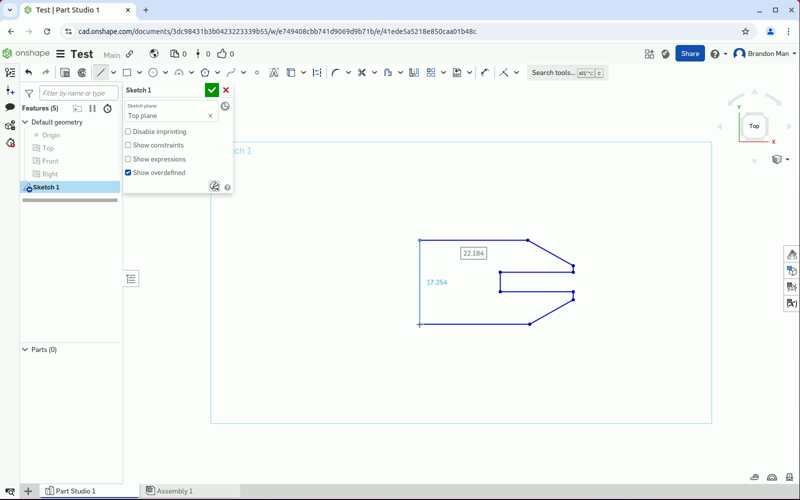
key_up(shift)
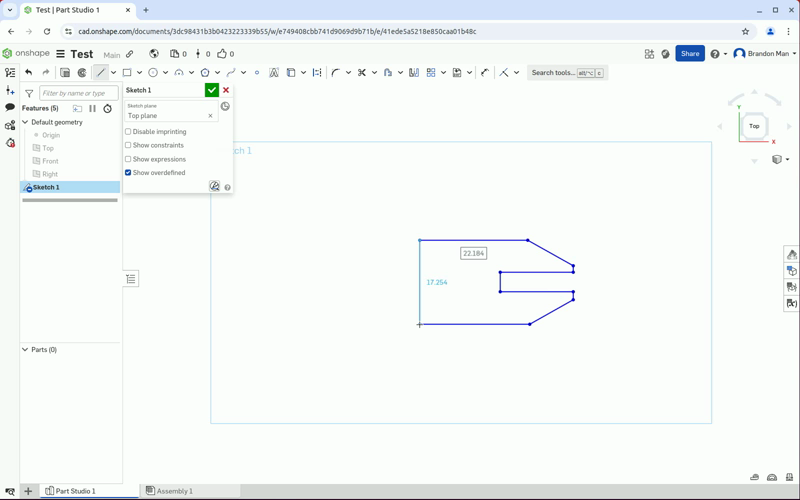
click(419, 324)
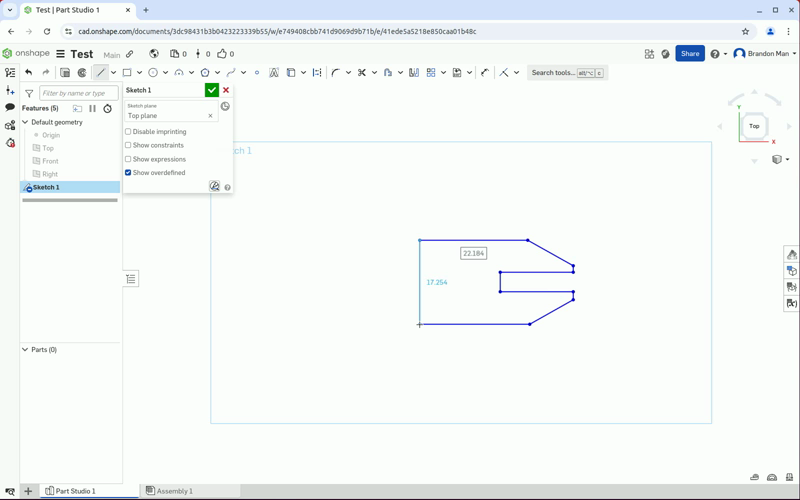
key(esc)
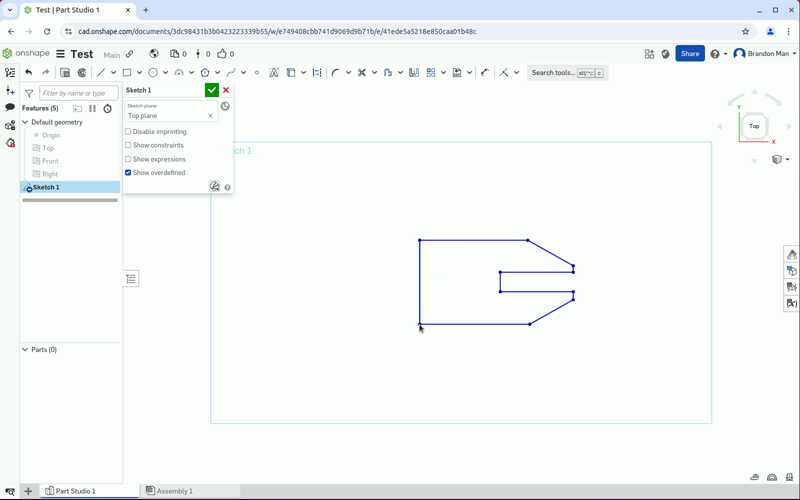
mouse_move(519, 301)
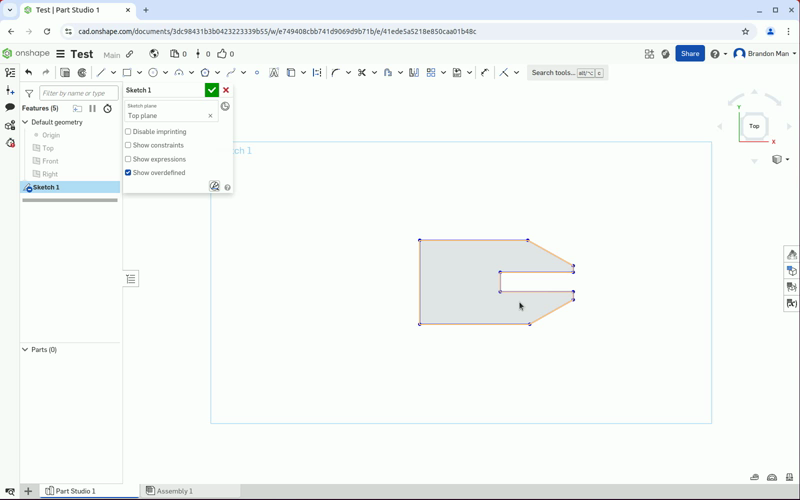
click(519, 301)
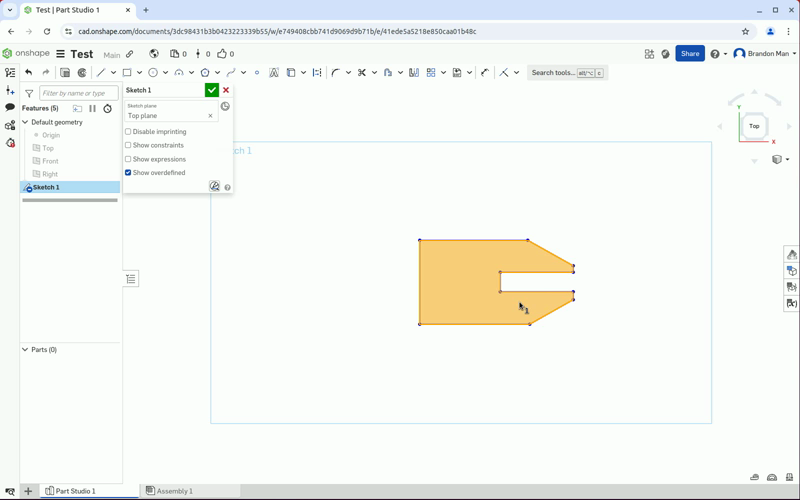
mouse_move(73, 352)
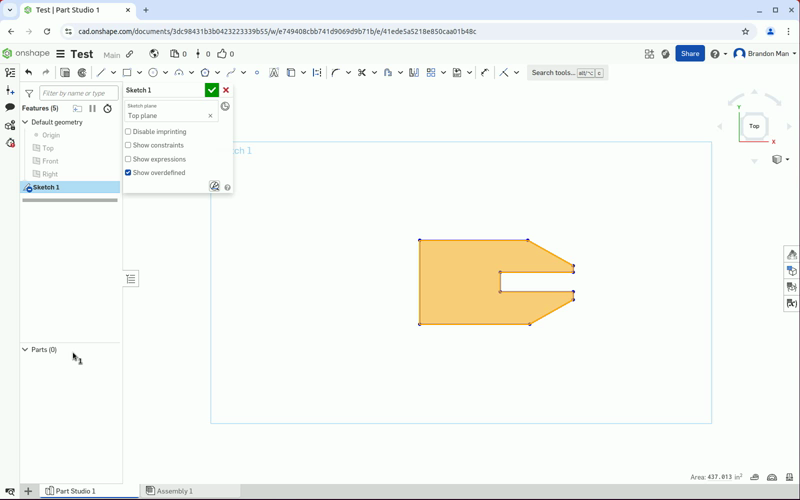
key(shift+y)
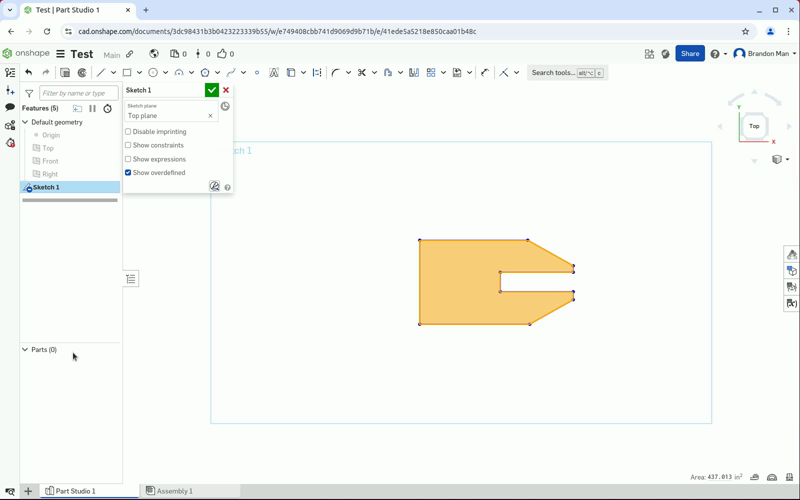
key(shift+e)
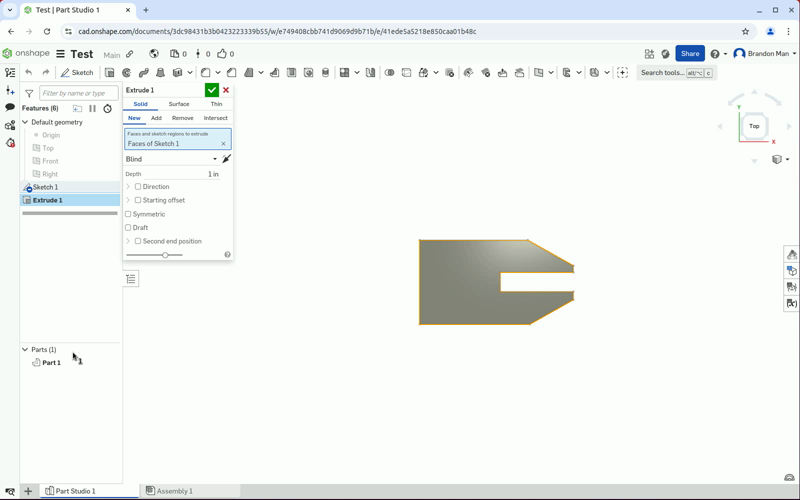
mouse_move(143, 106)
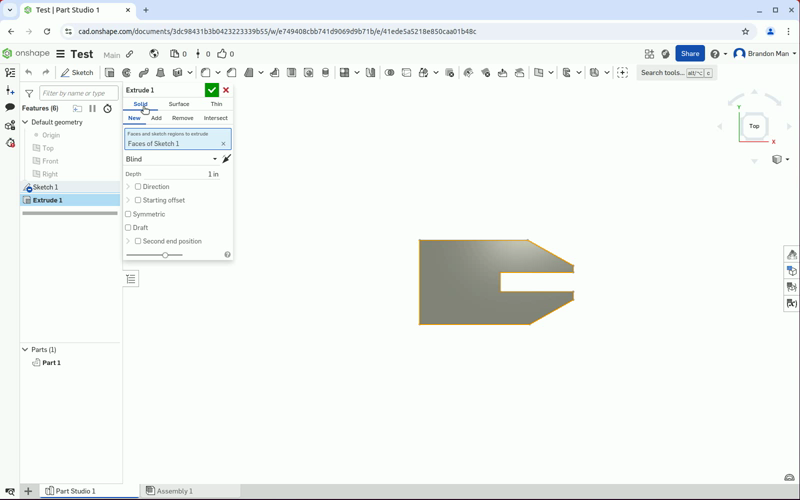
click(143, 106)
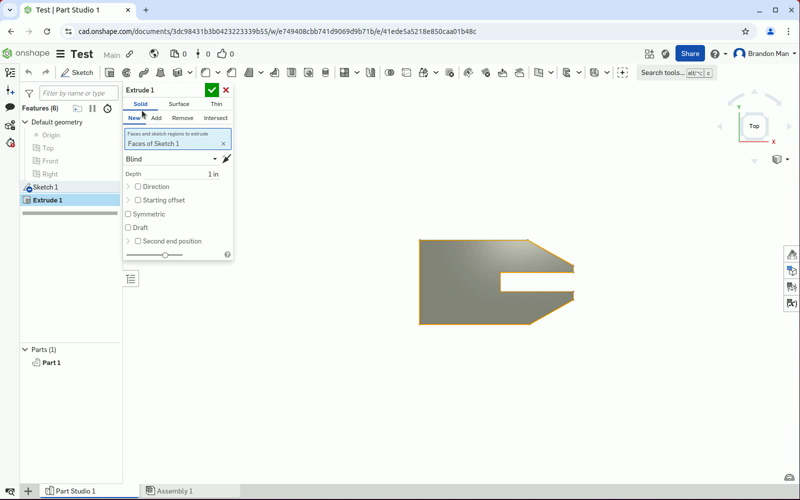
mouse_move(137, 120)
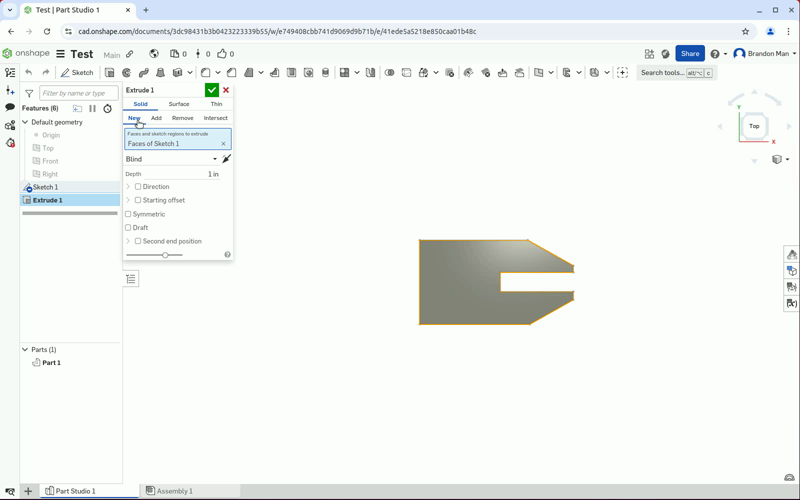
click(137, 120)
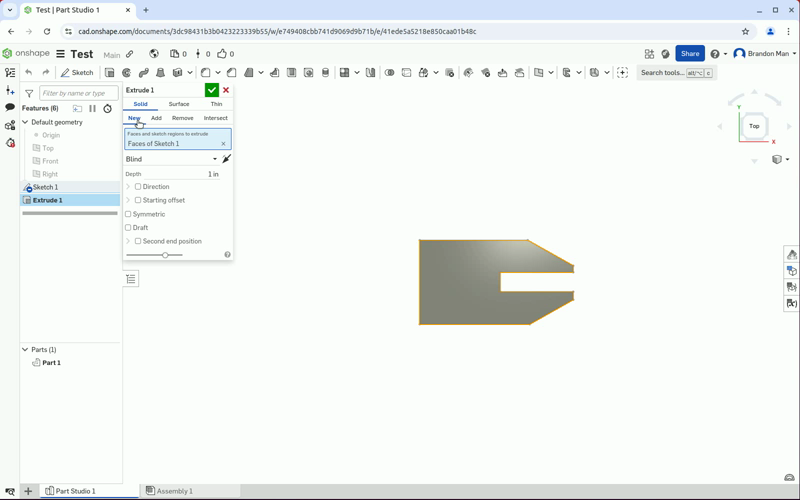
key(tab, 4)
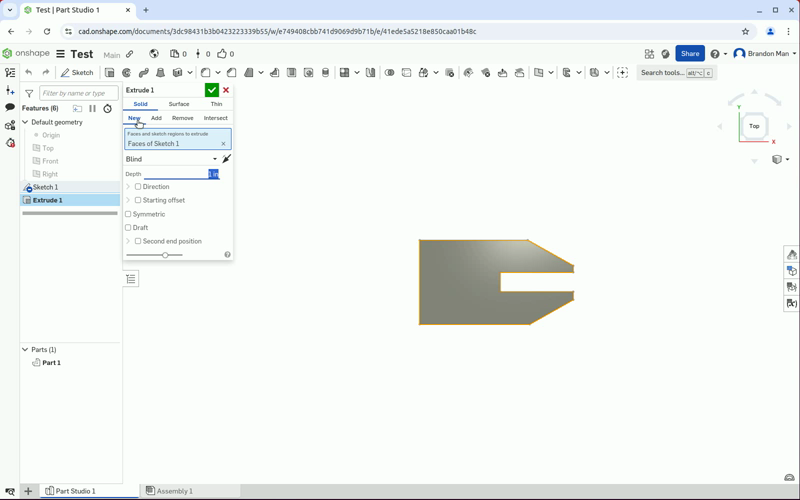
text(5.055)
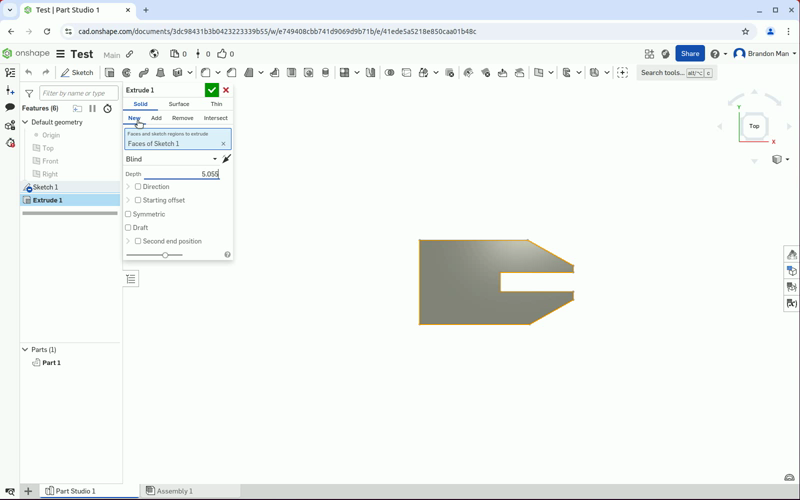
key(enter)
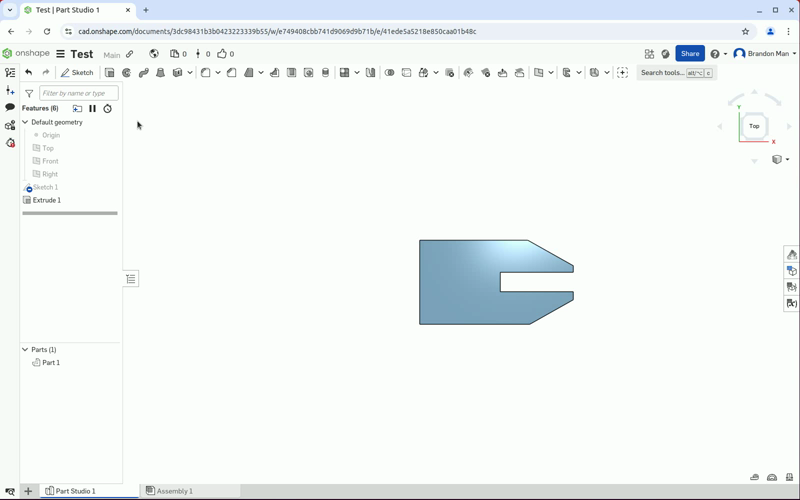
key(shift+h)
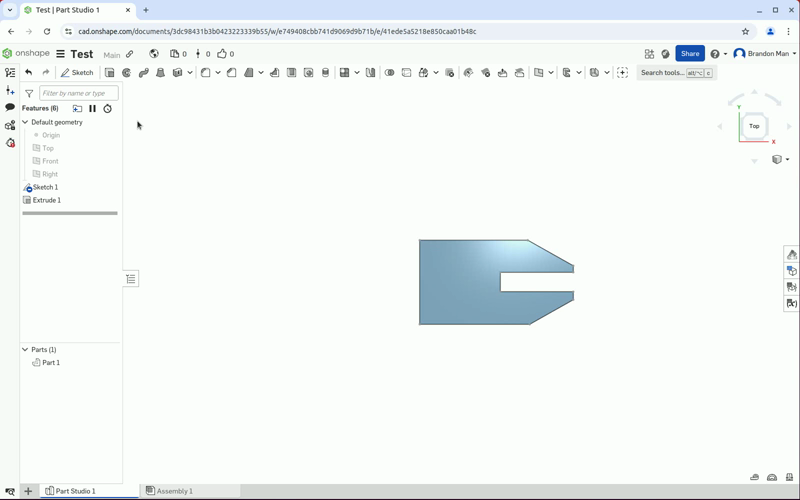
key(shift+h)
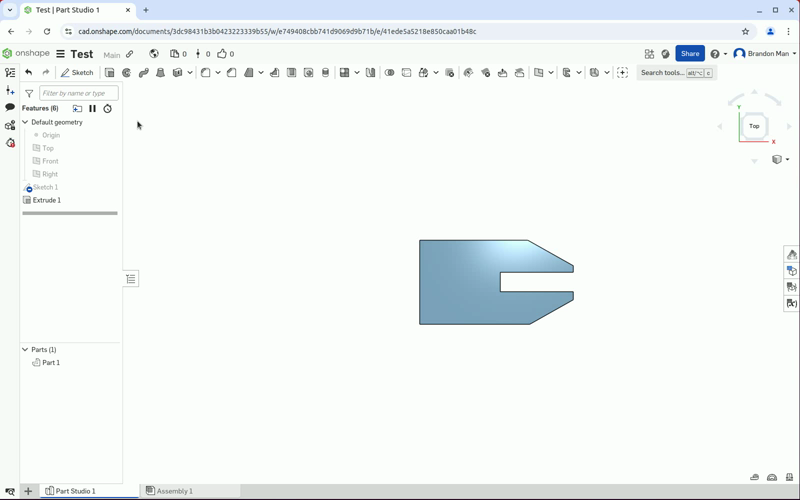
mouse_move(73, 189)
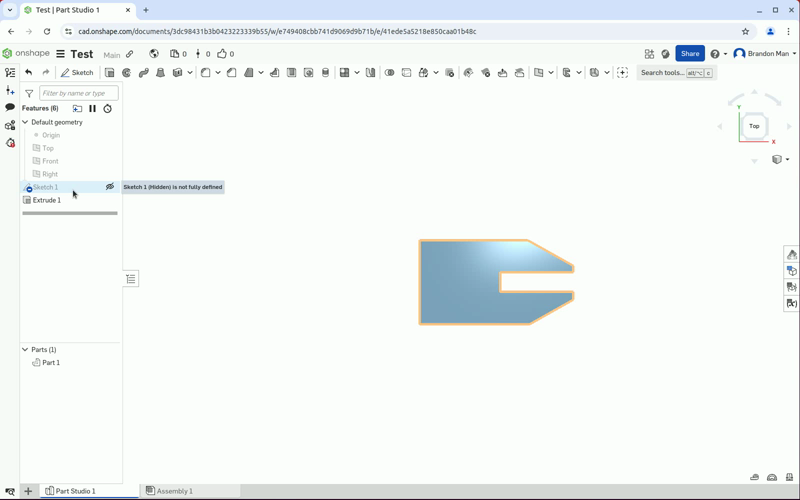
click(73, 189)
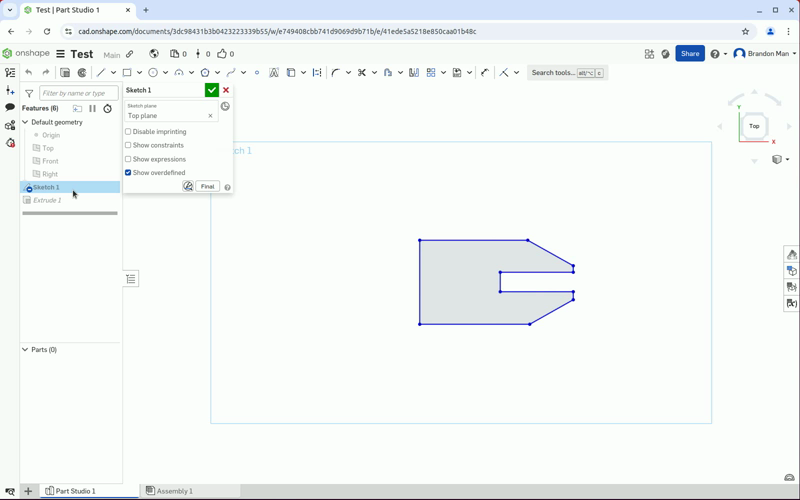
mouse_move(229, 92)
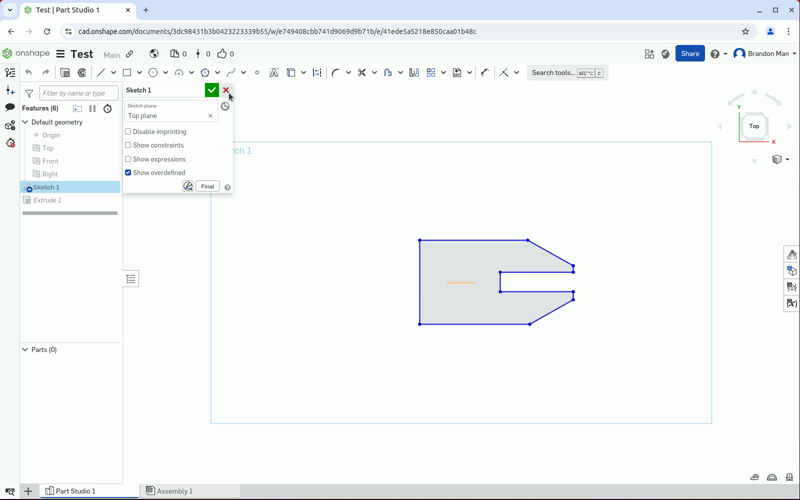
click(229, 92)
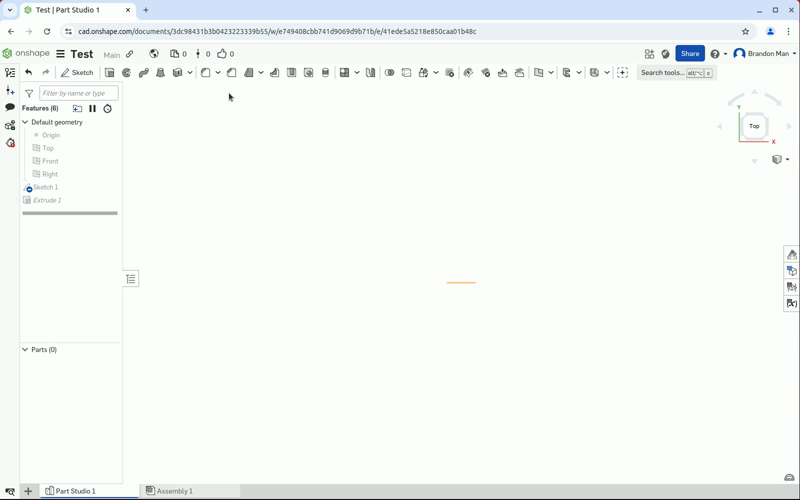
mouse_move(541, 75)
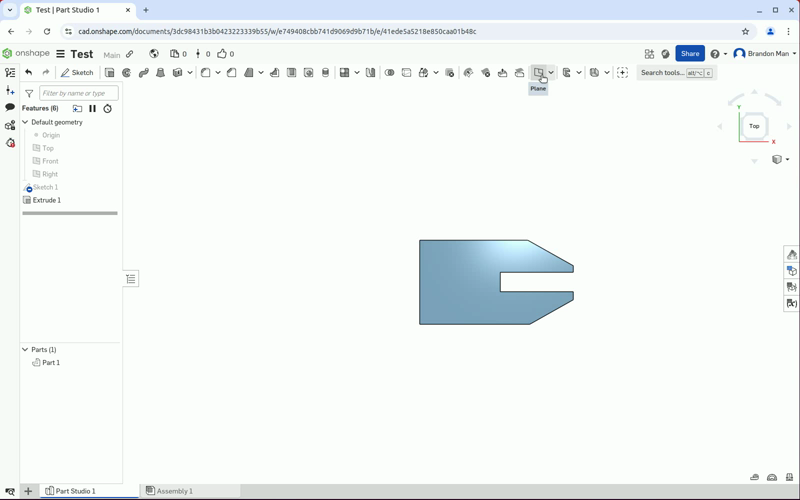
click(541, 75)
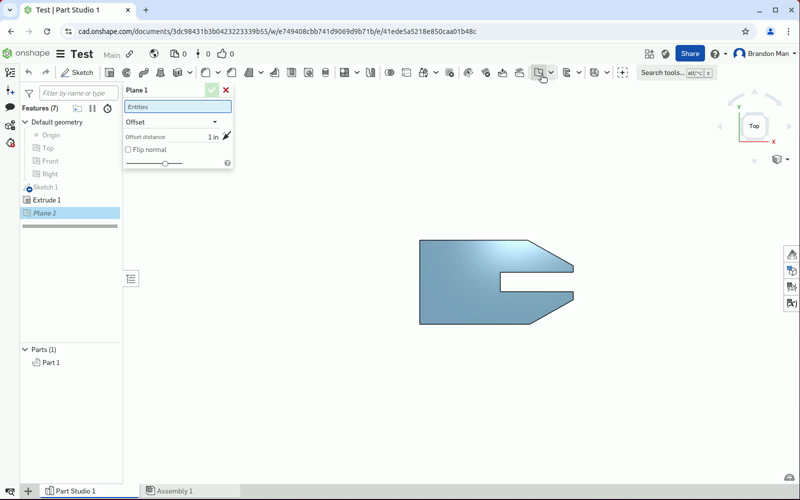
mouse_move(73, 150)
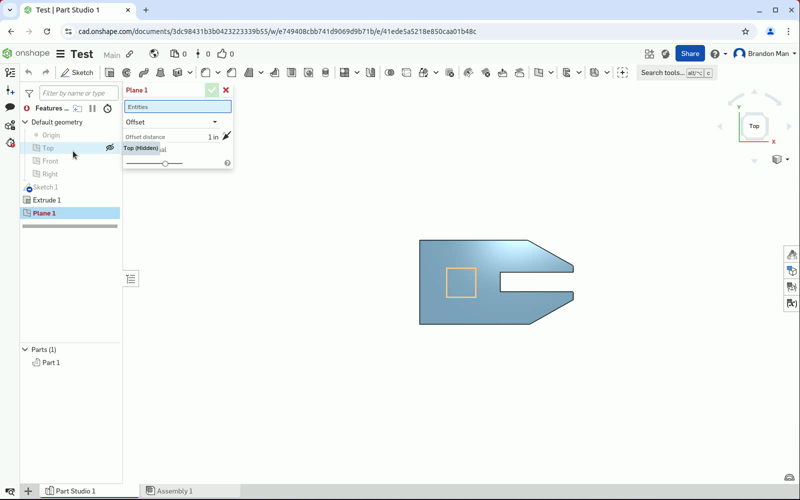
click(73, 150)
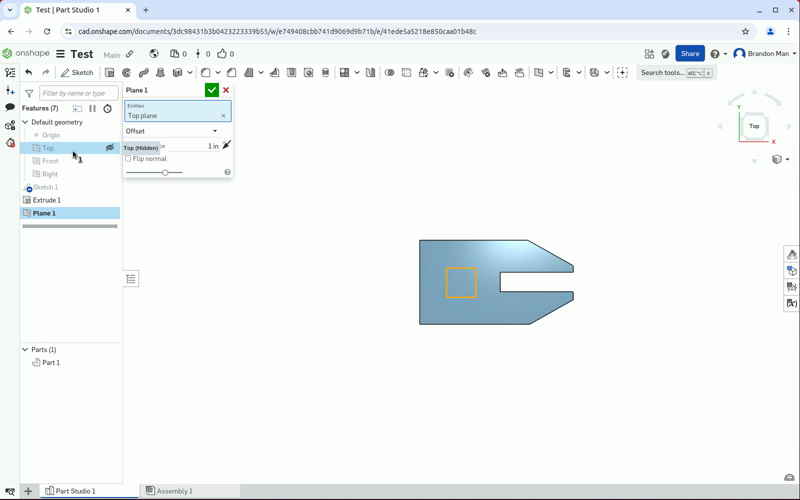
key(tab, 2)
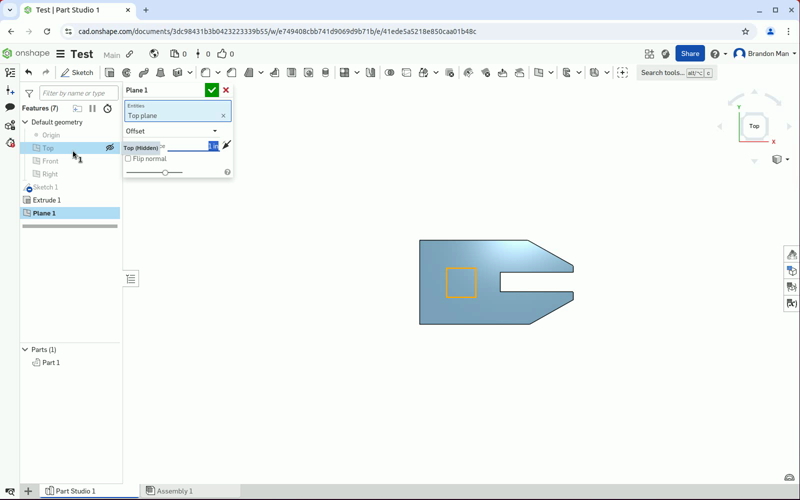
text(5.053)
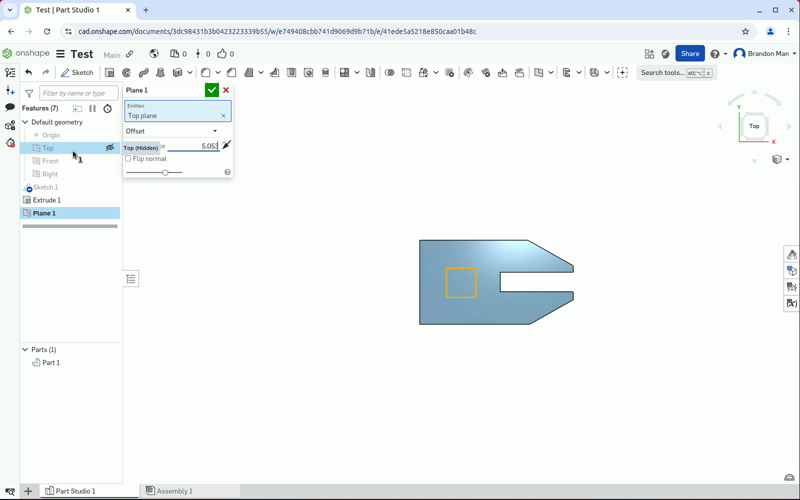
key(enter, 2)
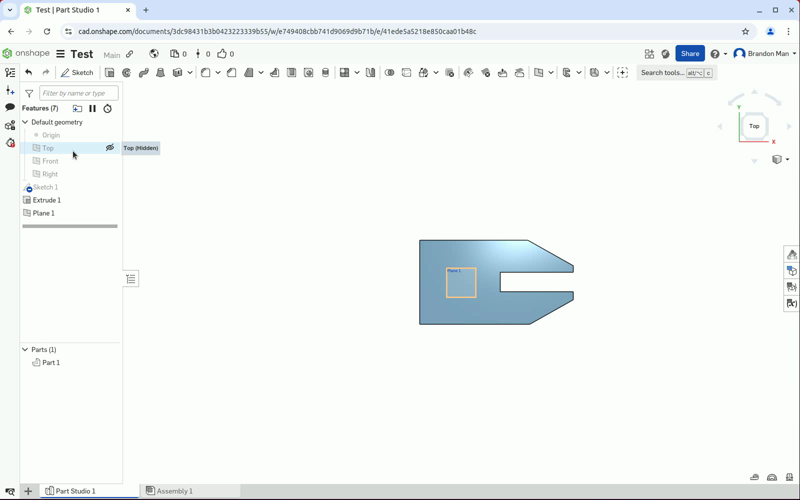
key(shift+s)
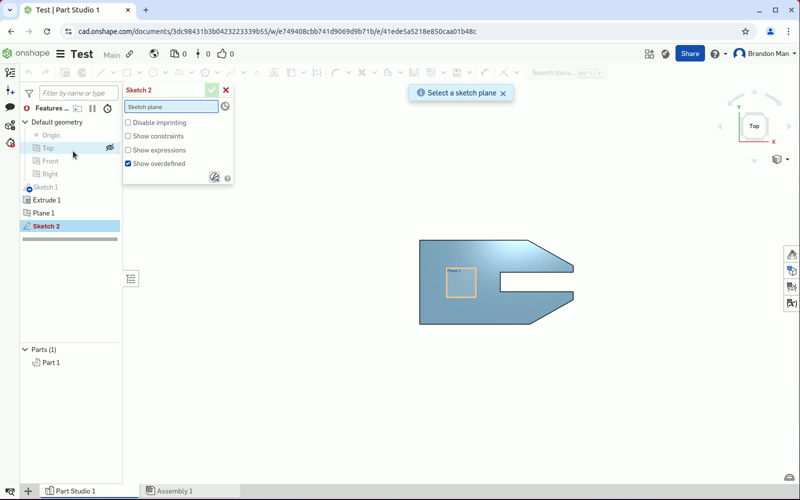
mouse_move(73, 215)
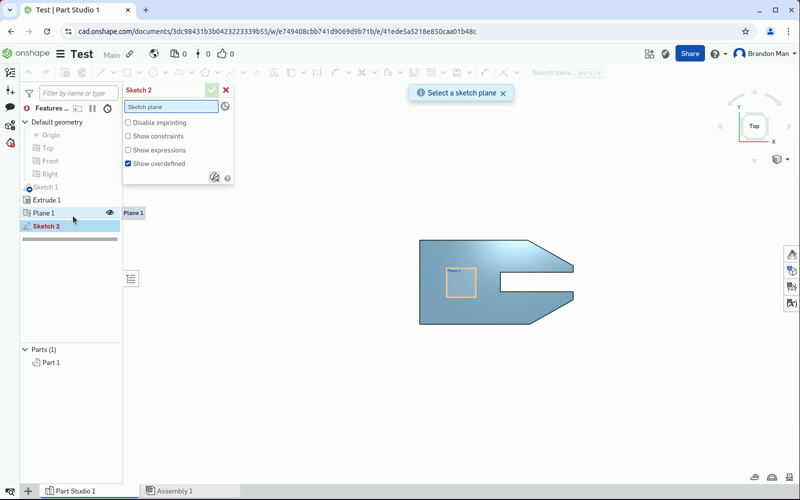
click(73, 215)
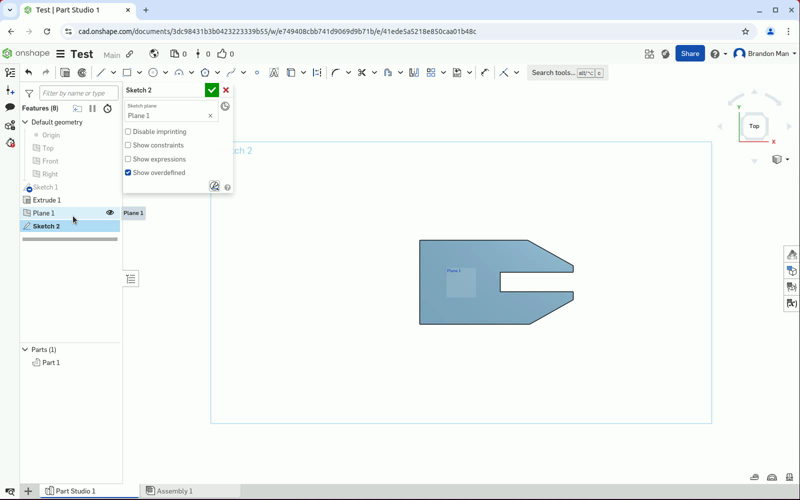
mouse_move(73, 352)
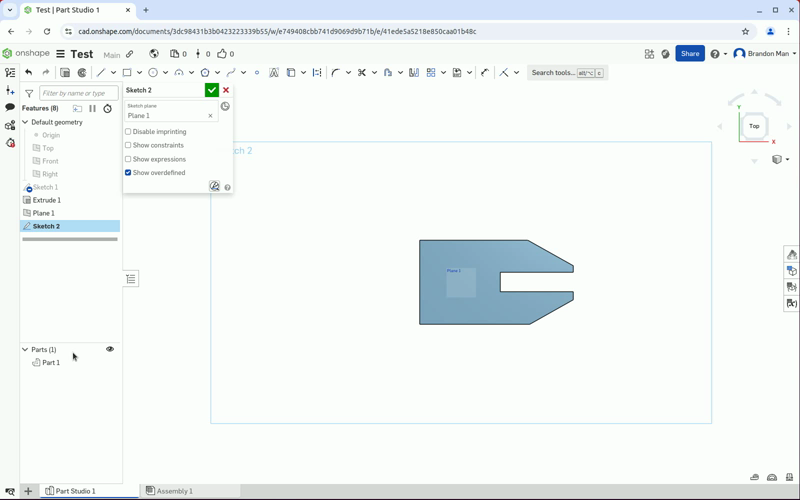
key(y)
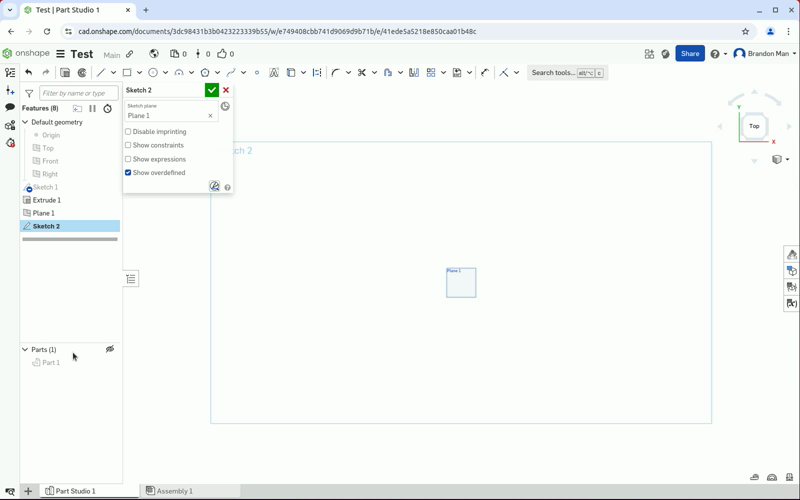
key(l)
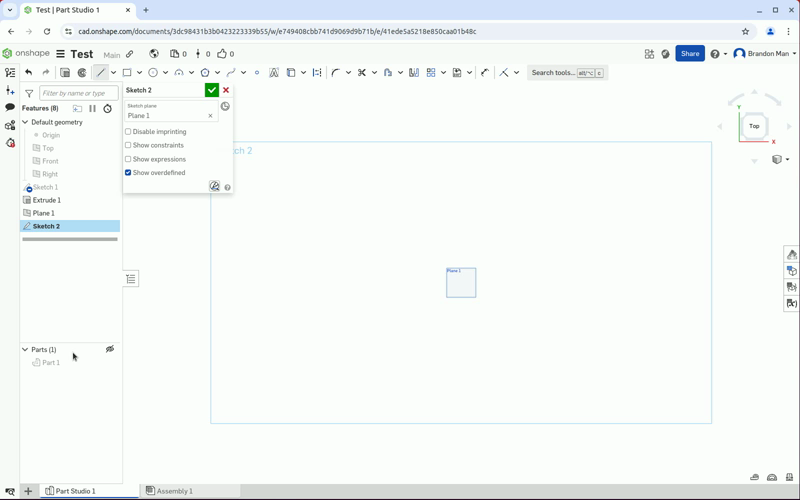
key_down(shift)
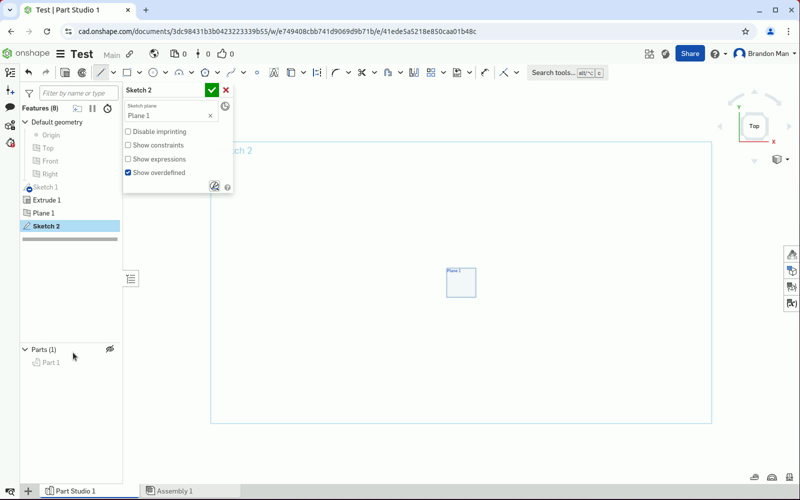
mouse_move(419, 324)
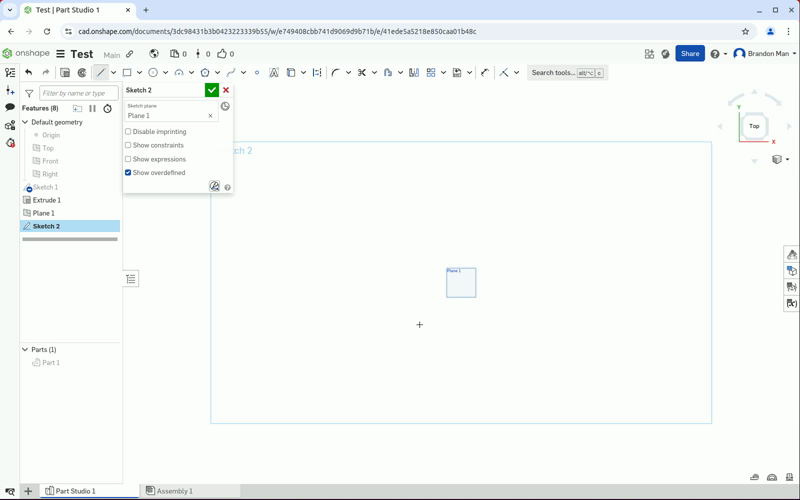
click(419, 324)
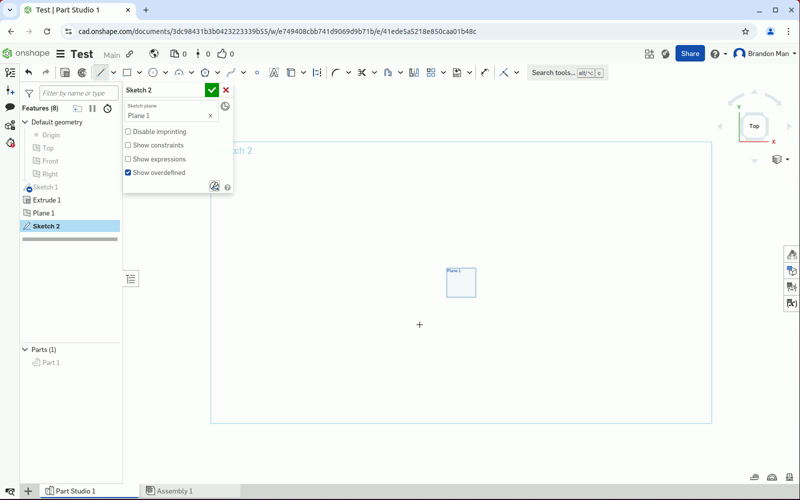
key_up(shift)
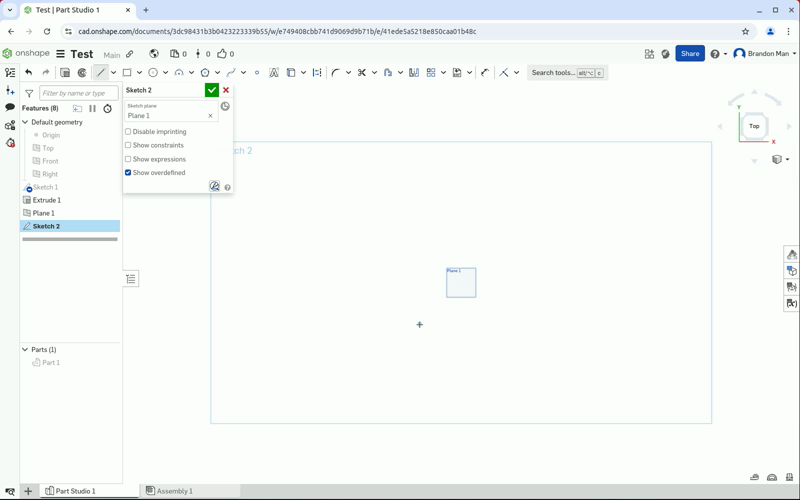
key_down(shift)
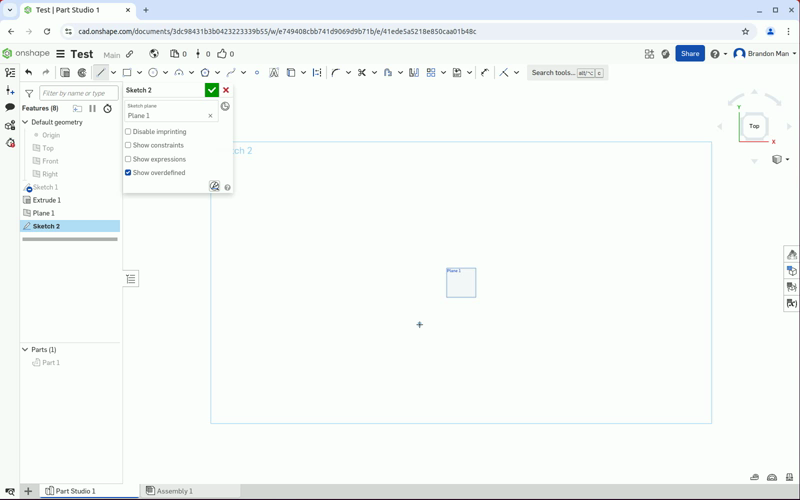
mouse_move(449, 324)
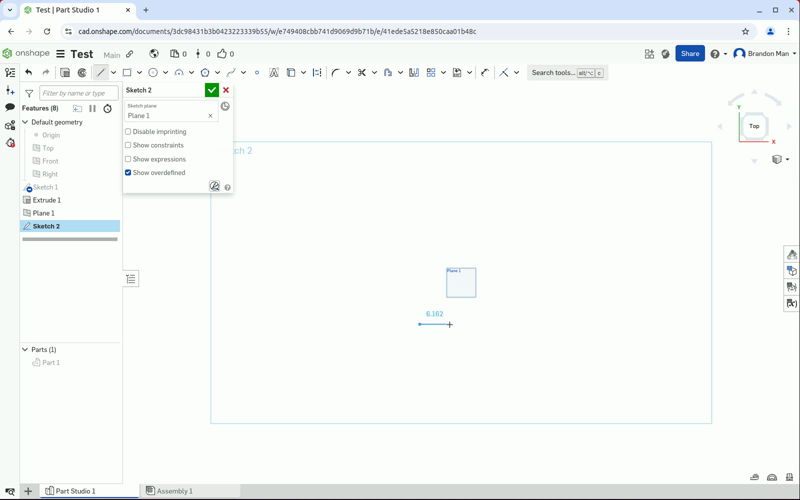
mouse_move(451, 324)
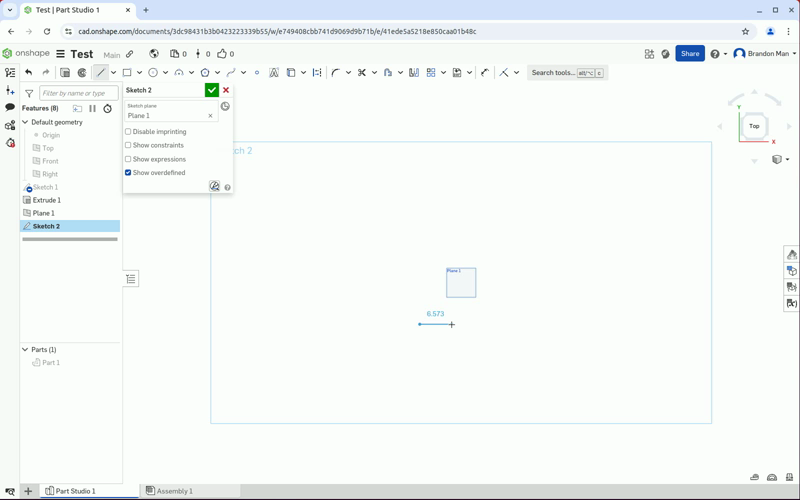
click(451, 324)
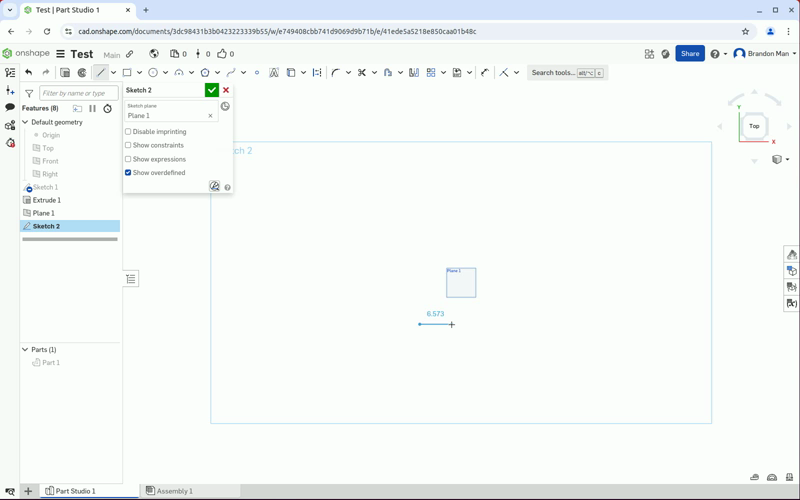
key_up(shift)
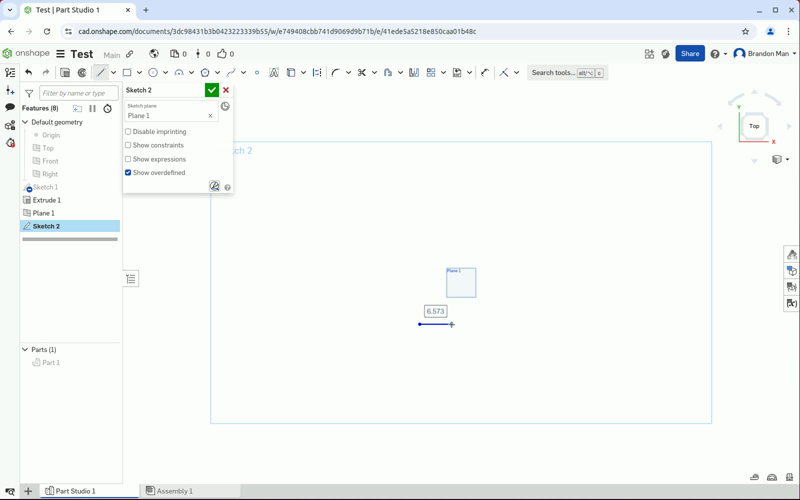
key_down(shift)
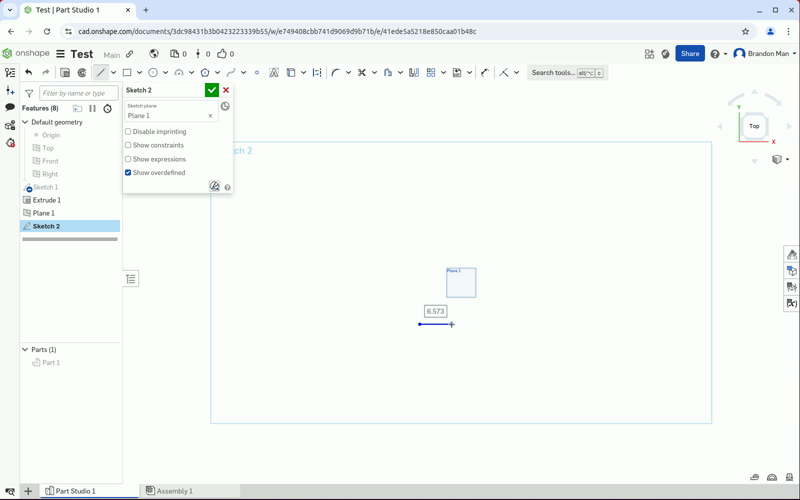
mouse_move(451, 239)
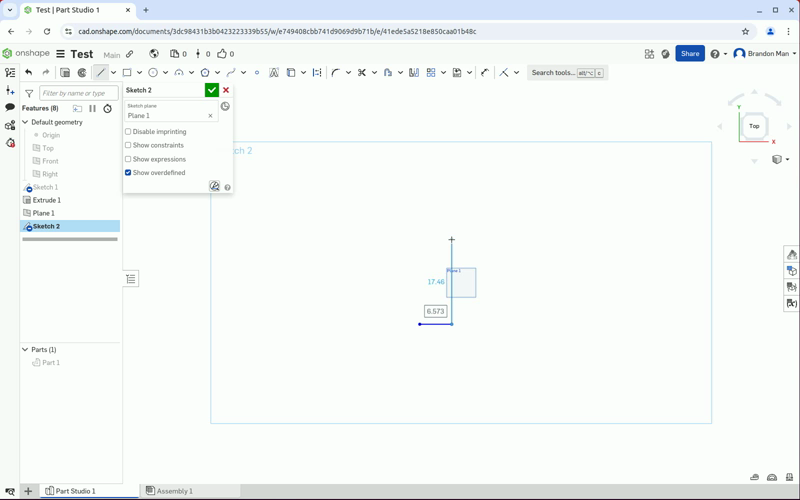
click(451, 239)
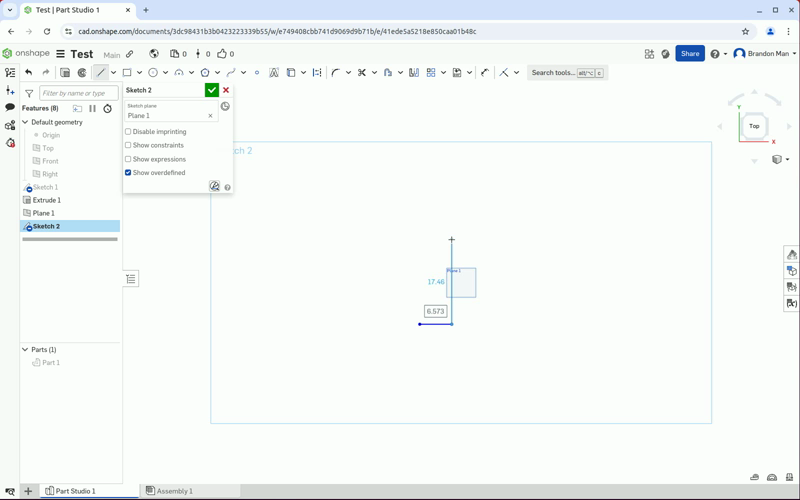
key_up(shift)
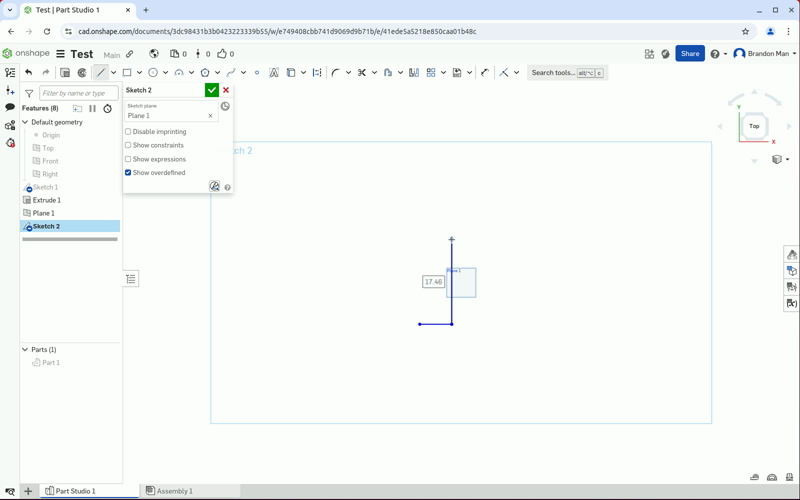
key_down(shift)
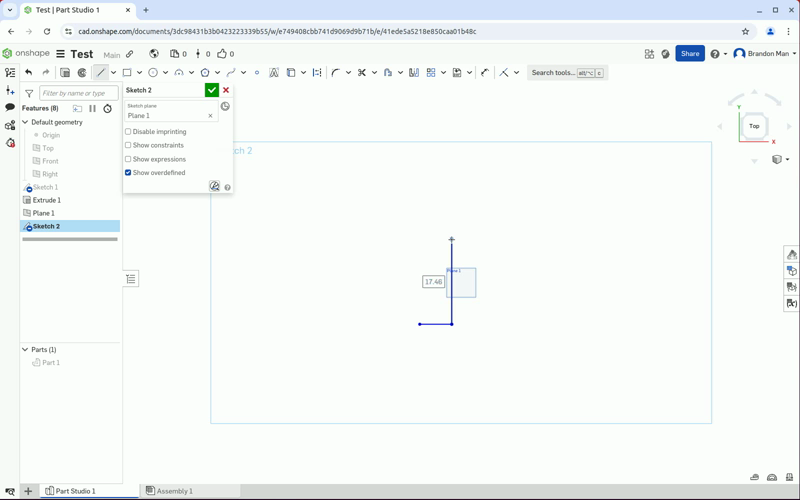
mouse_move(481, 239)
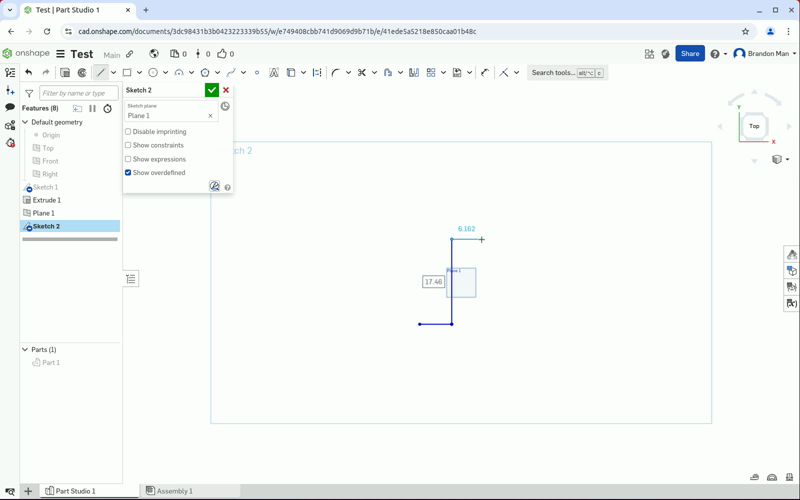
mouse_move(419, 239)
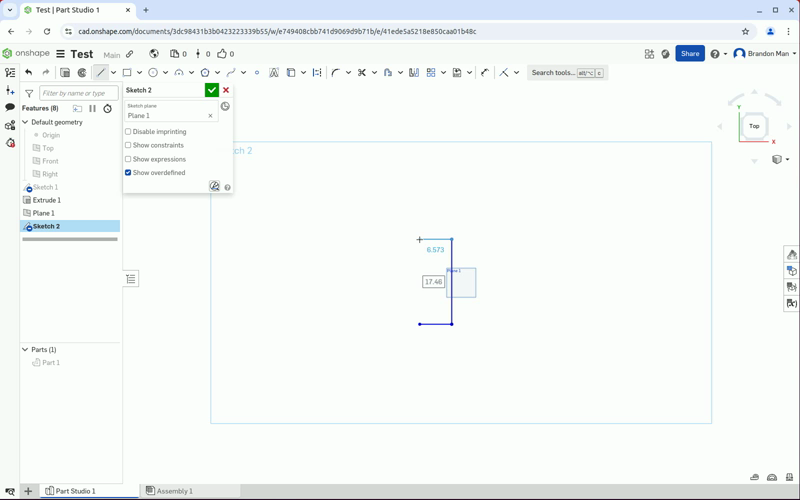
click(419, 239)
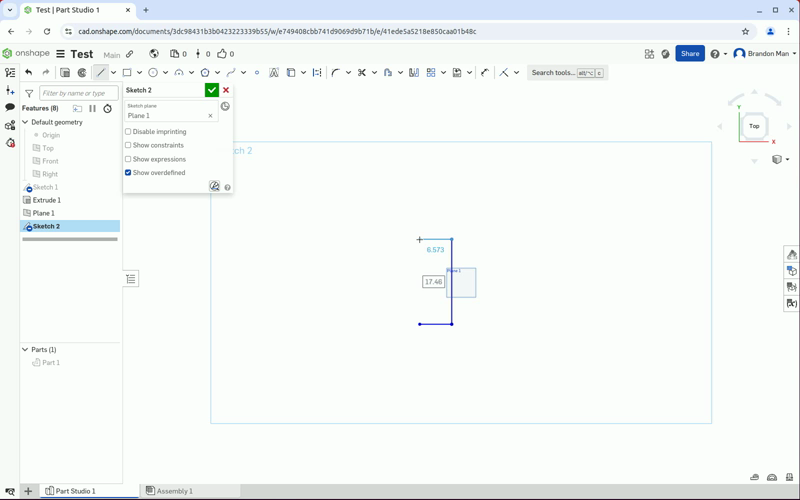
key_up(shift)
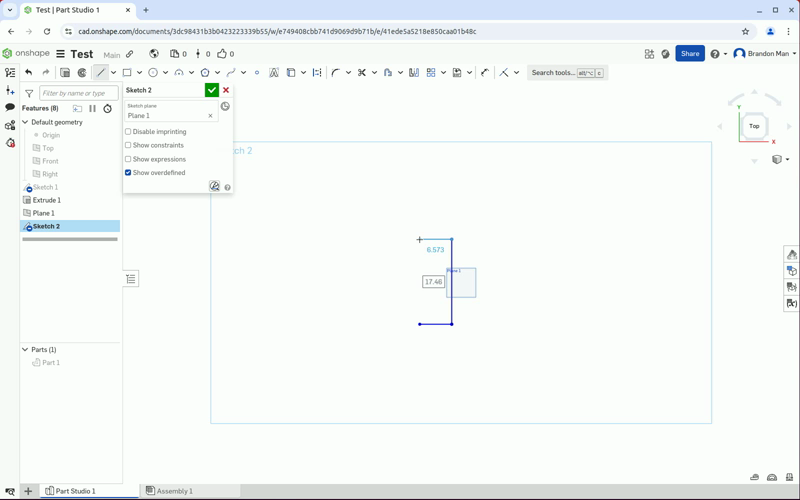
key_down(shift)
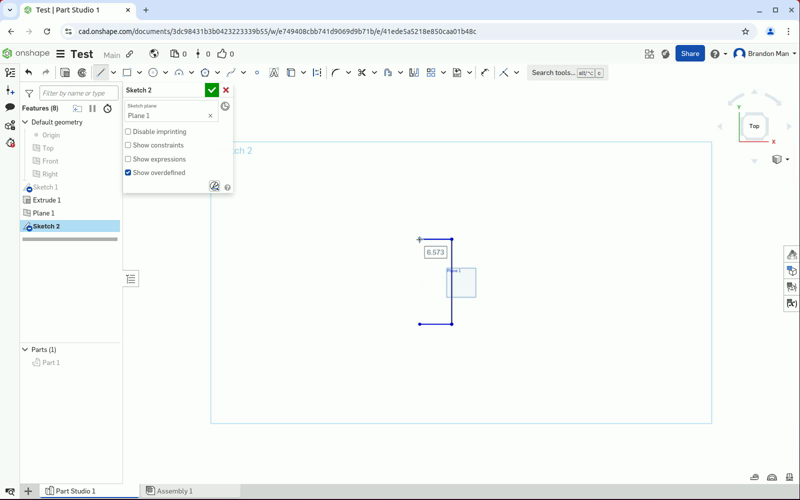
mouse_move(419, 324)
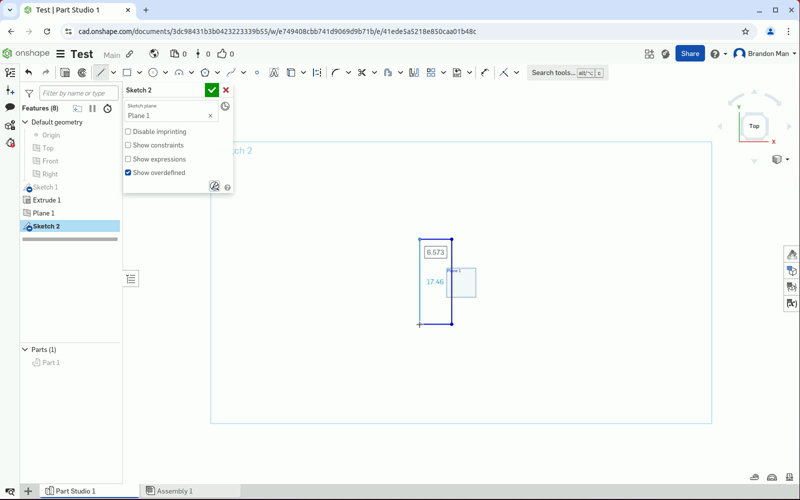
key_up(shift)
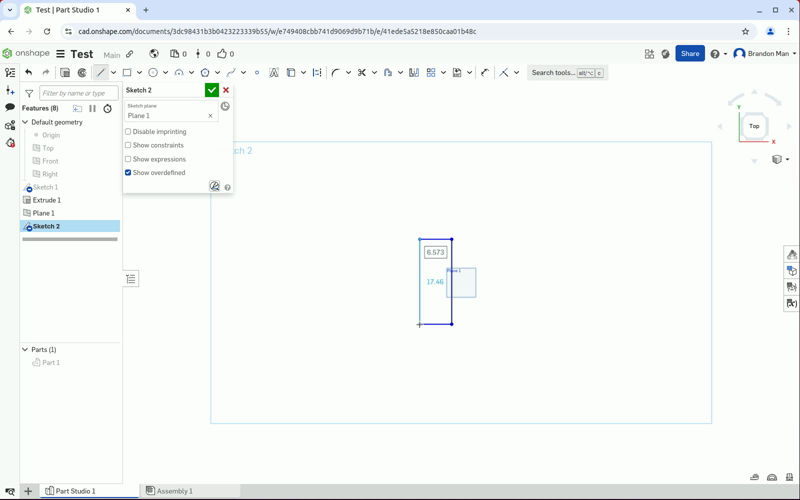
click(419, 324)
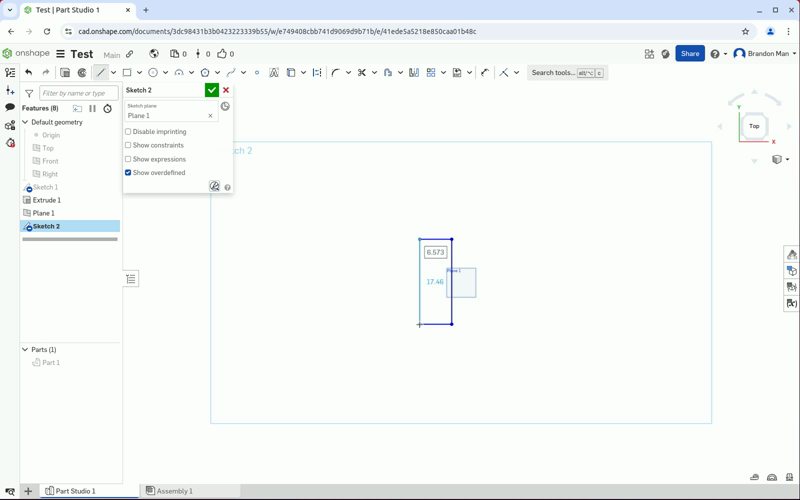
key(esc)
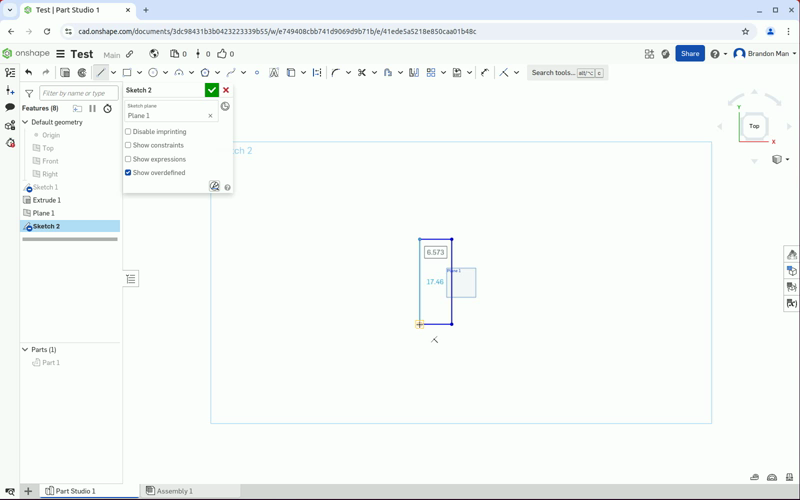
mouse_move(424, 269)
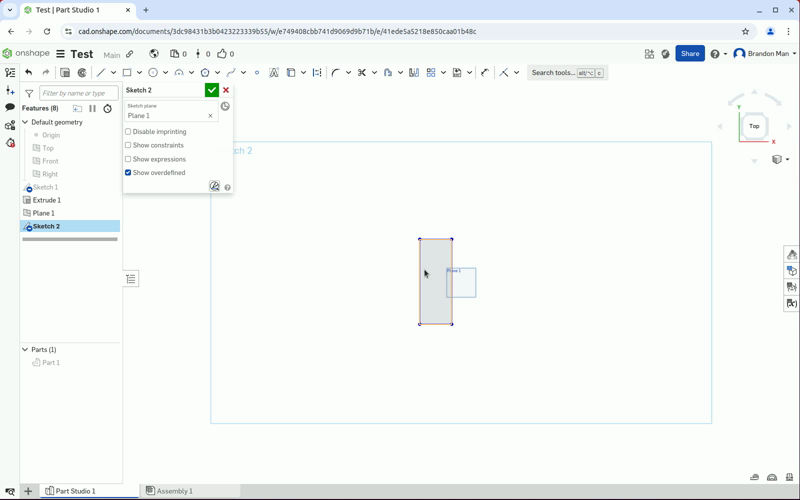
click(424, 269)
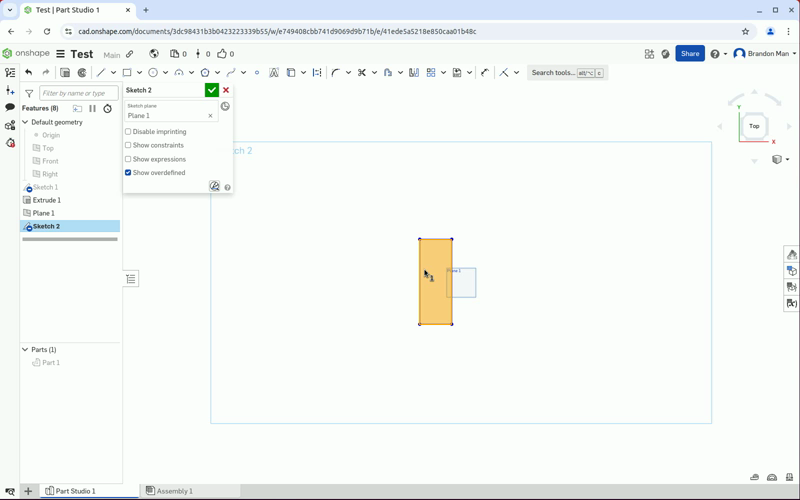
mouse_move(73, 352)
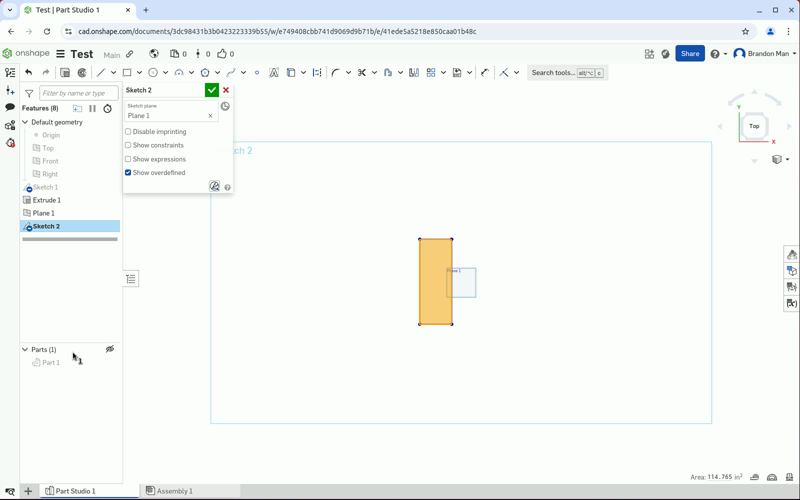
key(shift+y)
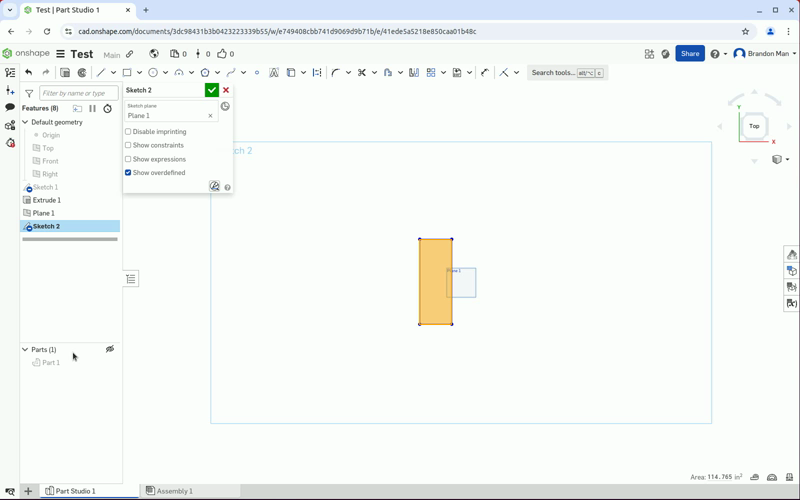
key(shift+e)
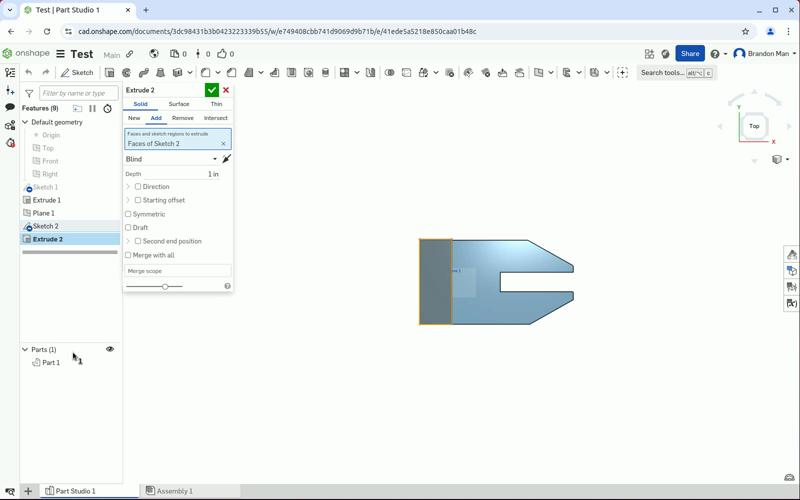
mouse_move(143, 106)
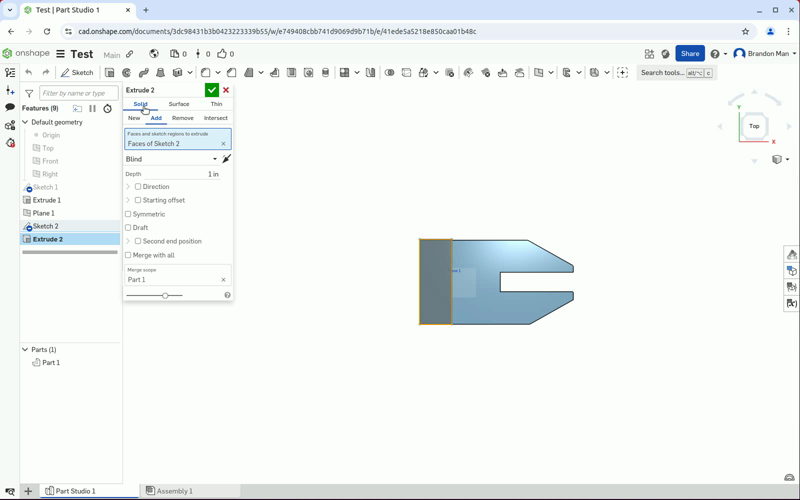
click(143, 106)
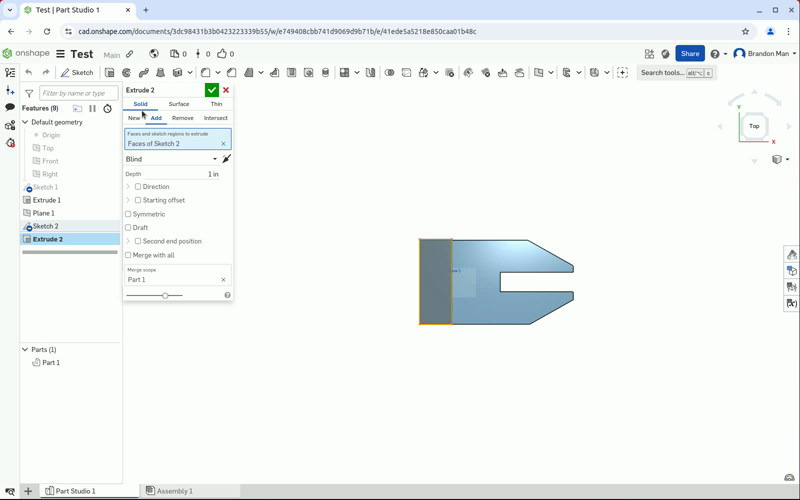
mouse_move(137, 120)
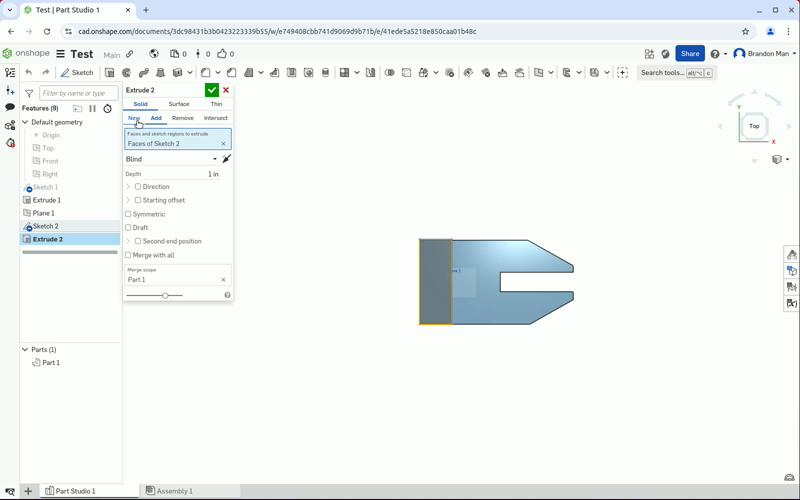
click(137, 120)
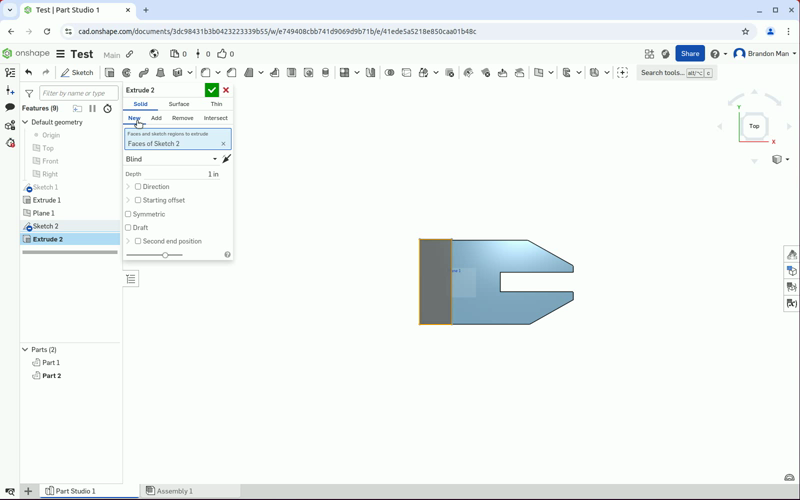
key(tab, 4)
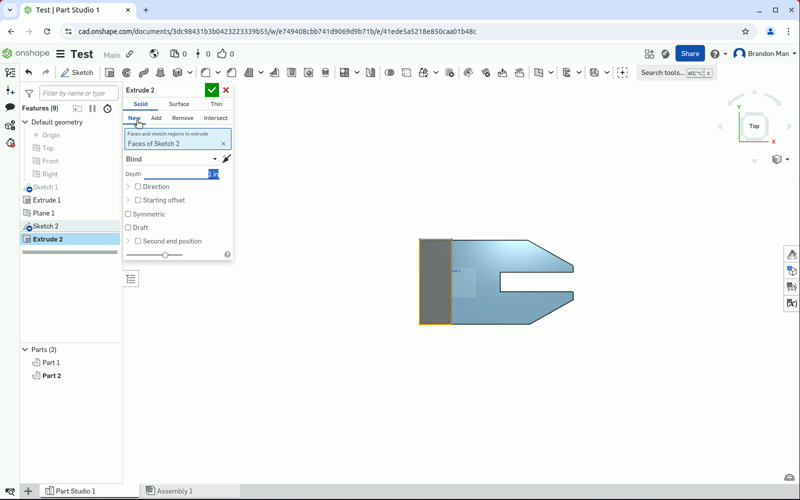
text(6.74)
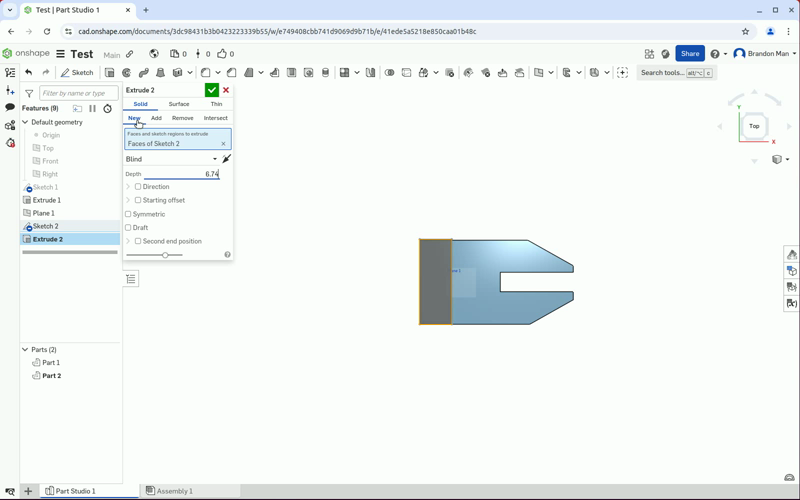
key(enter)
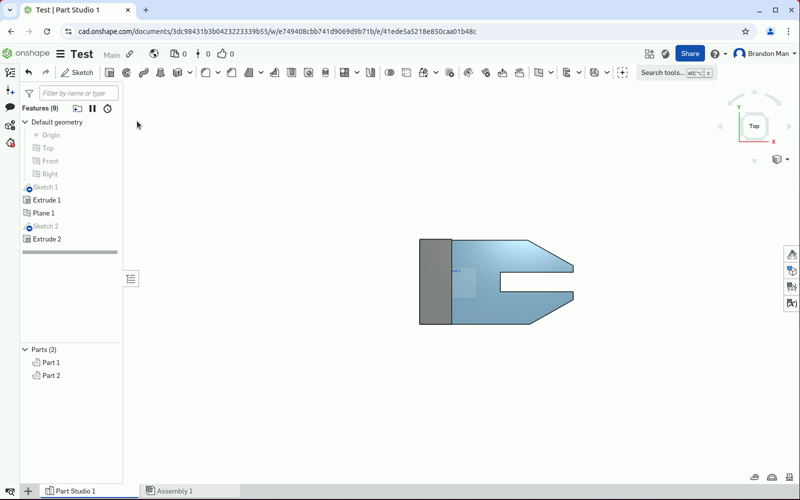
key(shift+h)
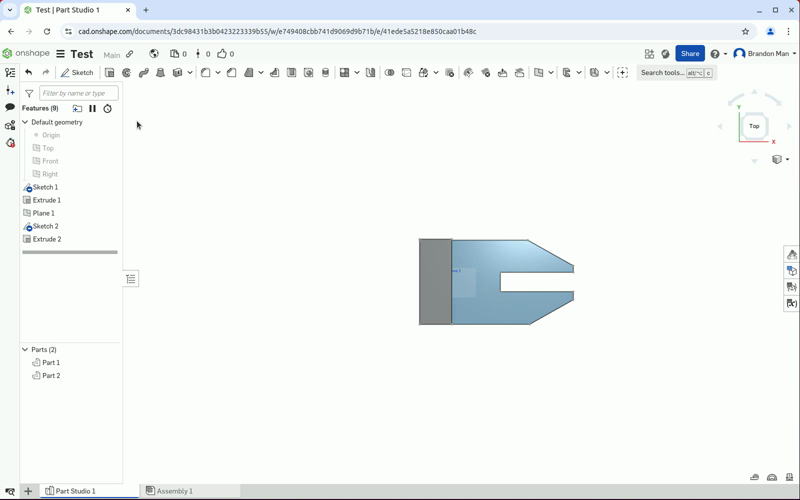
key(shift+h)
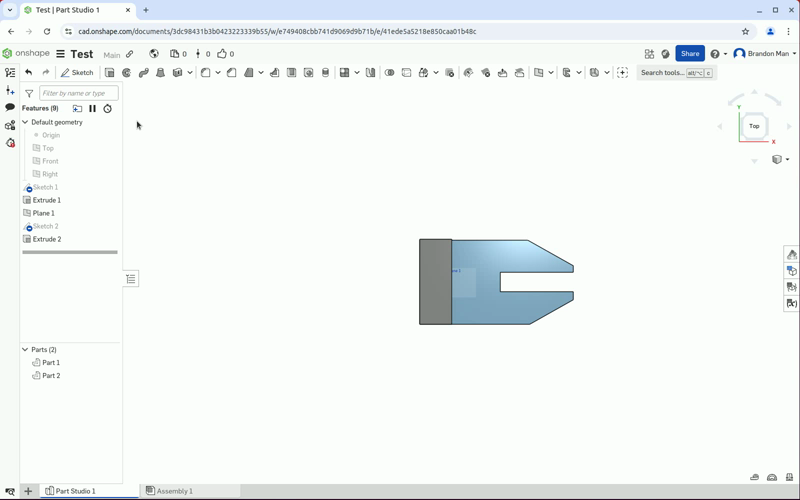
mouse_move(73, 189)
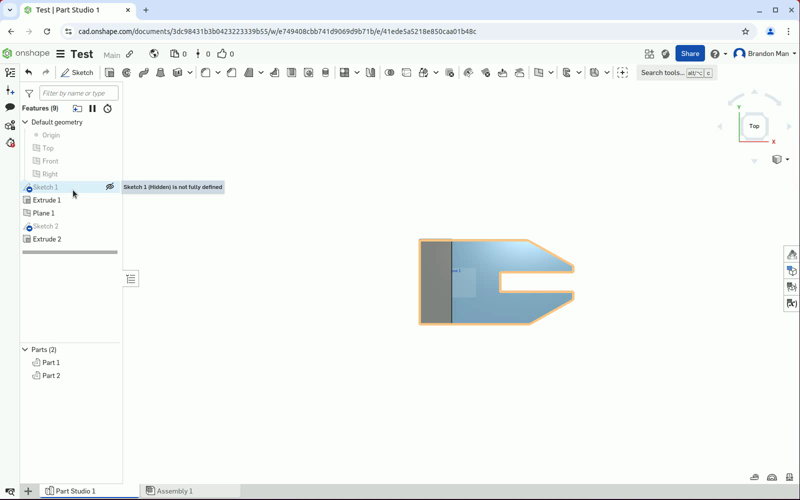
click(73, 189)
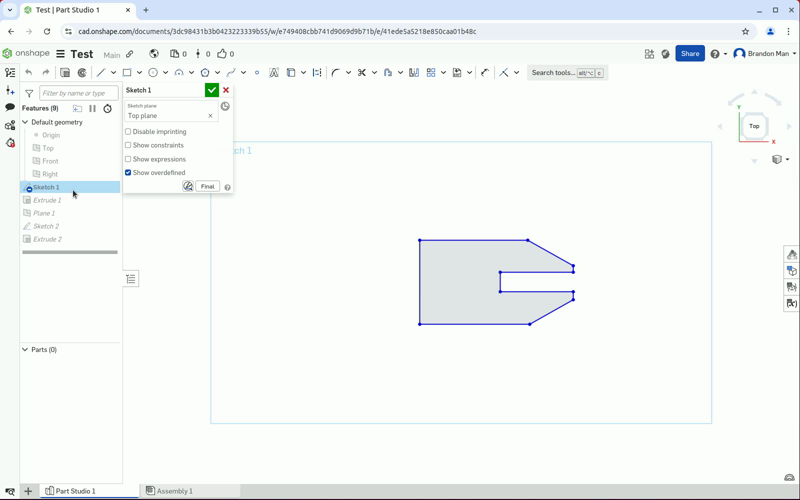
mouse_move(229, 92)
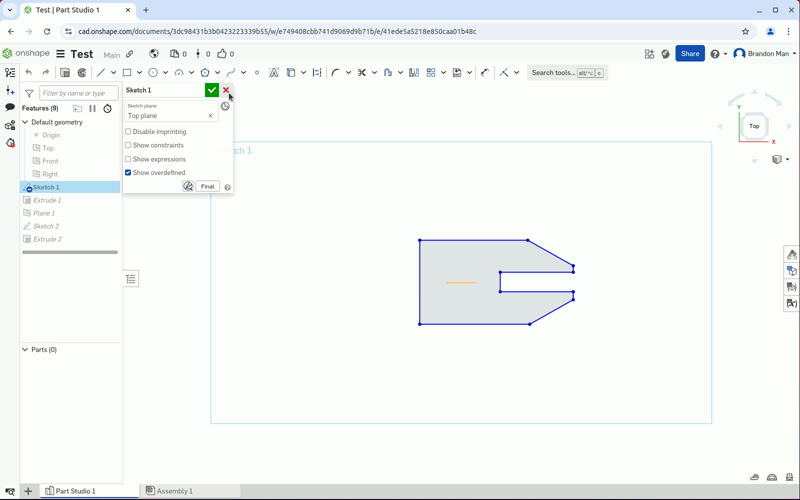
click(229, 92)
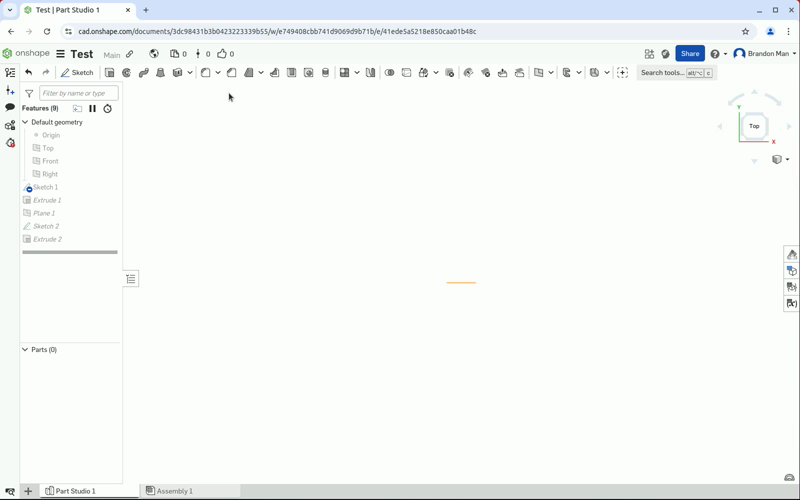
mouse_move(73, 352)
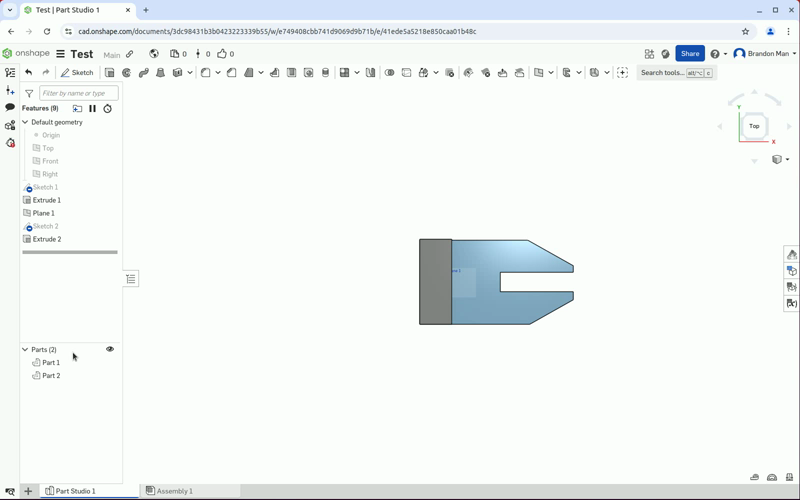
key(y)
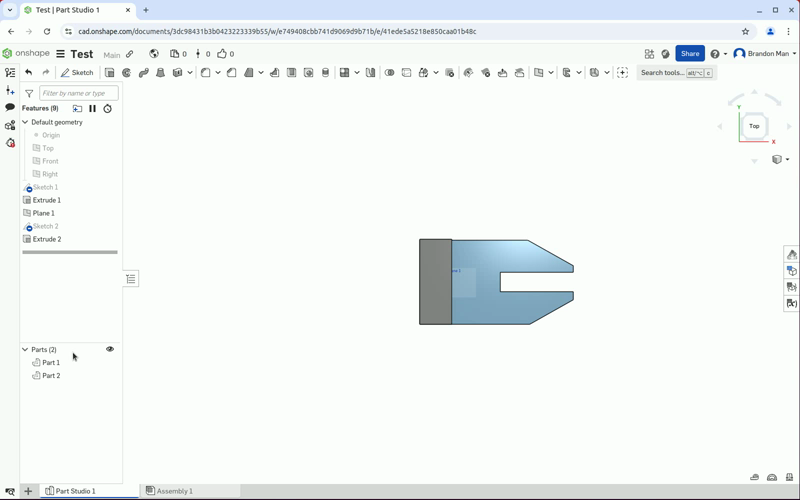
key(shift+p)
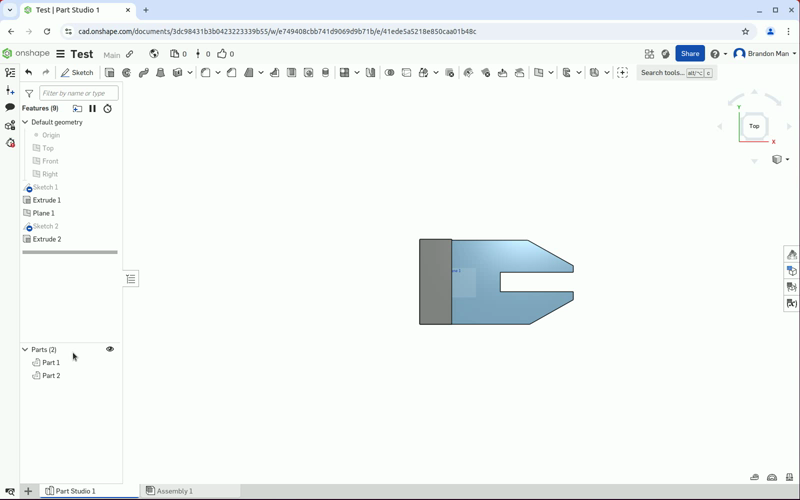
key(space)
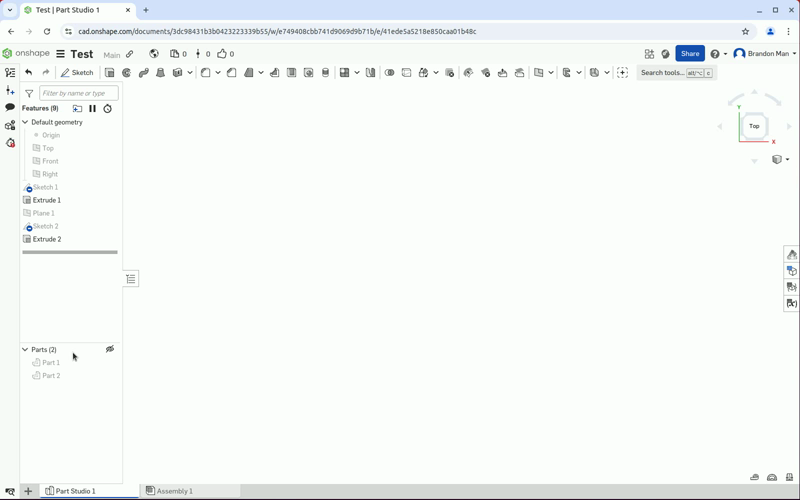
key_down(shift)
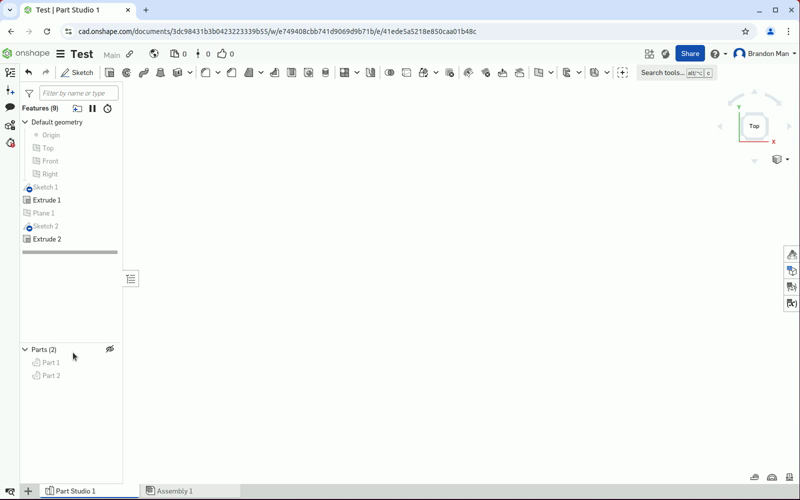
key(up)
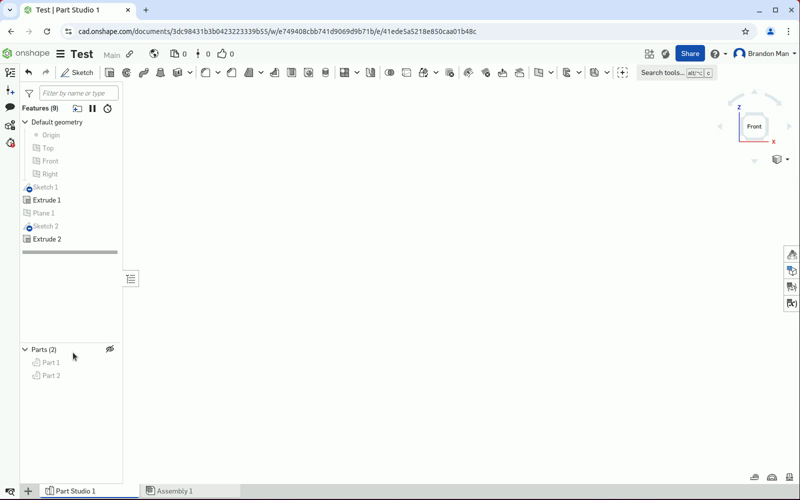
key_up(shift)
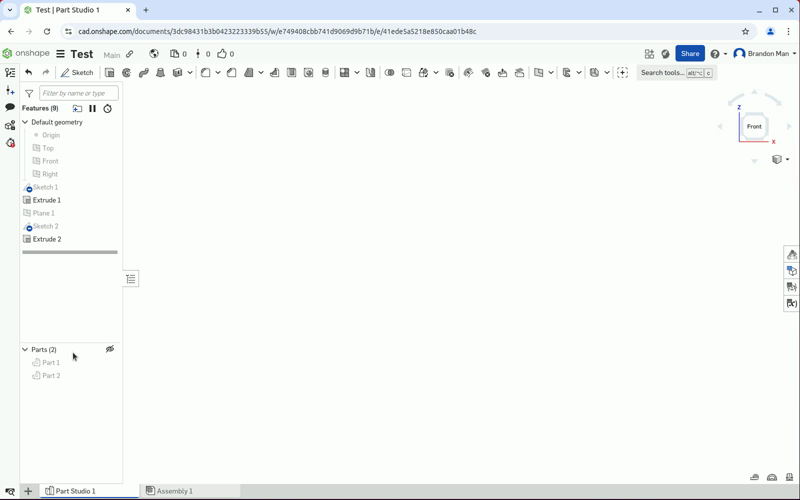
key(space)
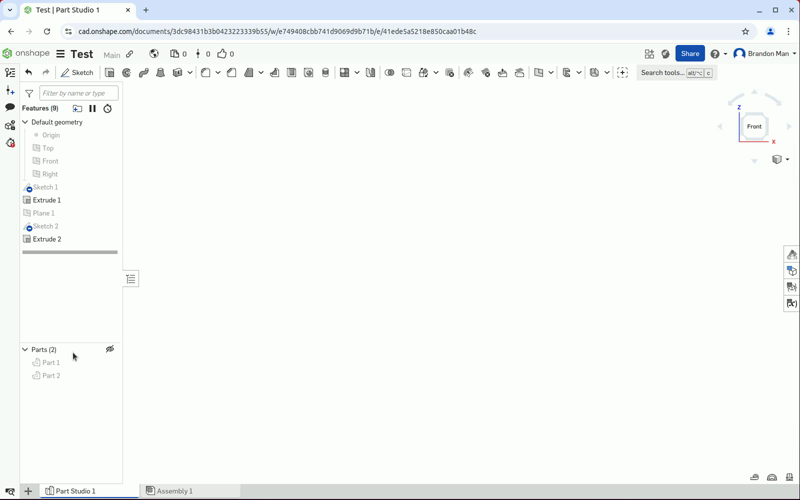
key_down(shift)
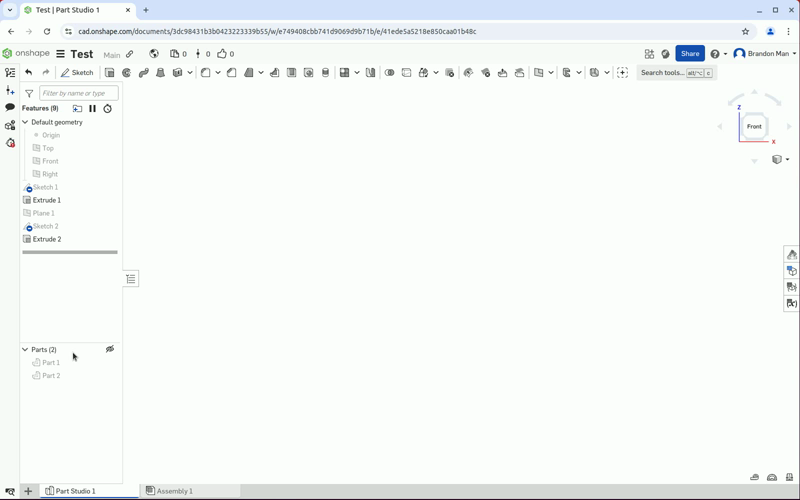
key(left)
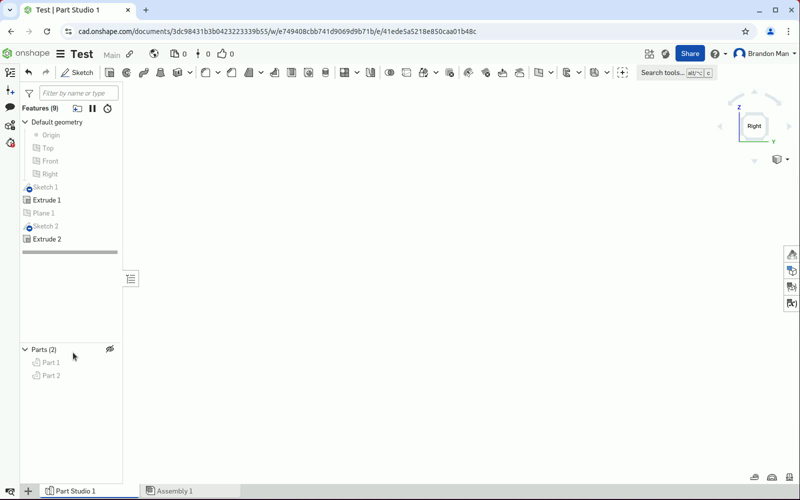
key_up(shift)
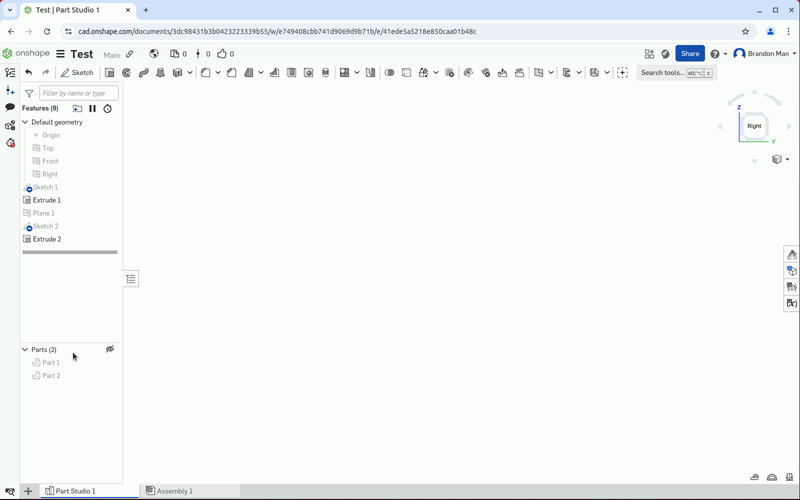
mouse_move(73, 352)
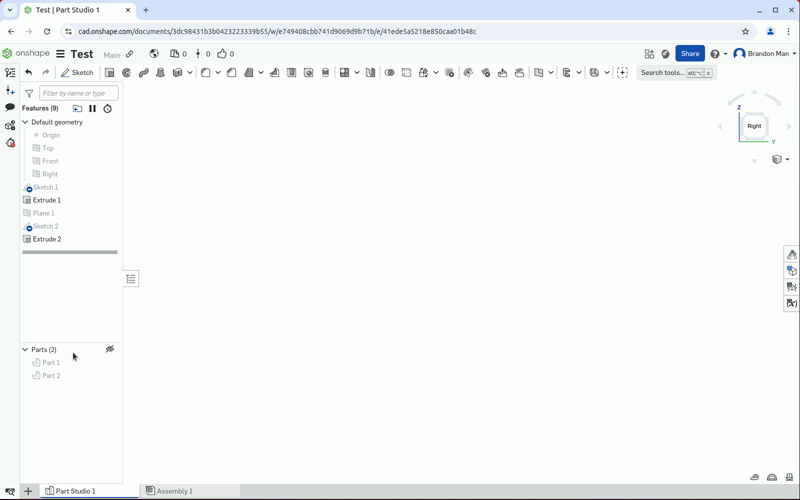
key(shift+y)
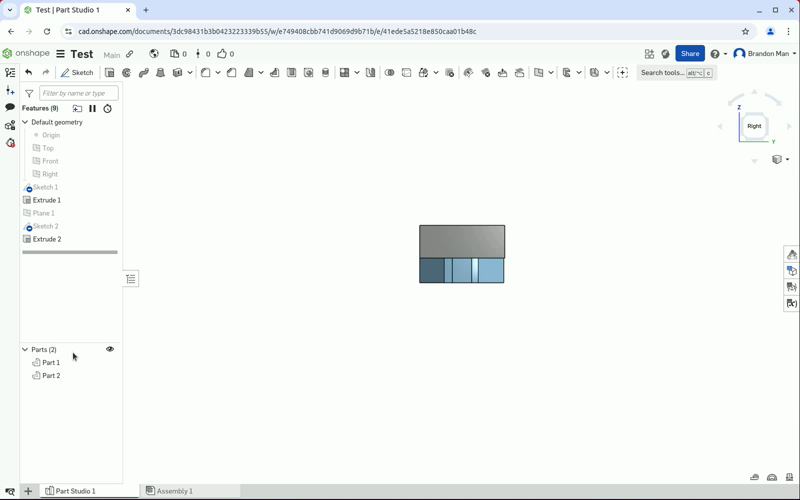
mouse_move(541, 75)
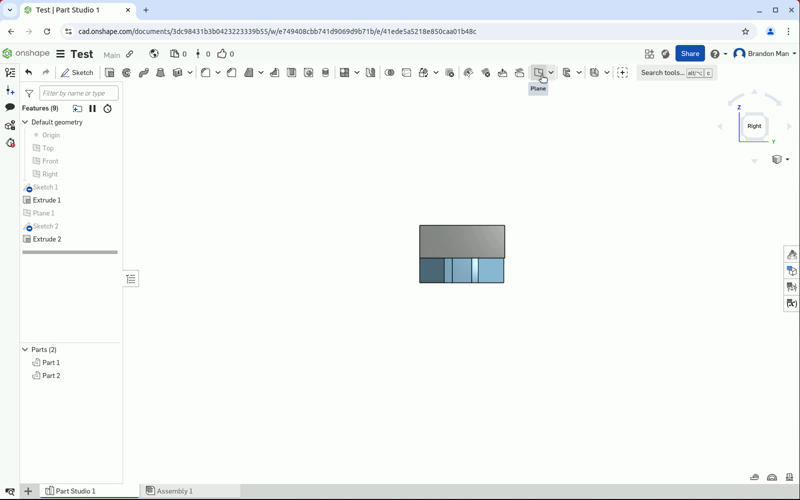
click(541, 75)
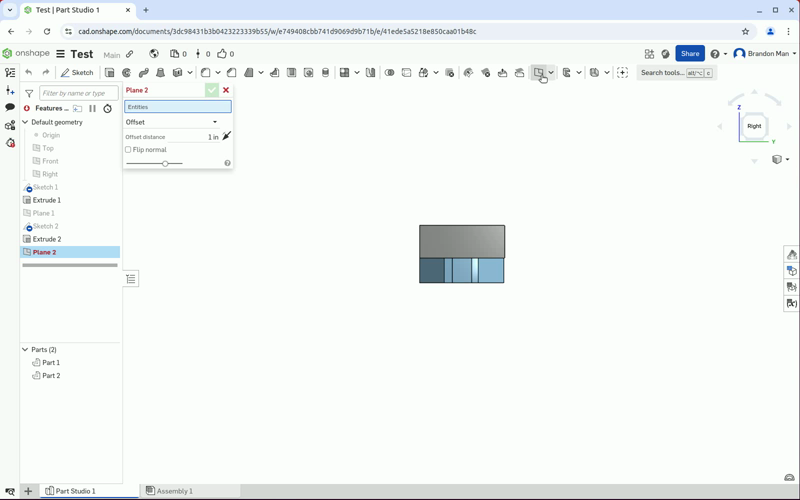
mouse_move(73, 176)
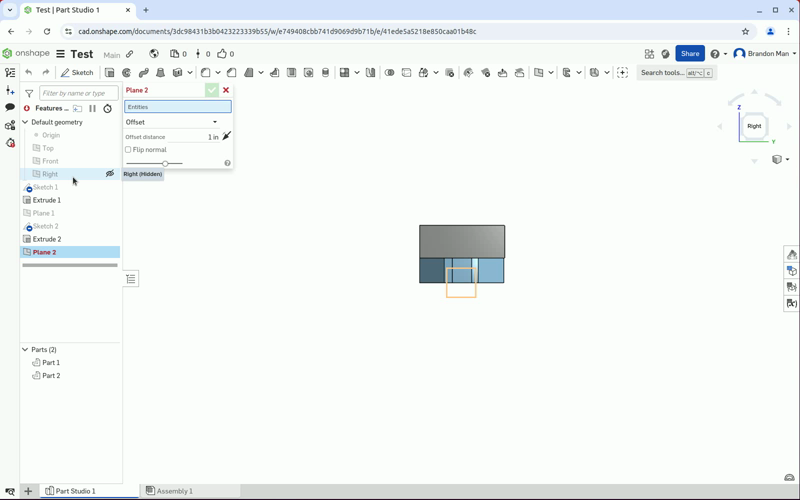
click(73, 176)
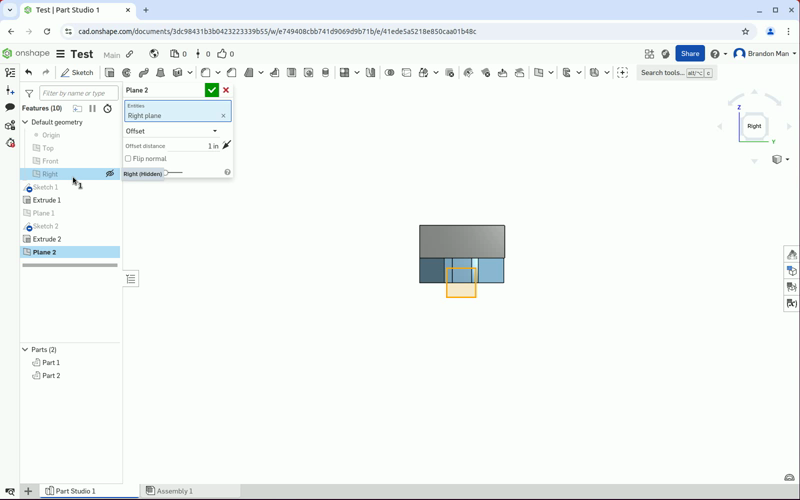
key(tab, 2)
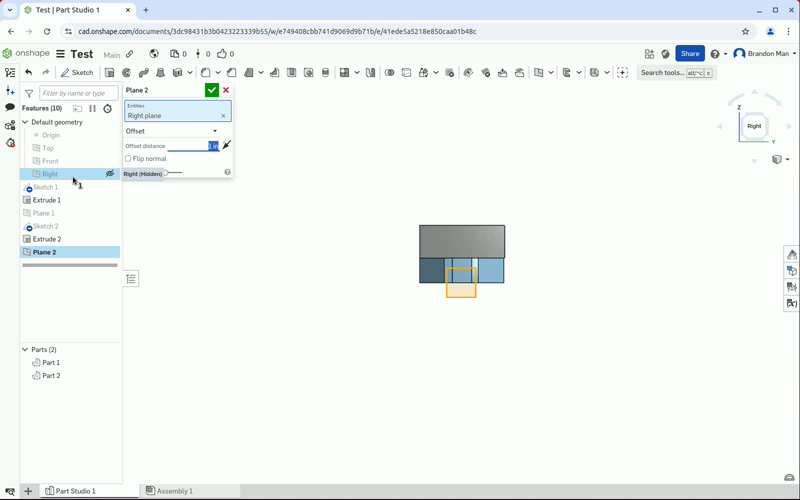
text(1.695)
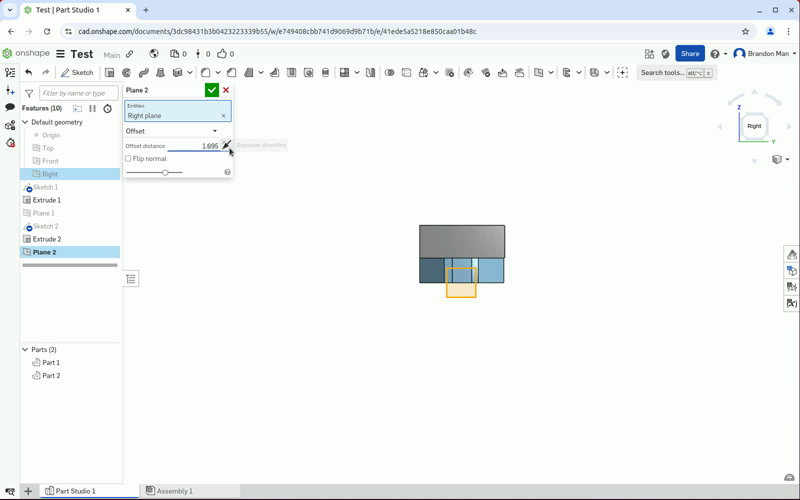
mouse_move(229, 147)
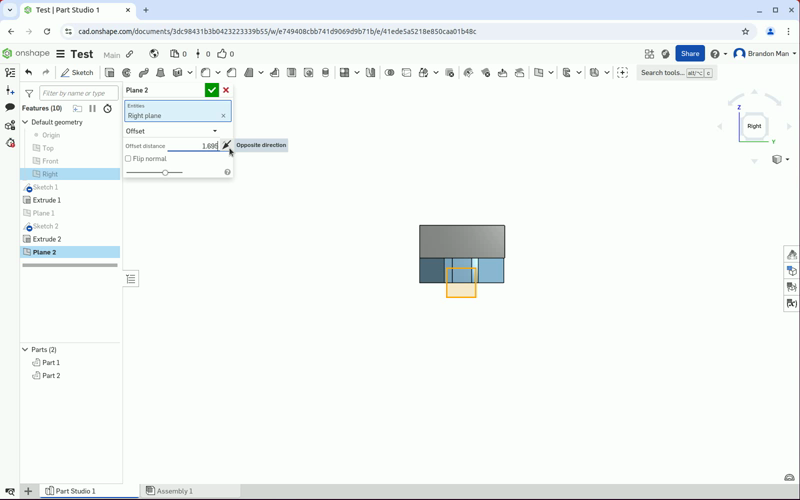
click(229, 147)
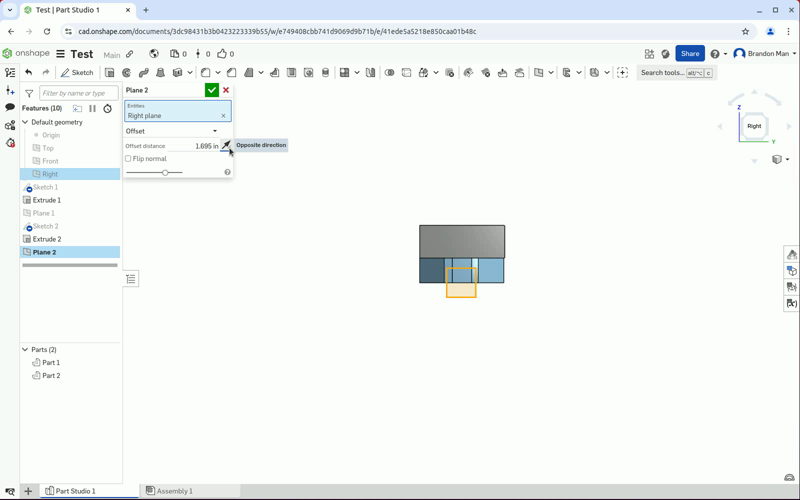
key(enter, 2)
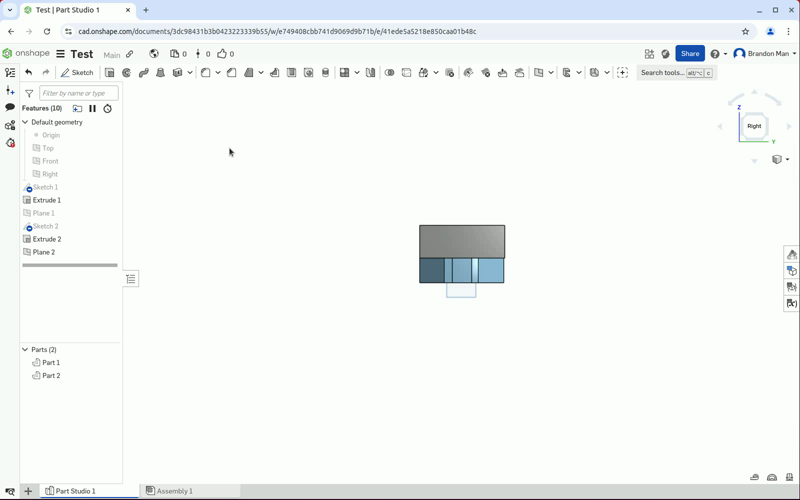
key(shift+s)
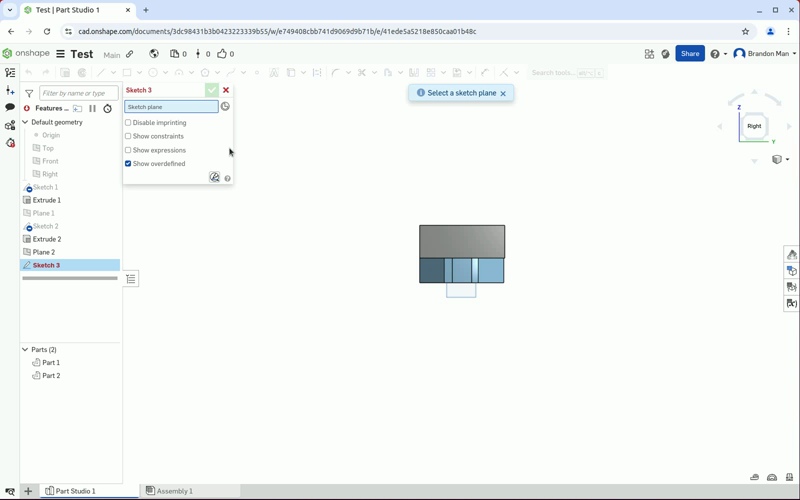
mouse_move(73, 254)
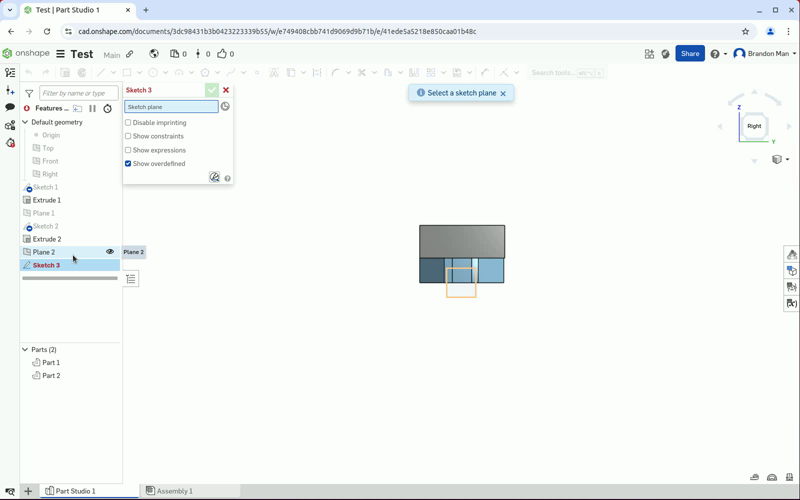
click(73, 254)
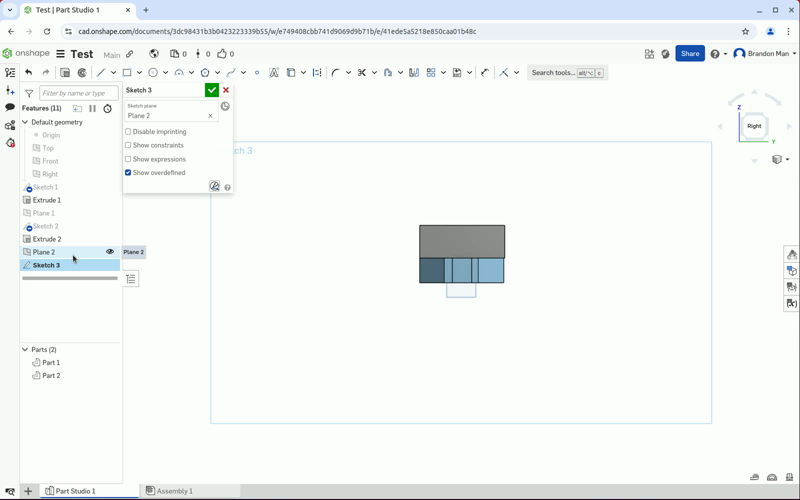
mouse_move(73, 352)
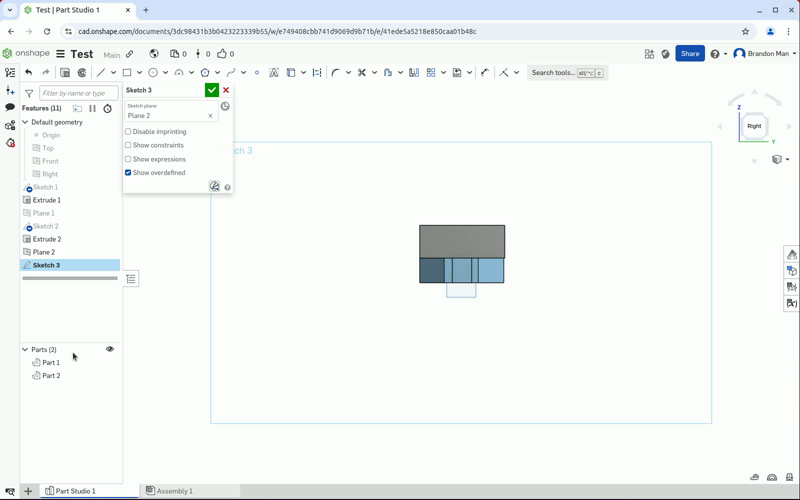
key(y)
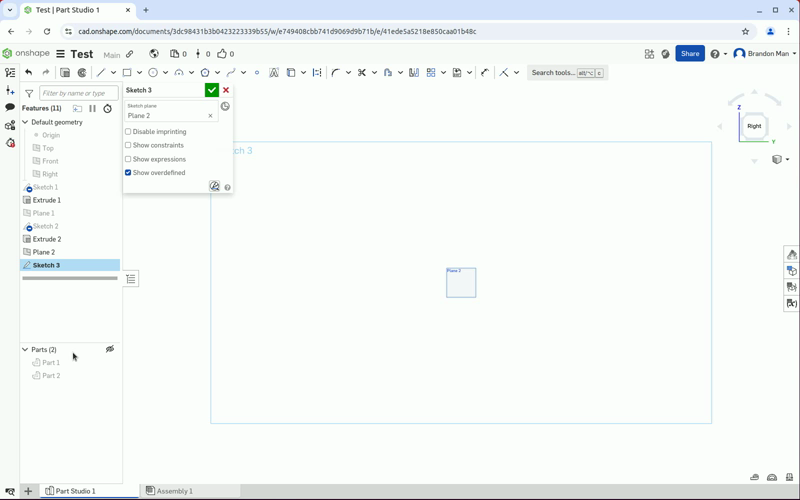
key(l)
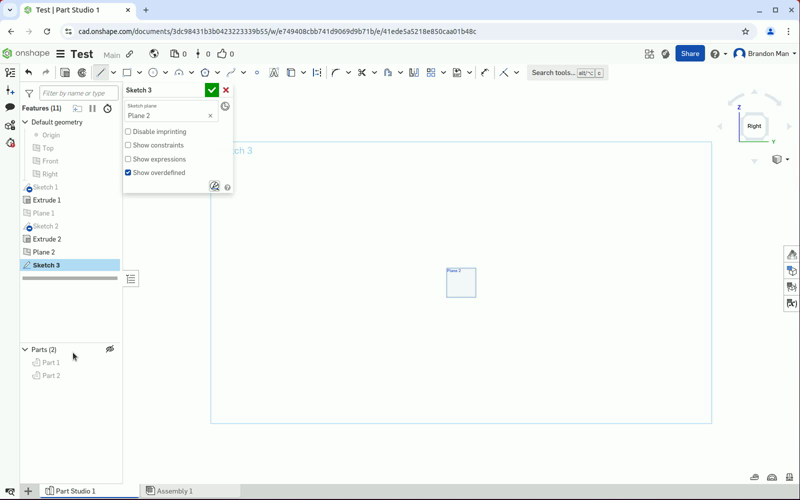
key_down(shift)
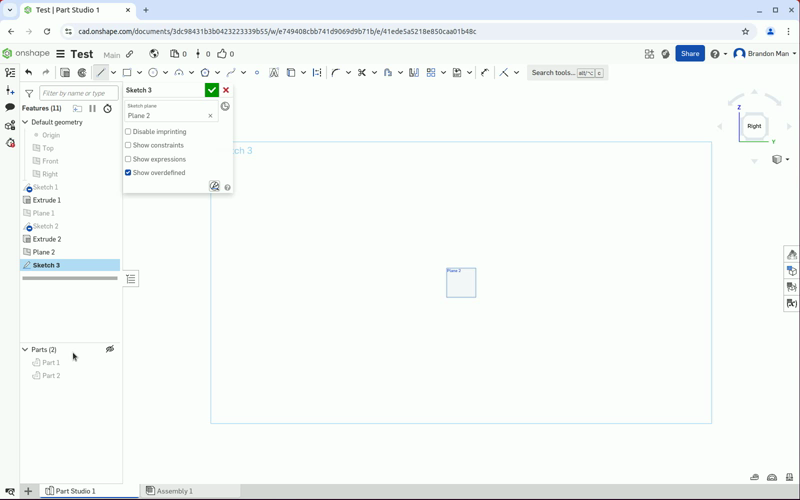
mouse_move(436, 240)
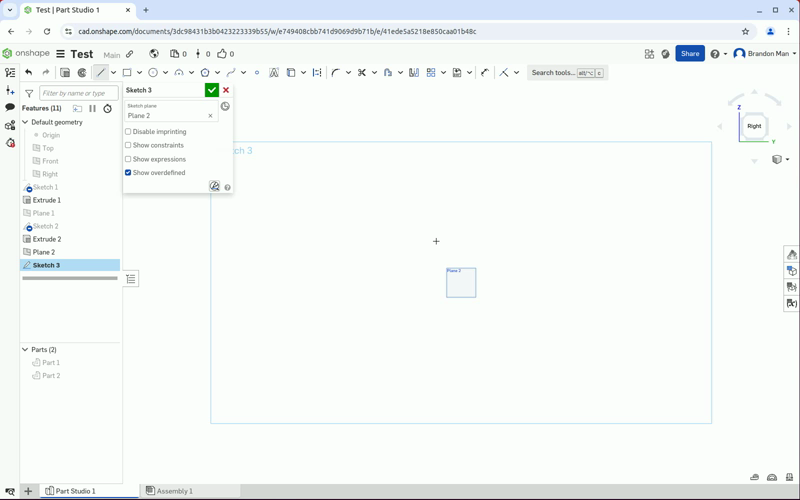
click(436, 240)
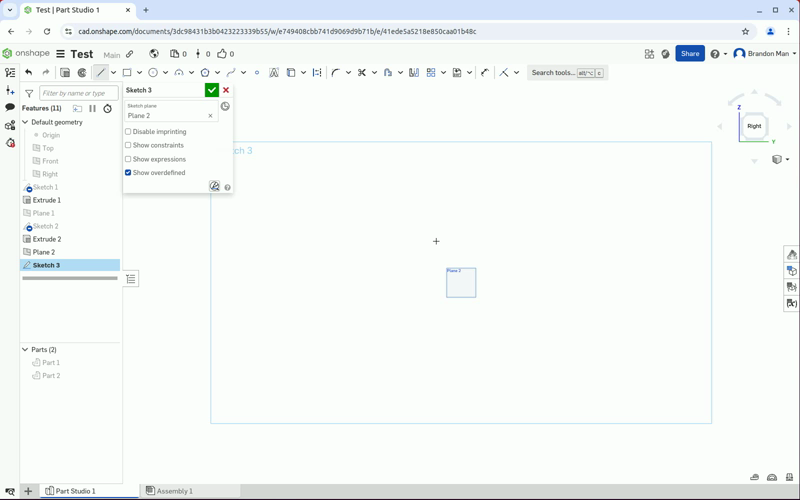
key_up(shift)
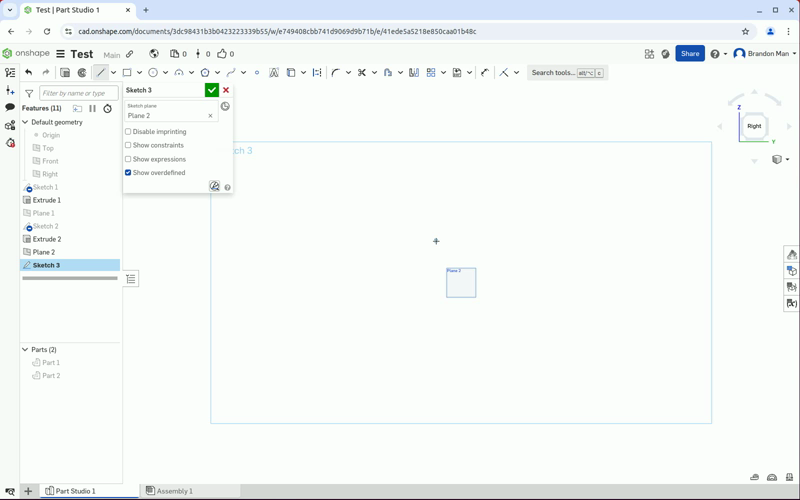
key_down(shift)
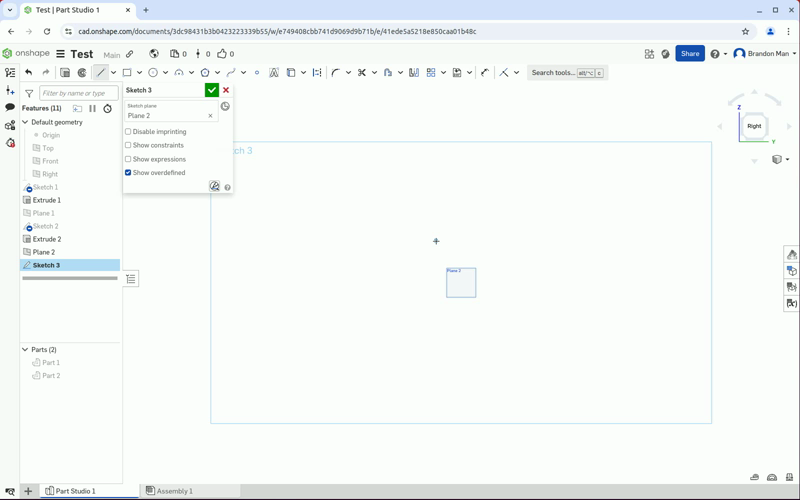
mouse_move(466, 240)
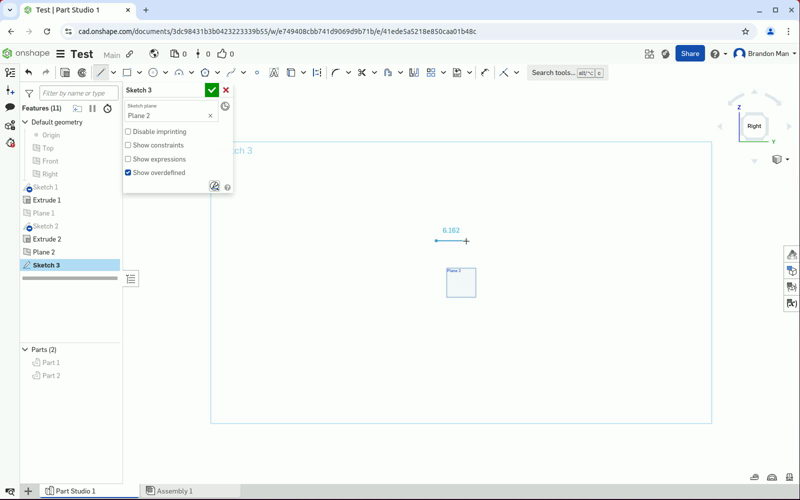
mouse_move(489, 240)
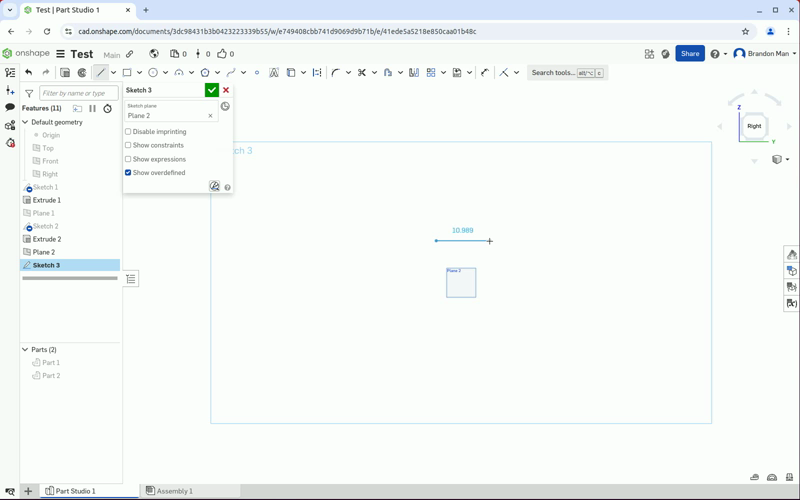
click(489, 240)
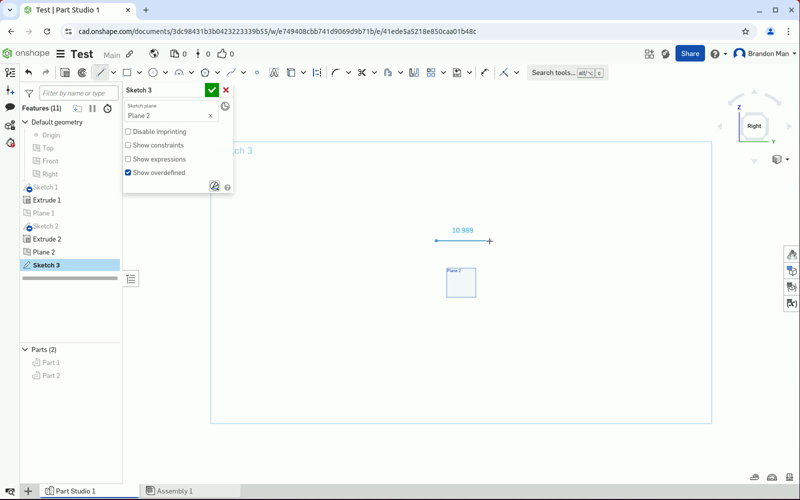
key_up(shift)
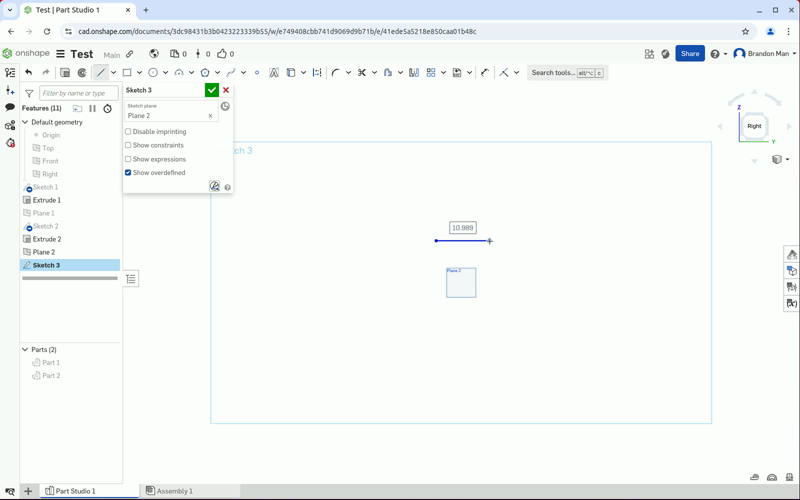
key_down(shift)
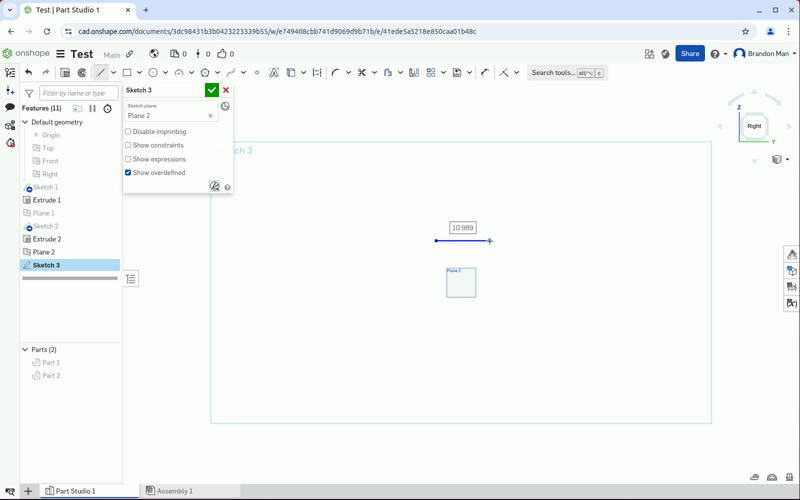
mouse_move(519, 240)
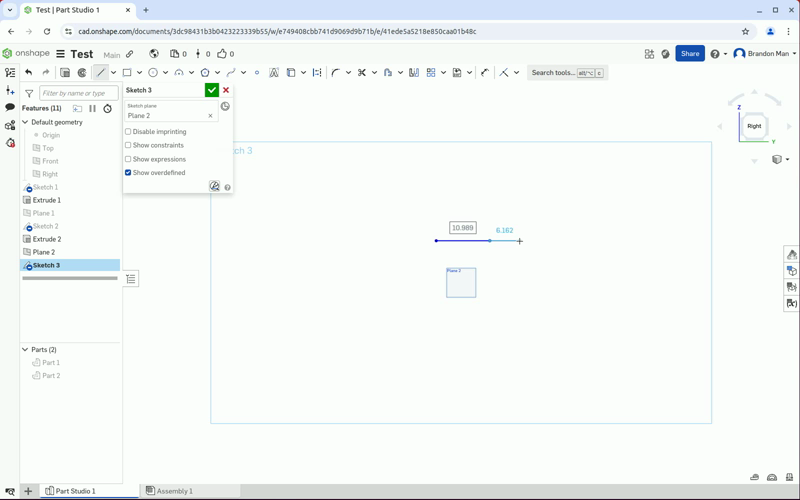
mouse_move(481, 226)
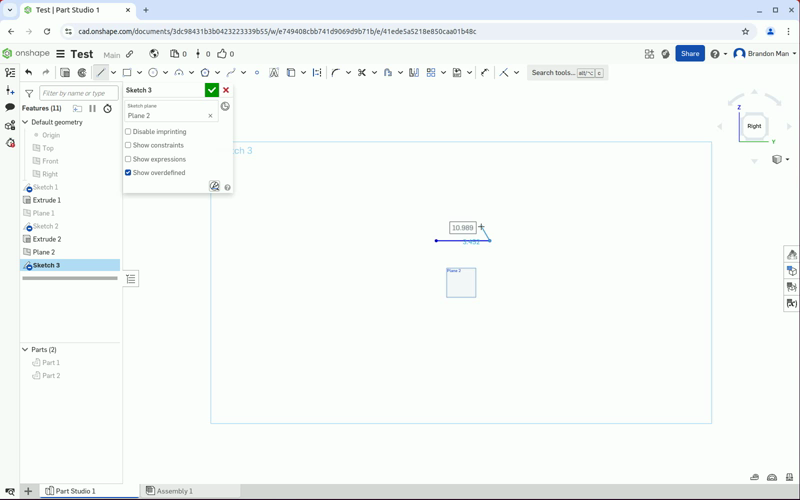
click(481, 226)
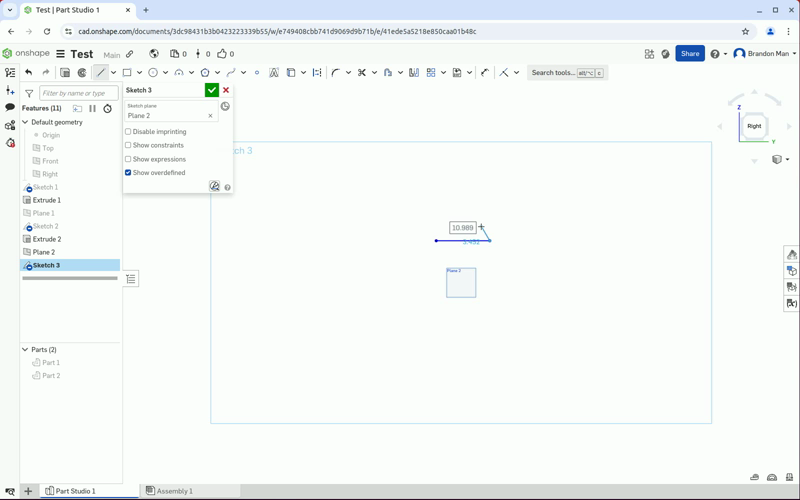
key_up(shift)
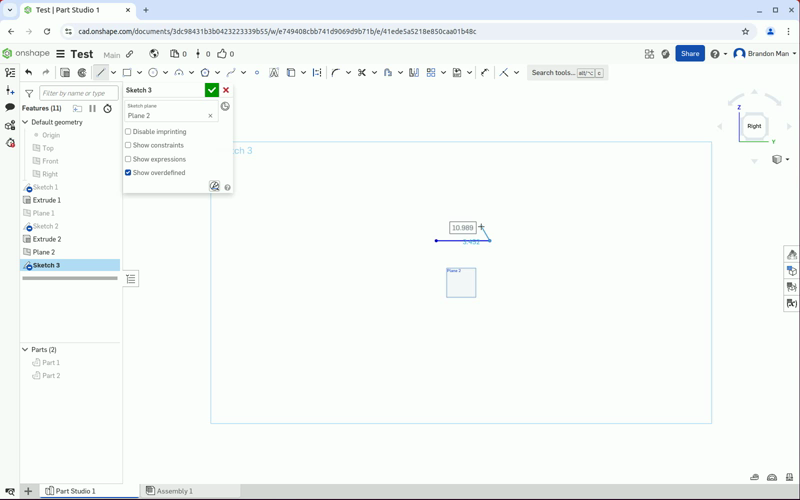
key_down(shift)
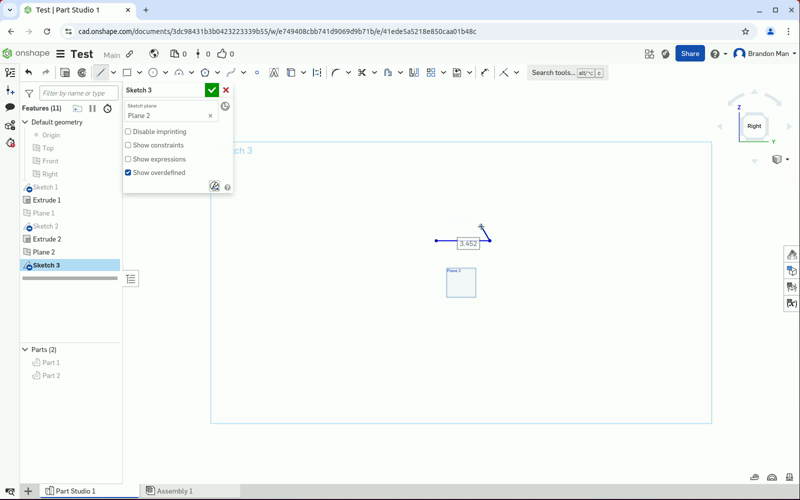
mouse_move(511, 226)
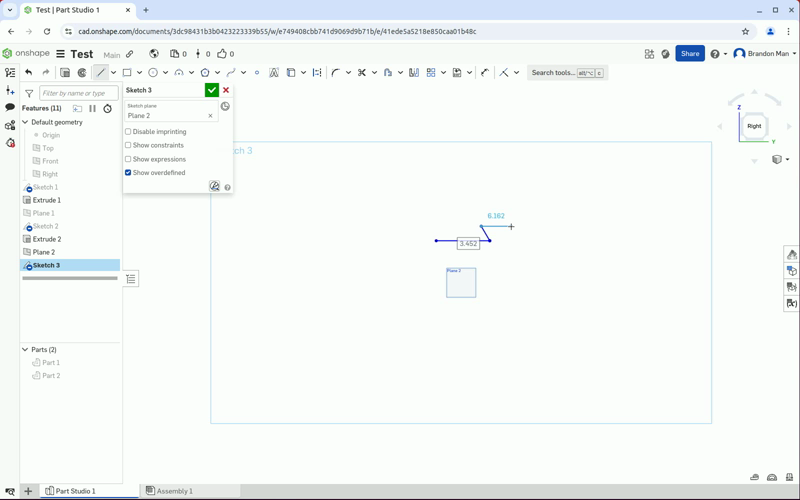
mouse_move(444, 226)
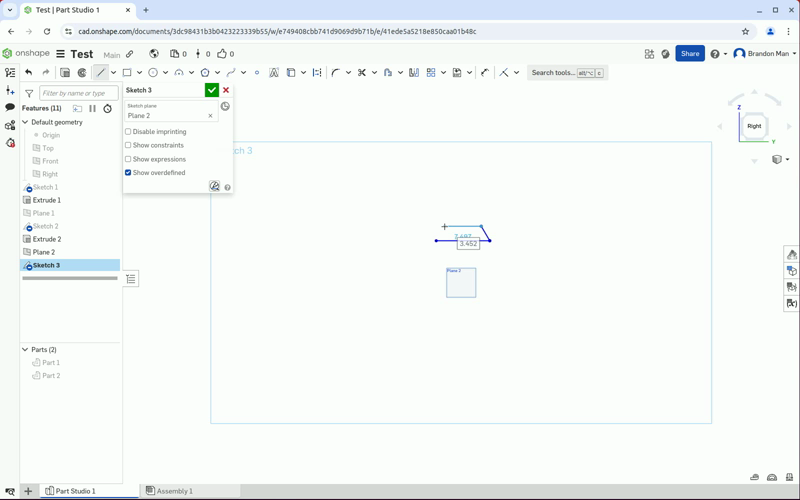
click(444, 226)
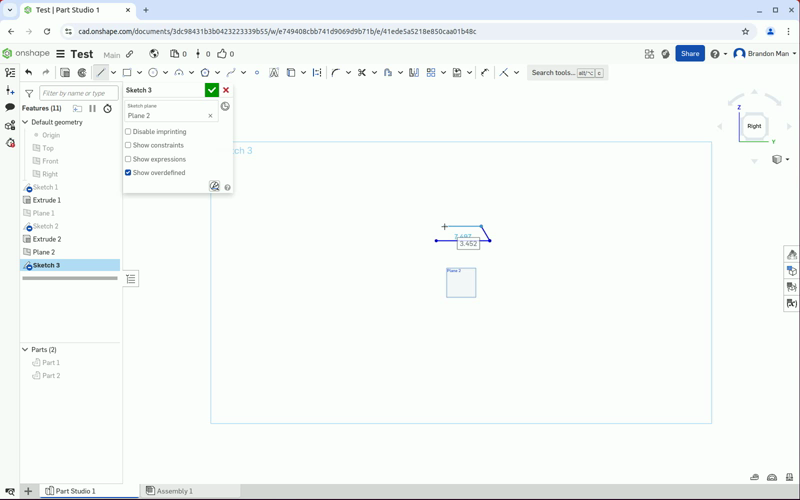
key_up(shift)
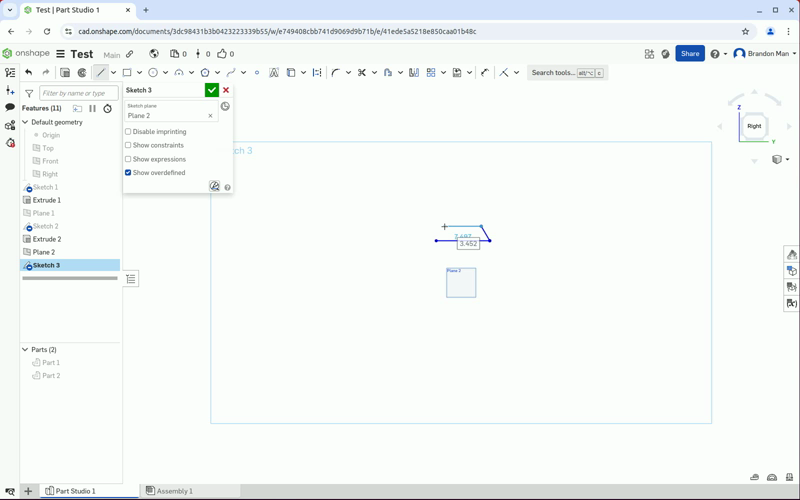
mouse_move(474, 226)
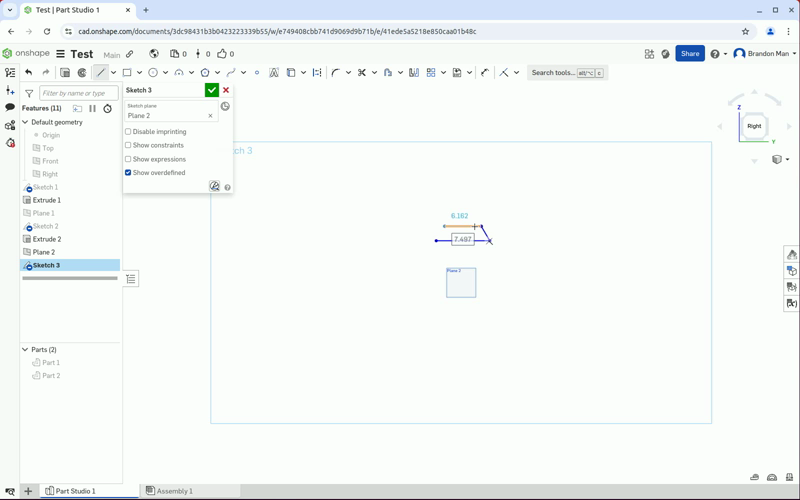
key_down(shift)
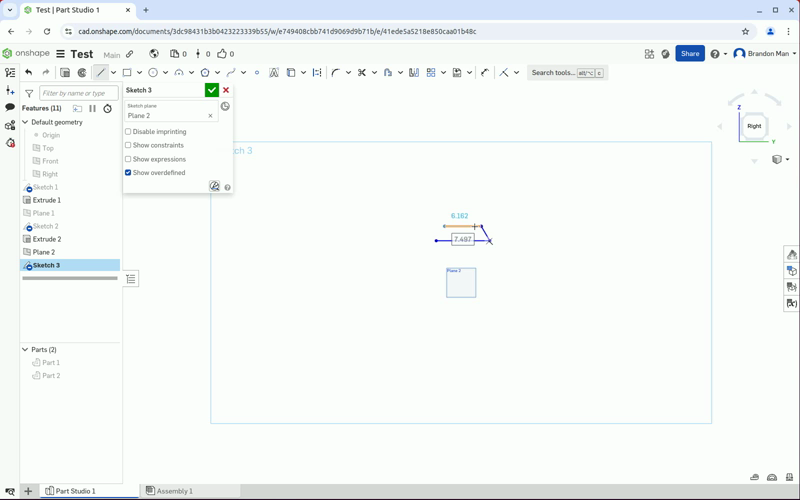
mouse_move(436, 240)
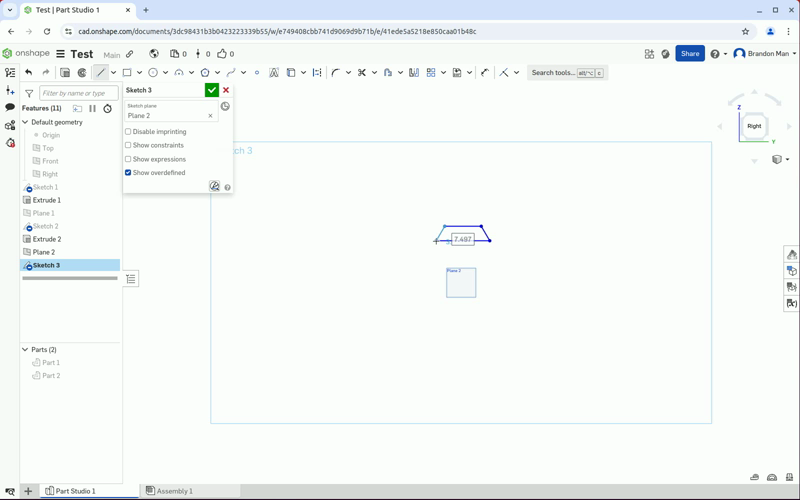
key_up(shift)
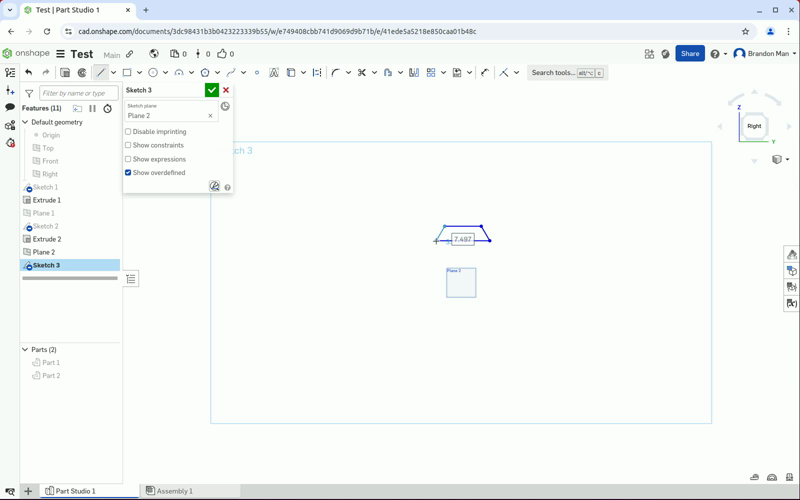
click(436, 240)
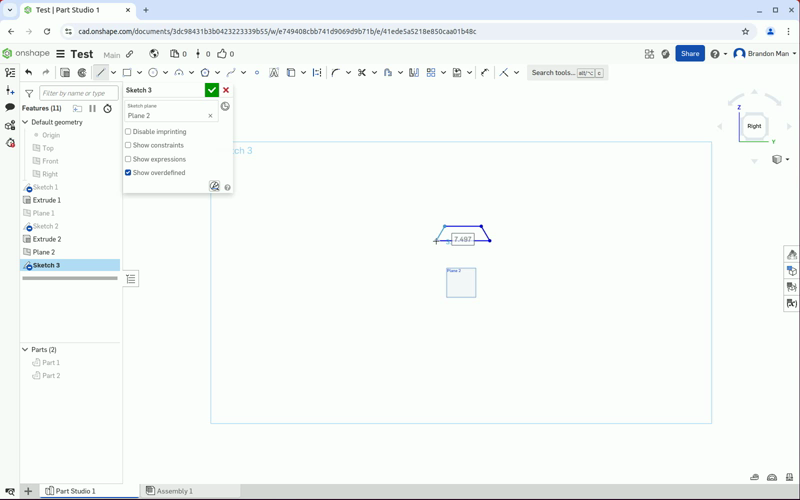
key(esc)
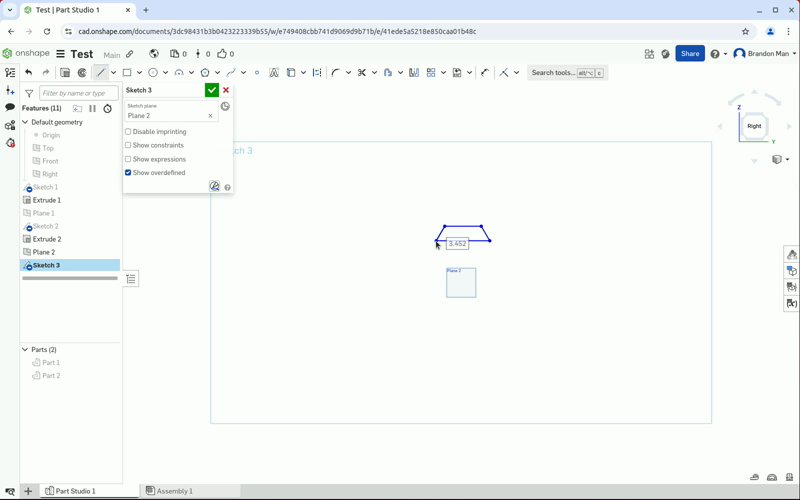
mouse_move(462, 228)
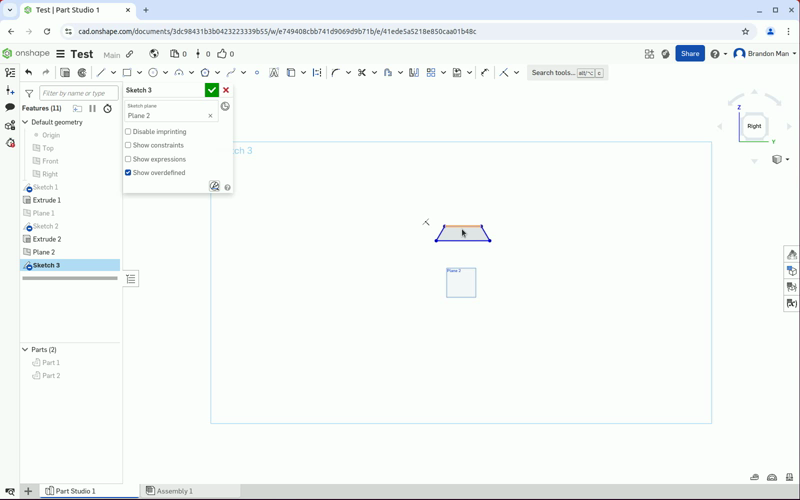
scroll(6)
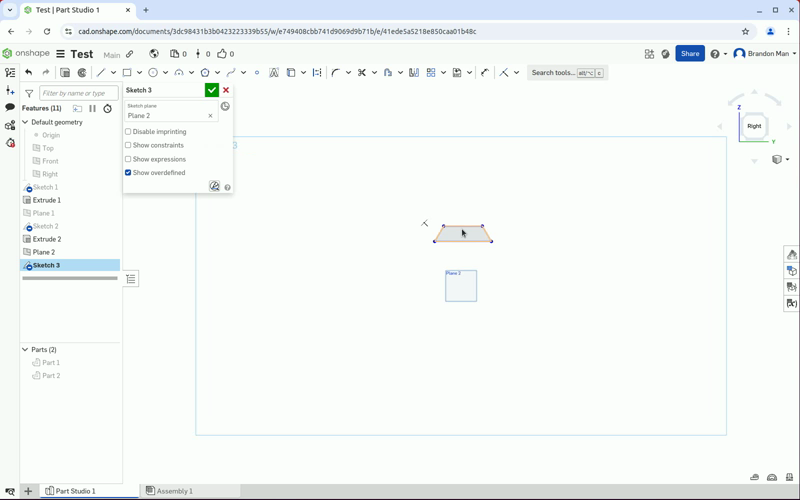
scroll(6)
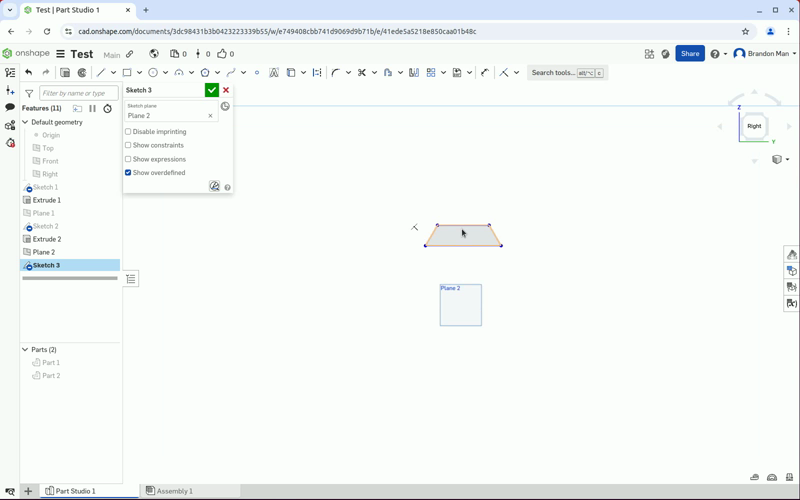
scroll(6)
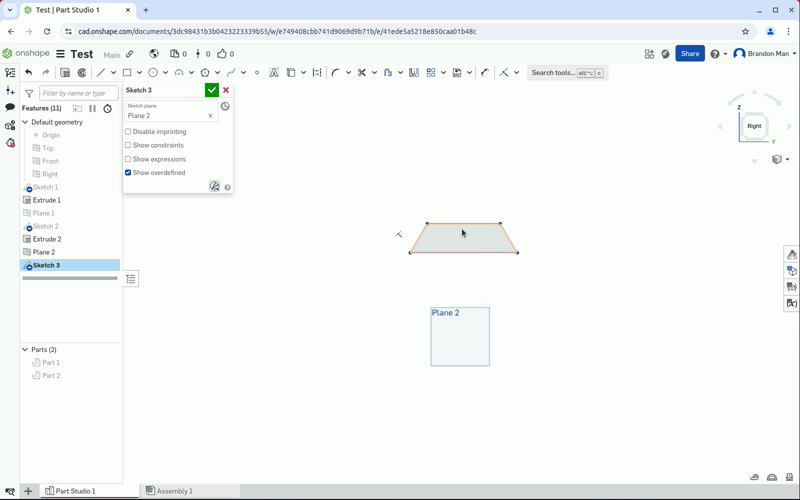
scroll(6)
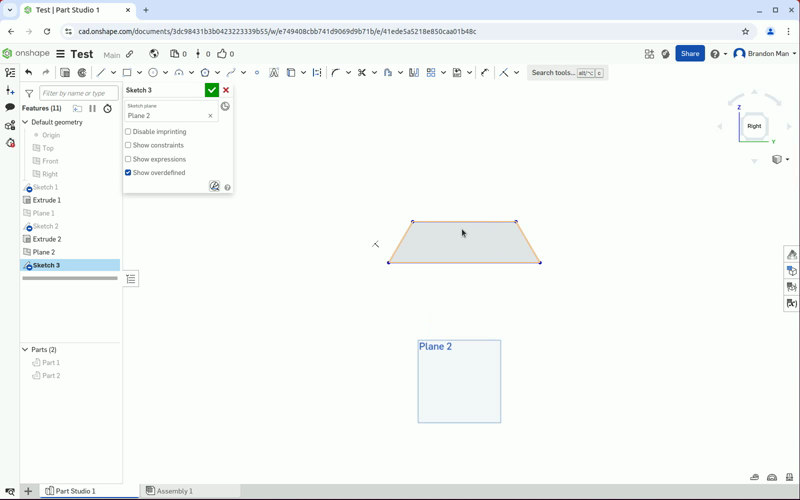
scroll(6)
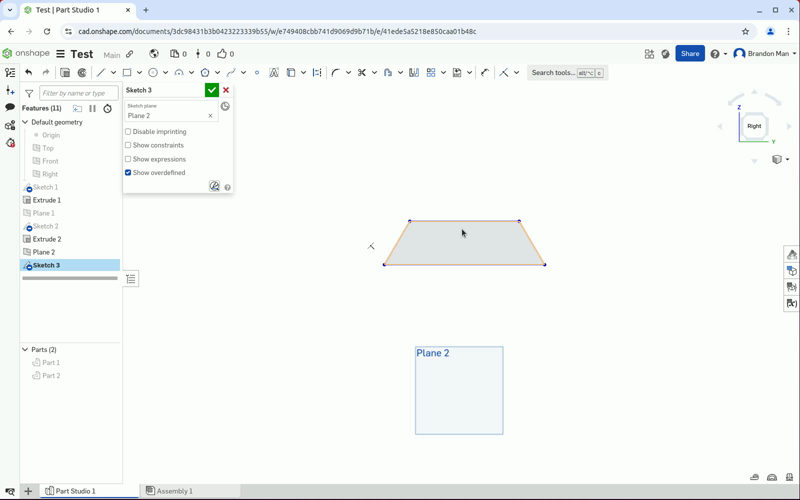
scroll(6)
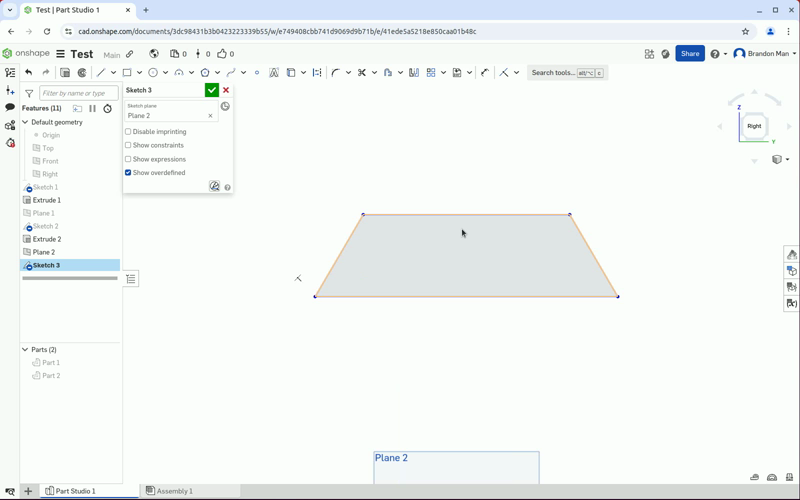
scroll(6)
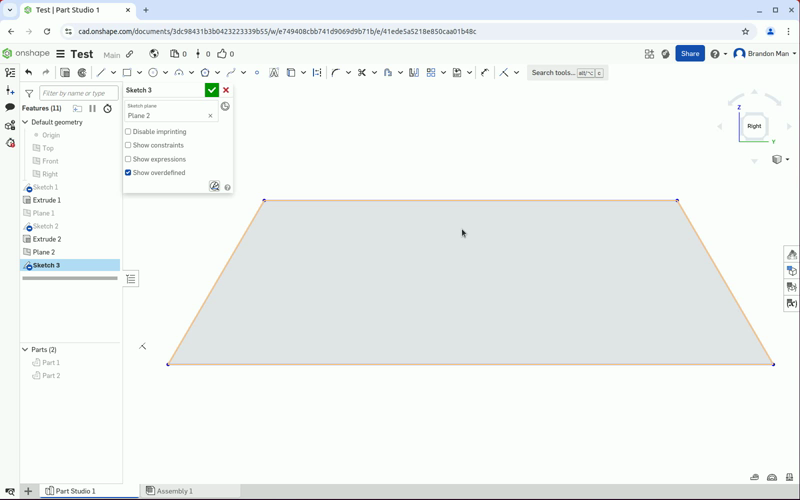
click(462, 228)
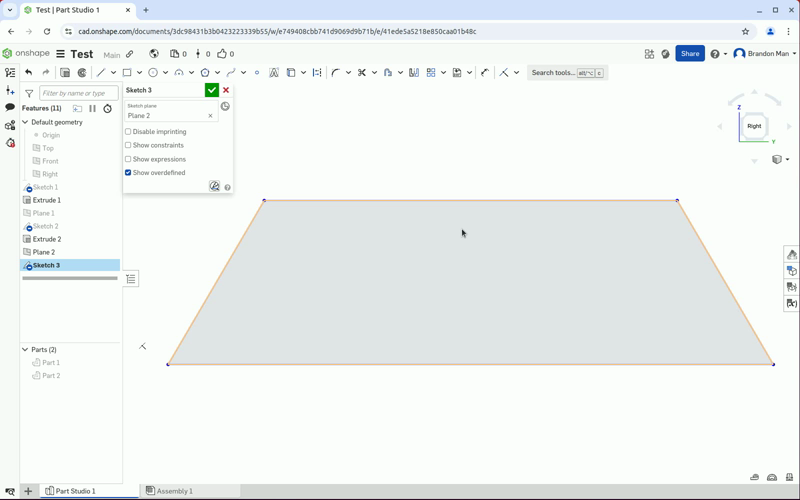
scroll(-6)
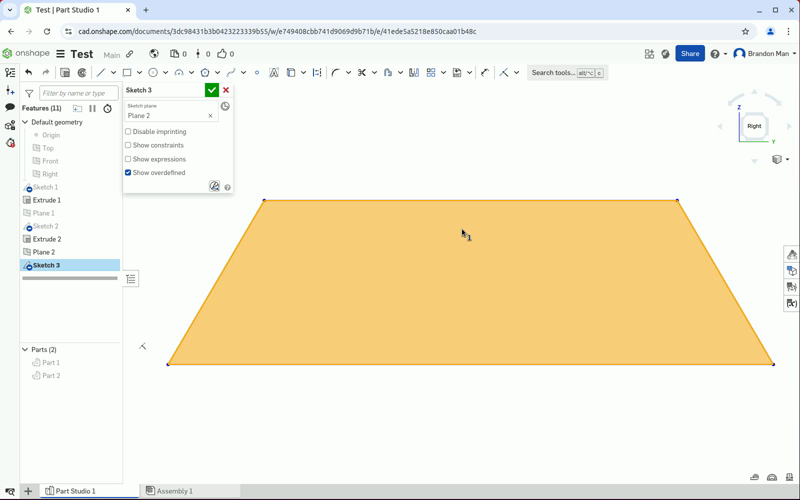
scroll(-6)
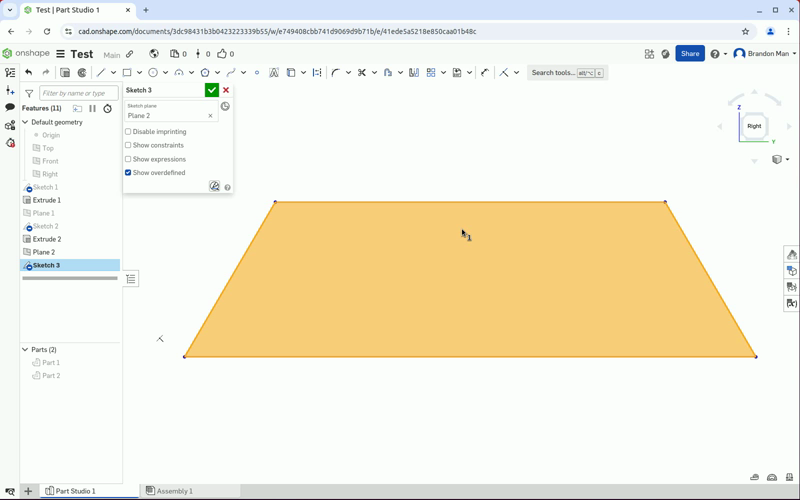
scroll(-6)
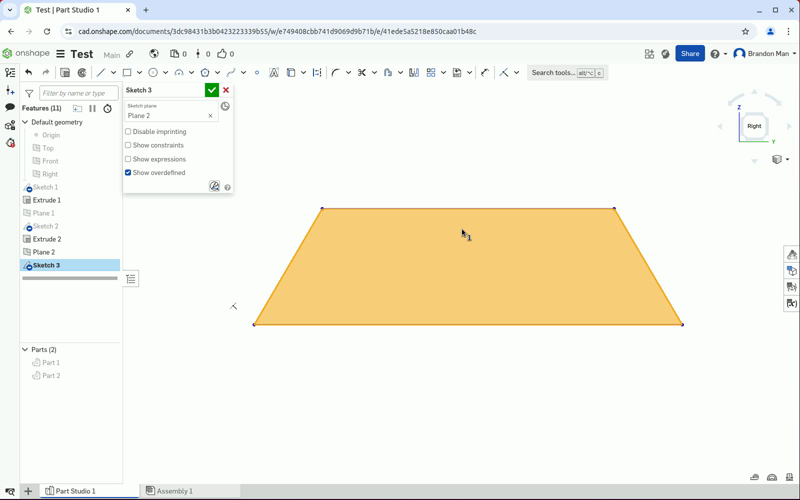
scroll(-6)
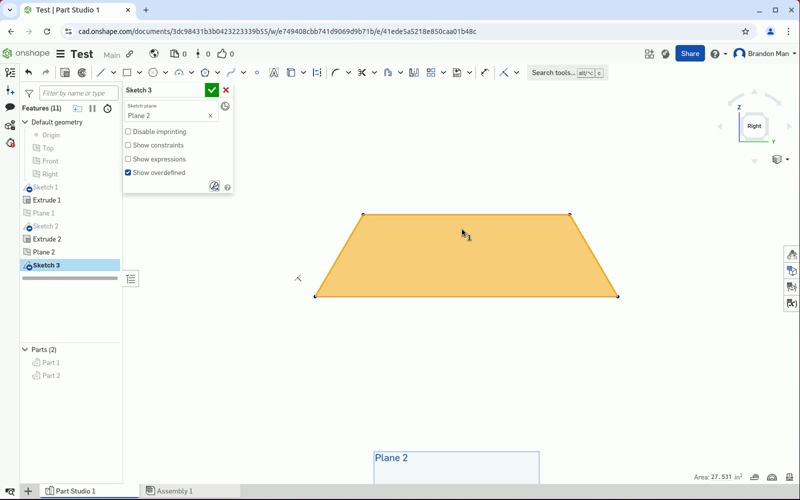
scroll(-6)
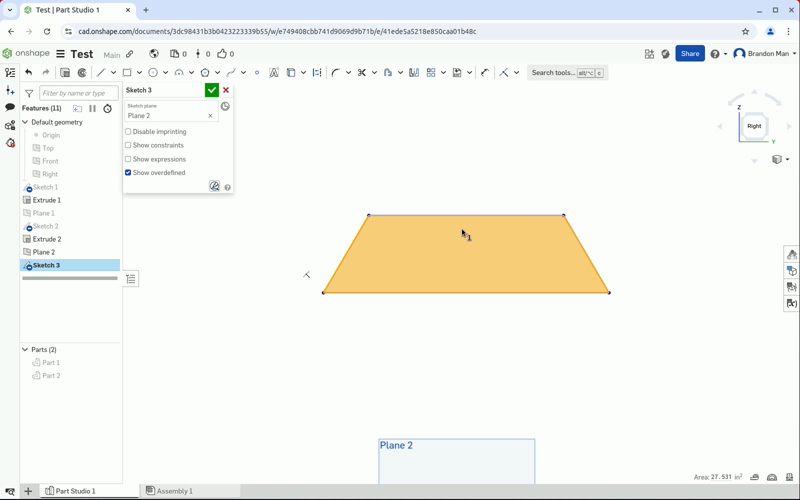
scroll(-6)
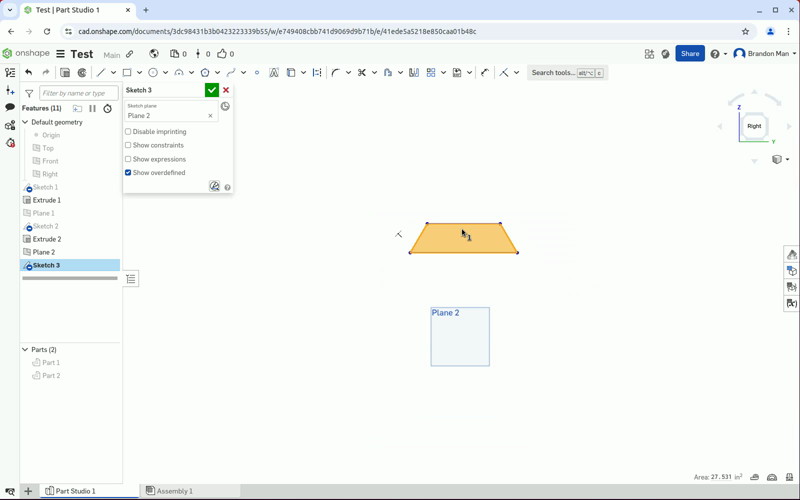
scroll(-6)
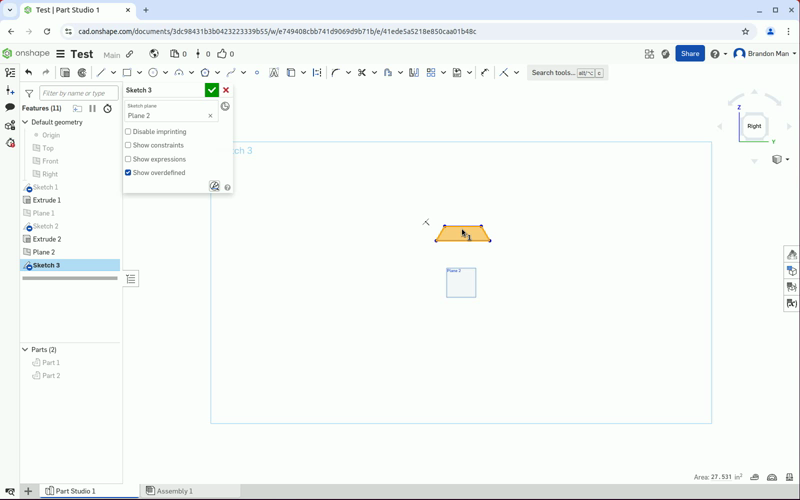
mouse_move(73, 352)
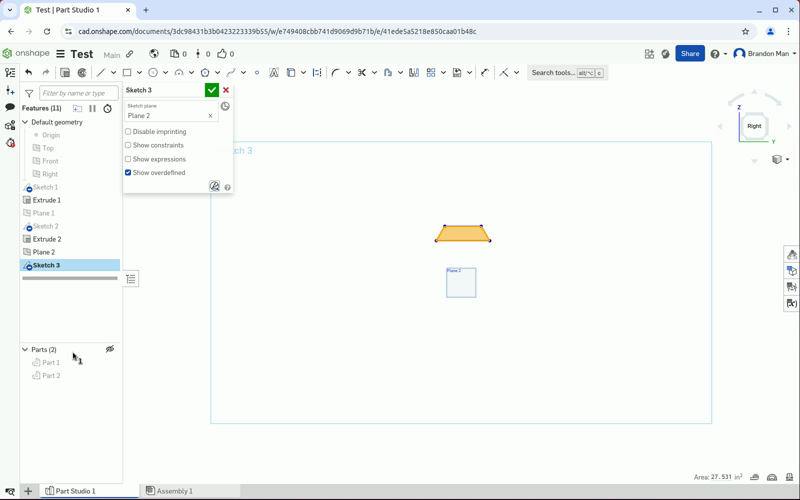
key(shift+y)
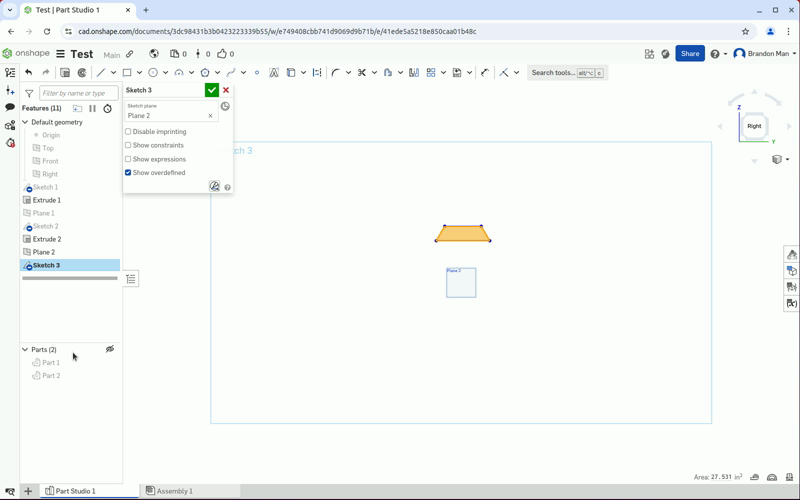
key(shift+e)
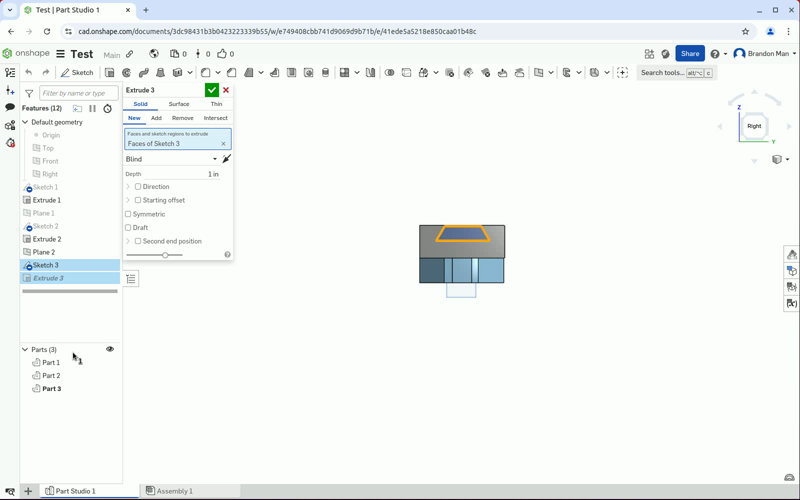
mouse_move(143, 106)
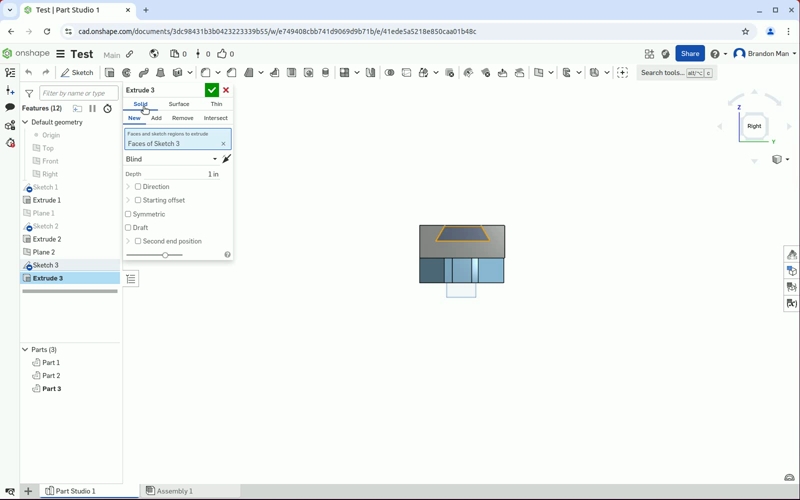
click(143, 106)
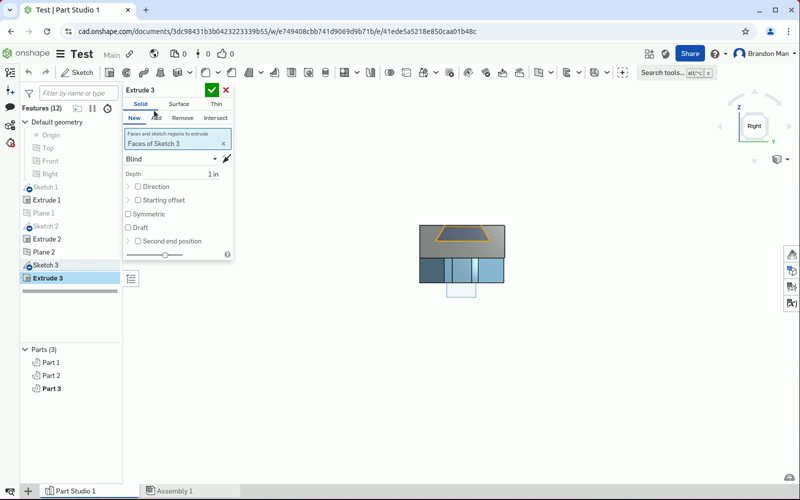
mouse_move(186, 120)
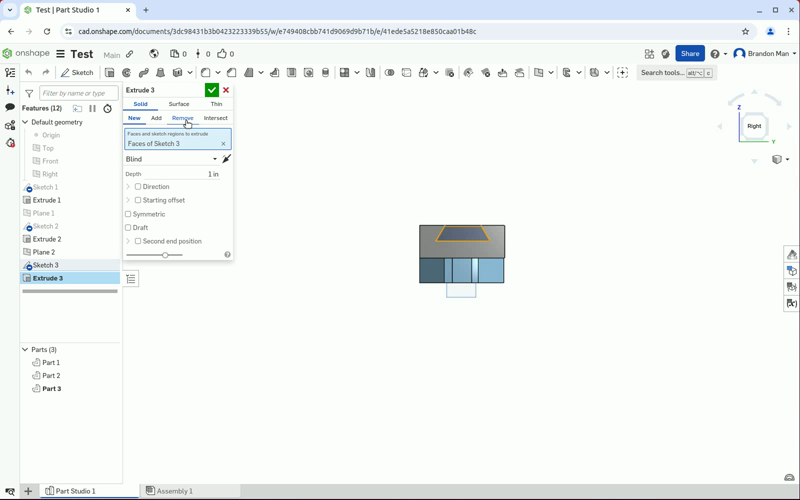
click(186, 120)
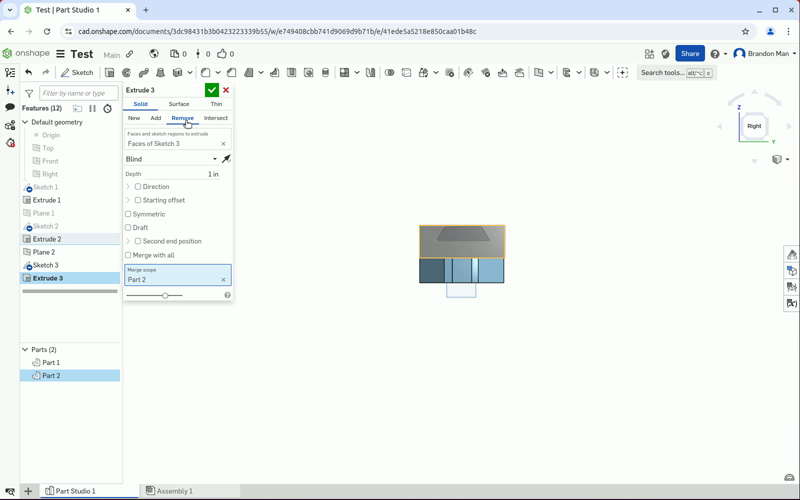
key(tab, 4)
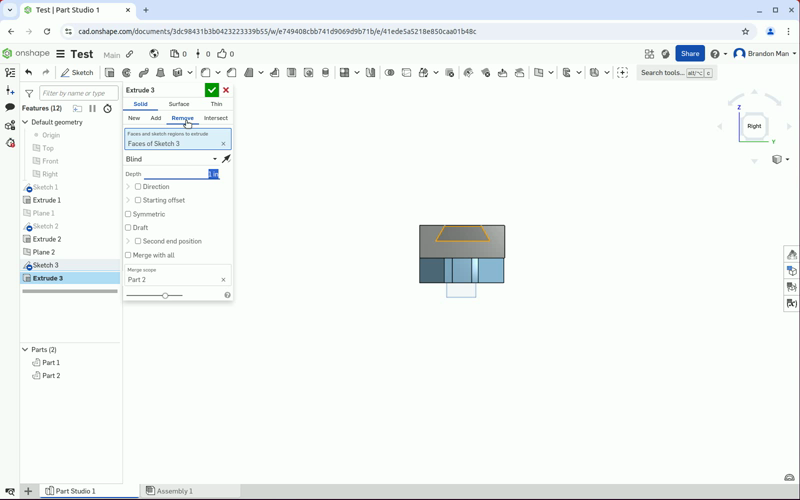
text(8.425)
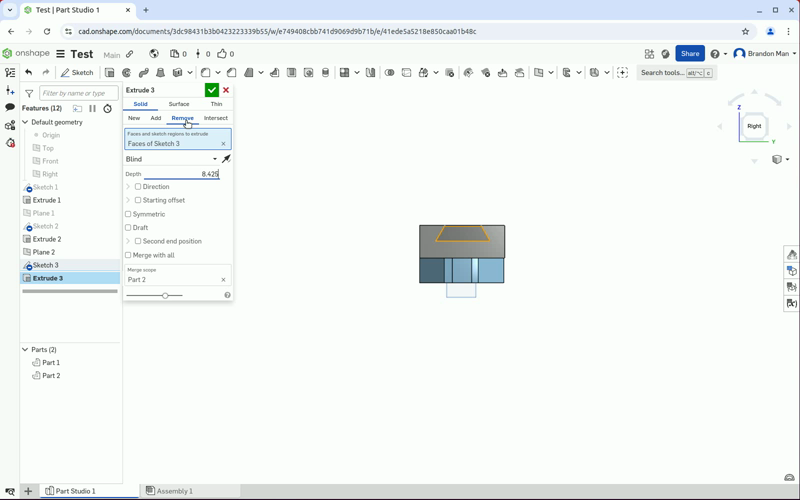
key(tab, 6)
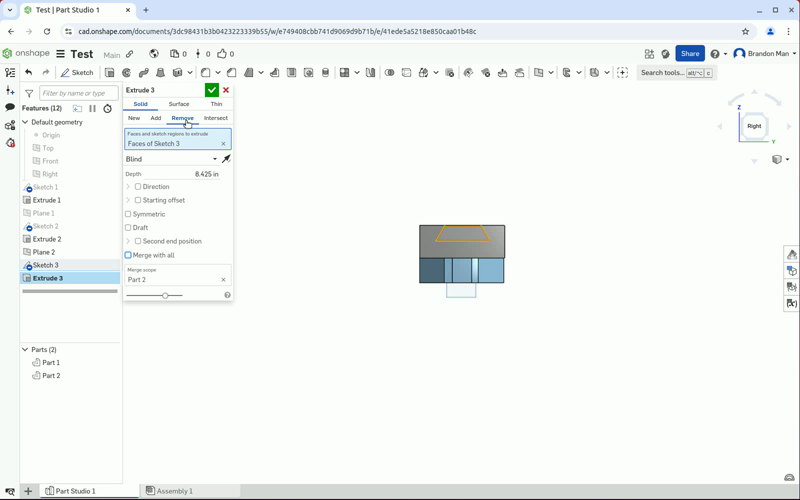
key(space)
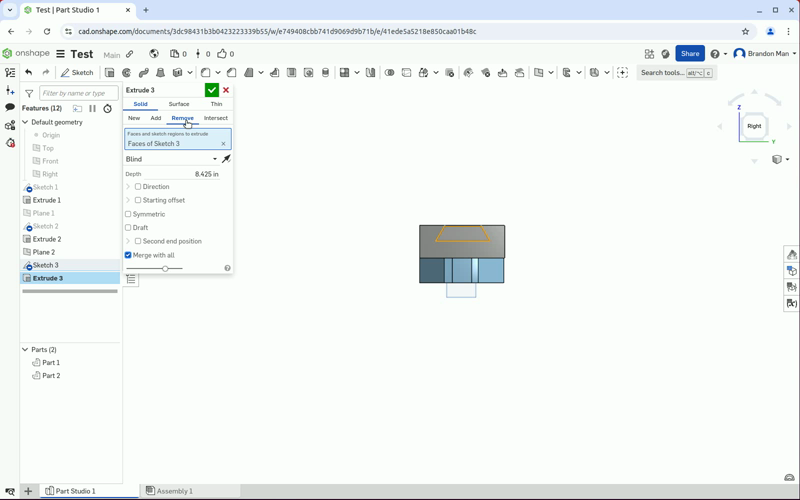
key(enter)
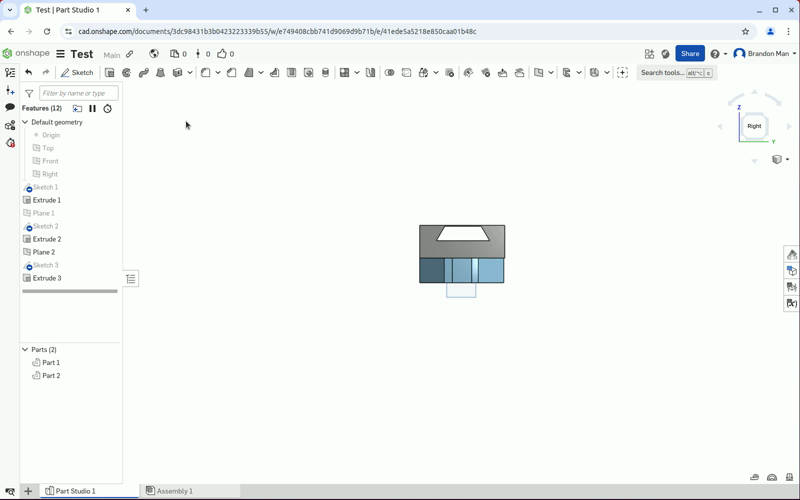
key(shift+h)
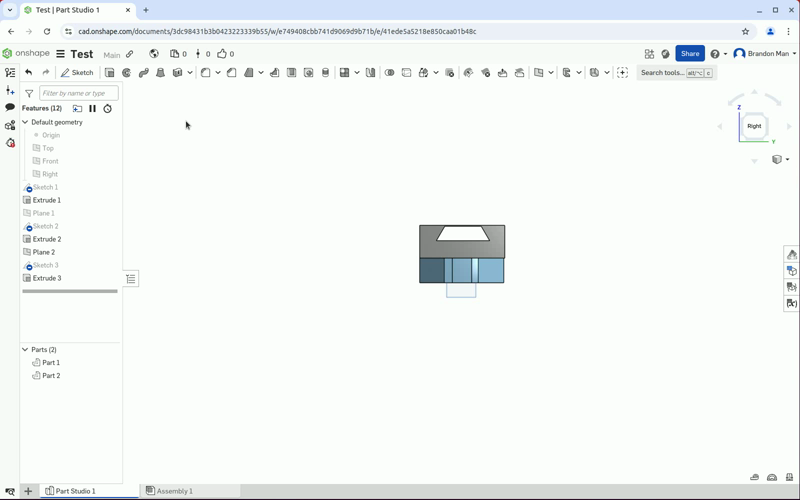
key(shift+h)
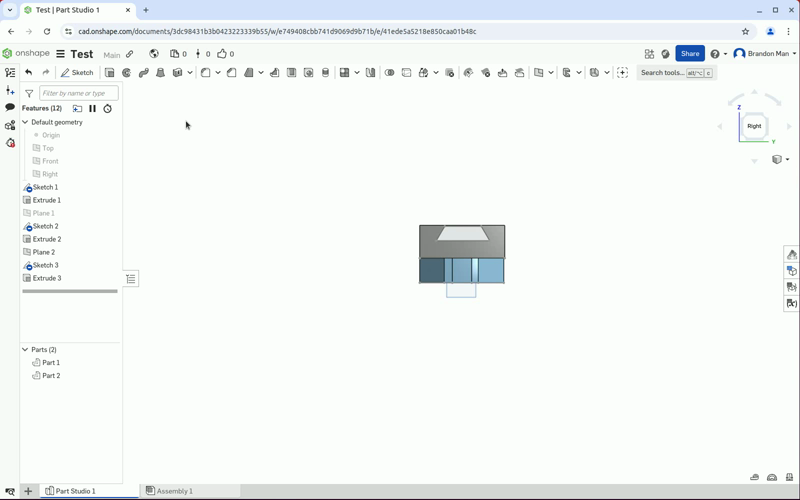
key(shift+7)
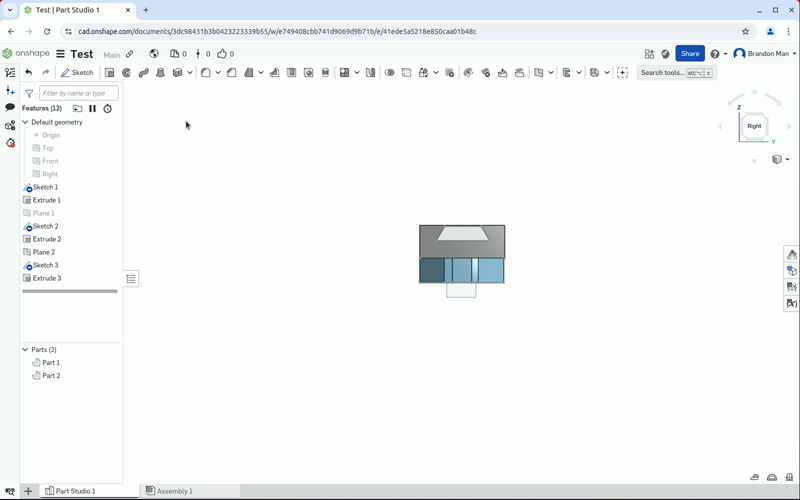
key(right, 2)
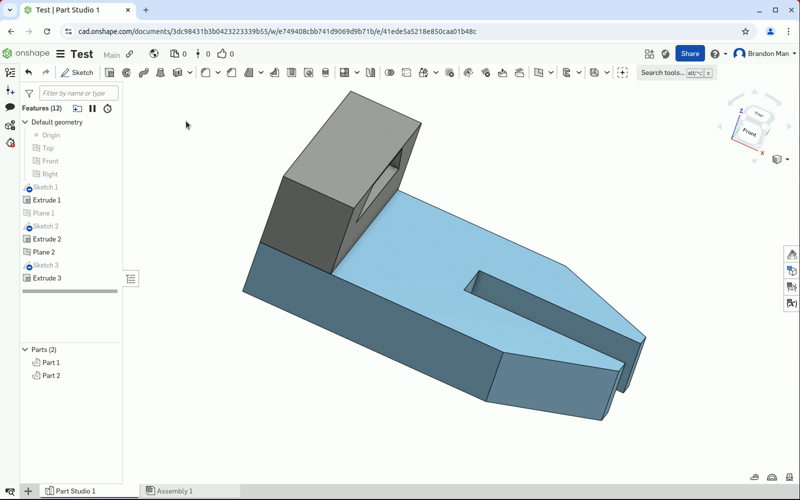
key(down, 2)
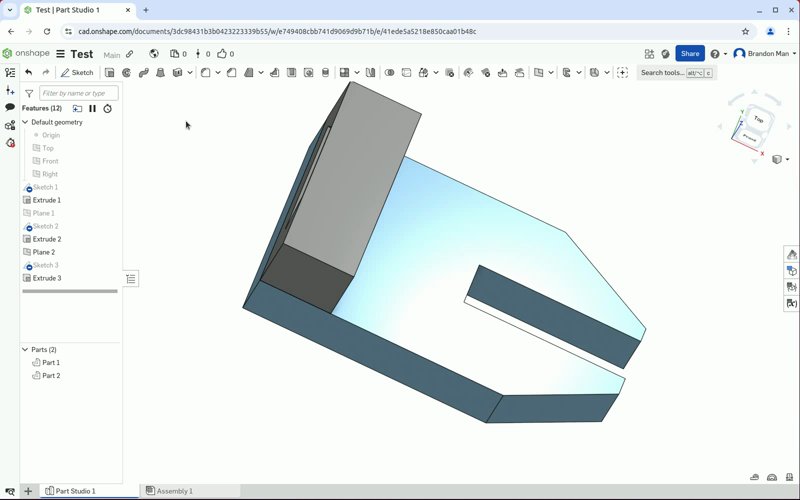
key(up, 2)
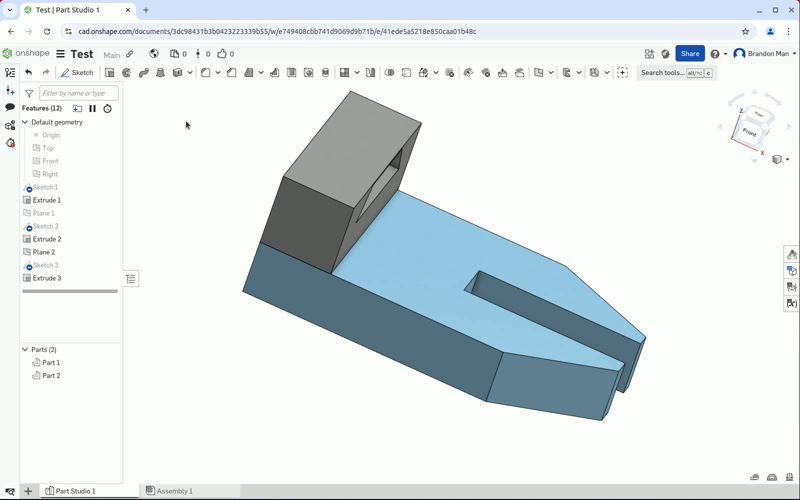
key(left, 2)
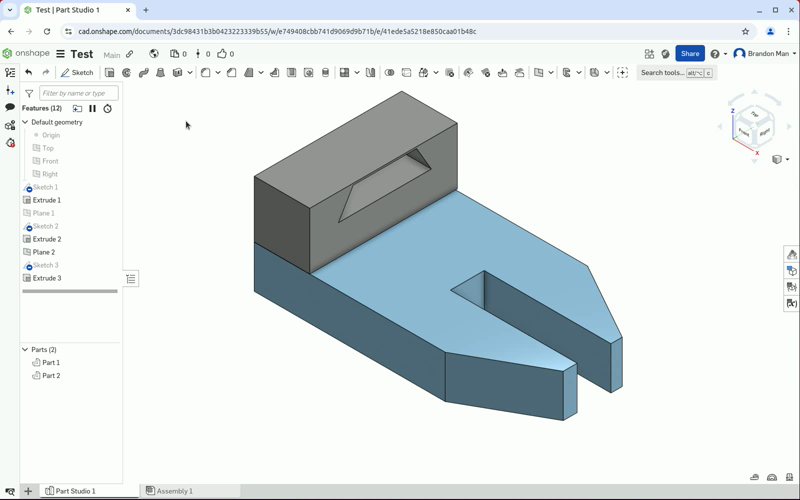
mouse_move(73, 189)
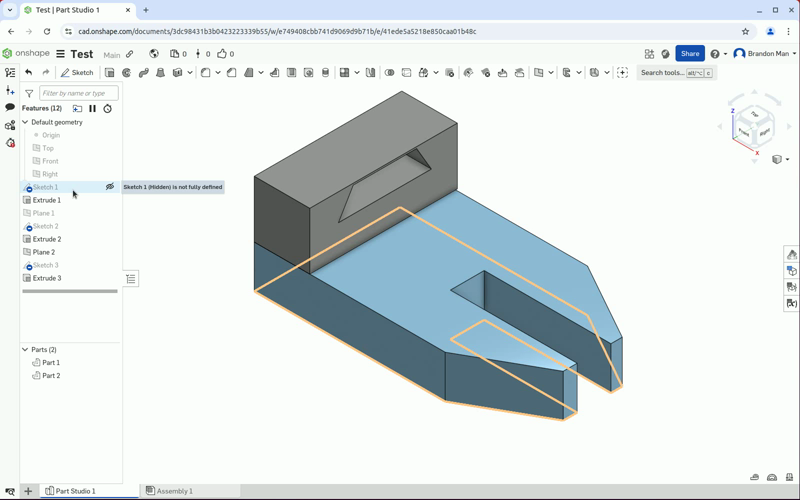
click(73, 189)